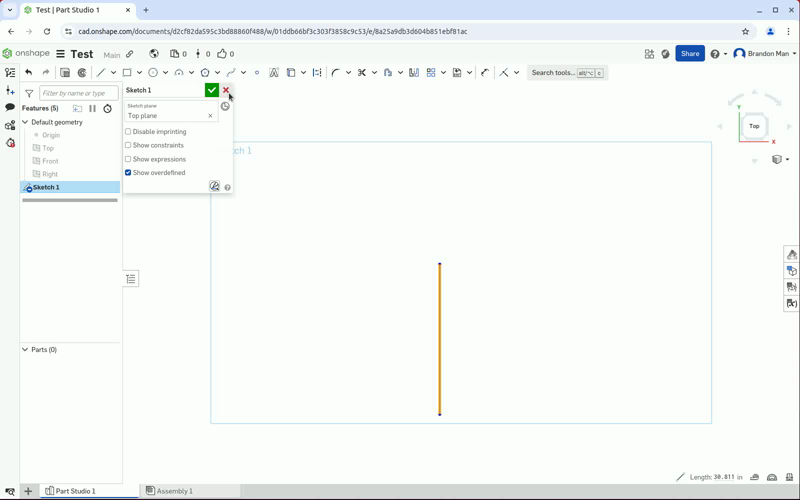
key(shift+h)
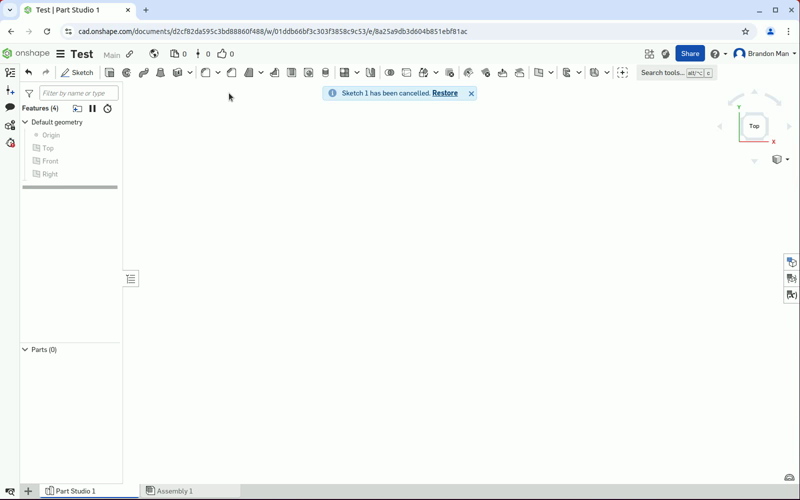
mouse_move(73, 352)
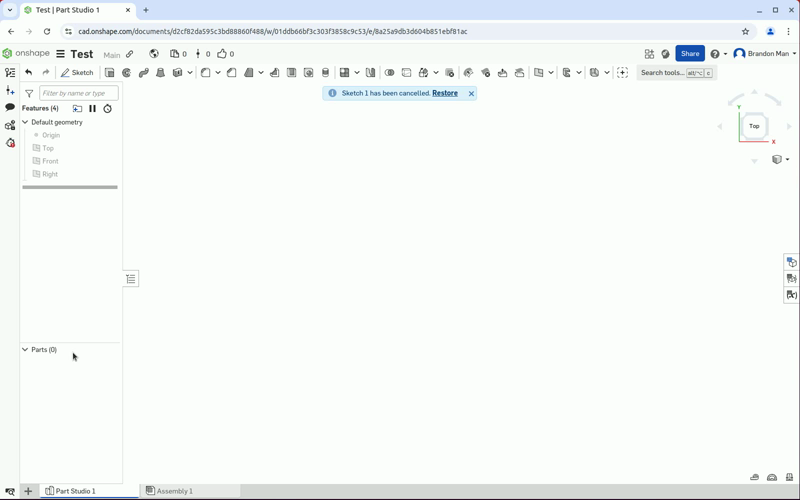
key(y)
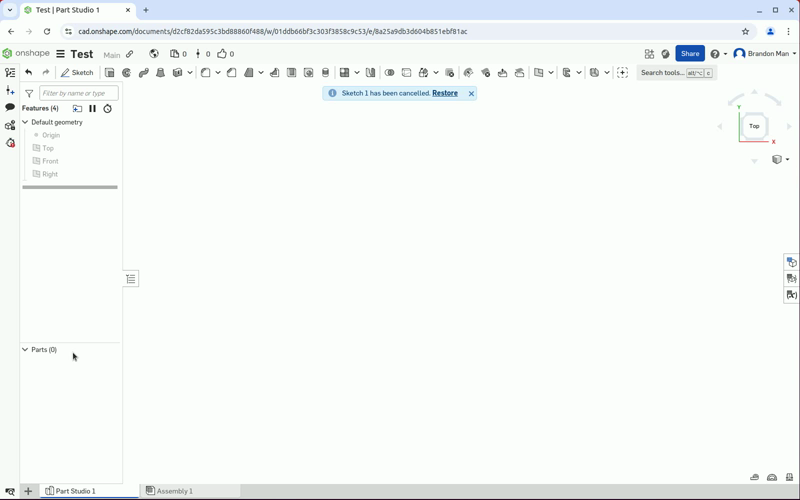
key(shift+p)
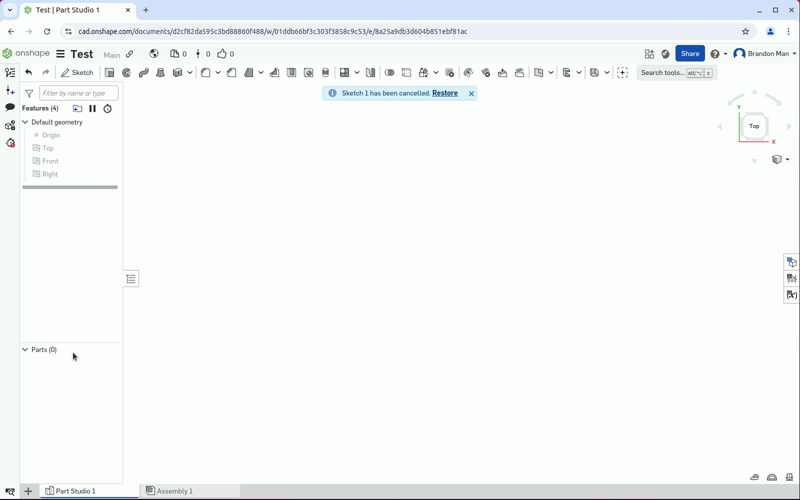
key(space)
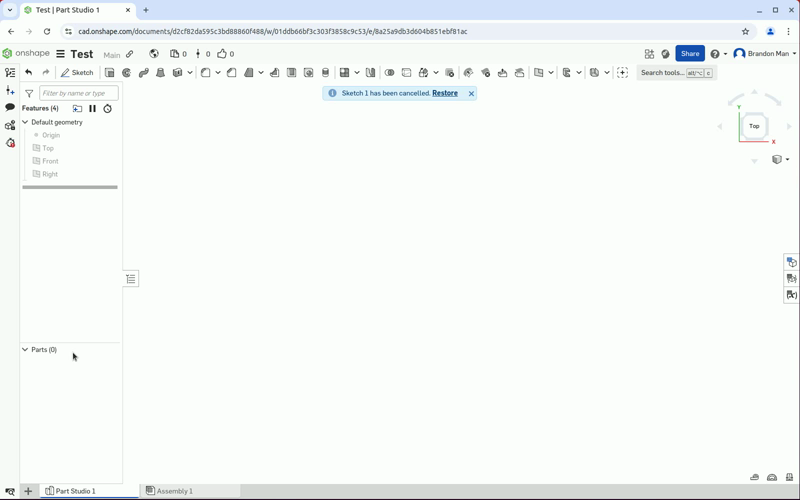
key_down(shift)
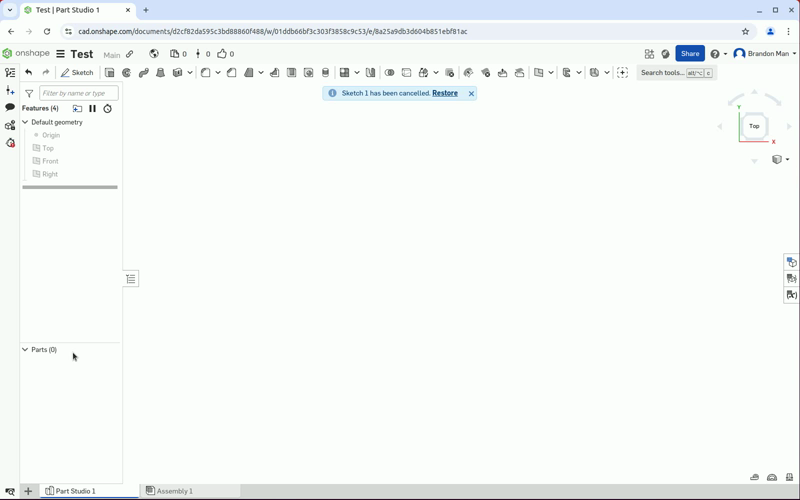
key(up)
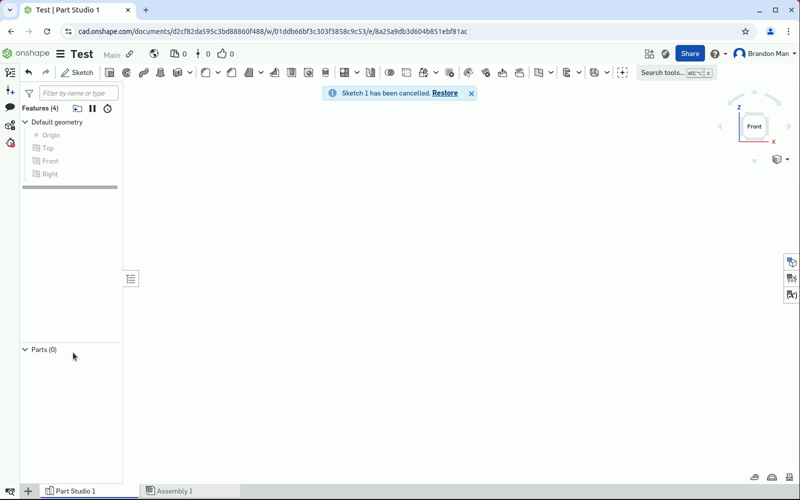
key_up(shift)
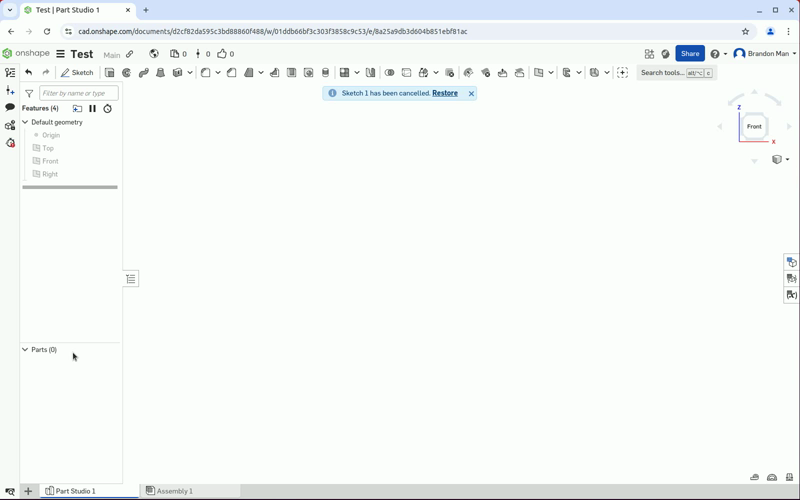
mouse_move(73, 352)
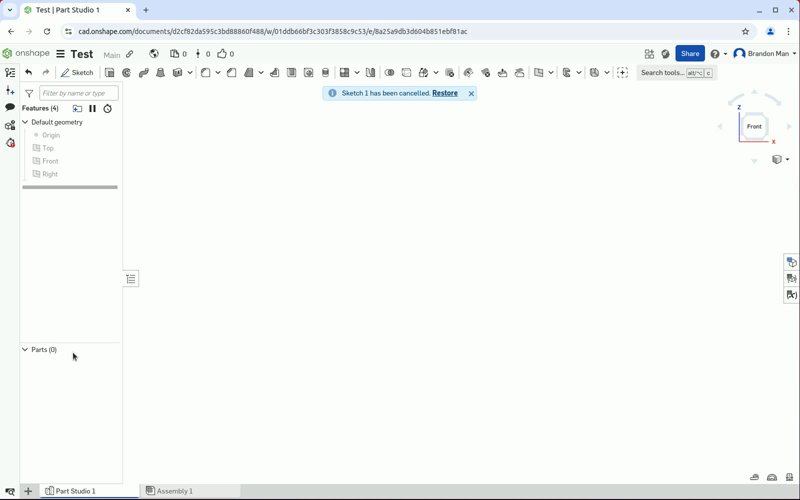
key(shift+y)
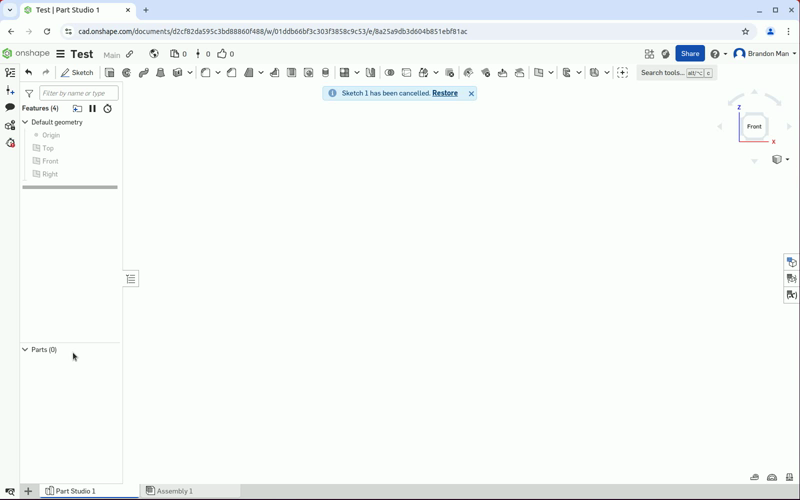
key(shift+s)
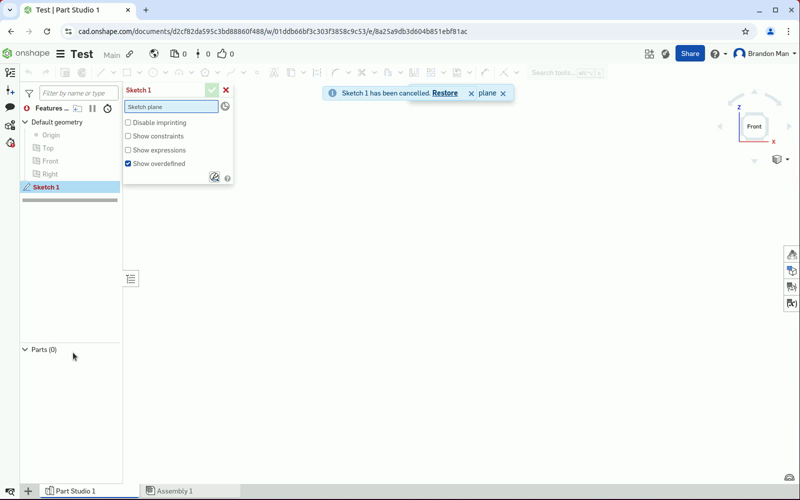
mouse_move(73, 163)
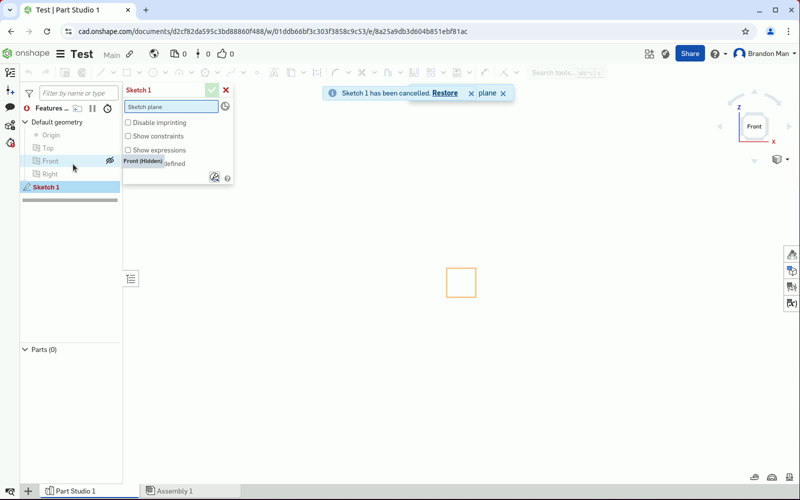
click(73, 163)
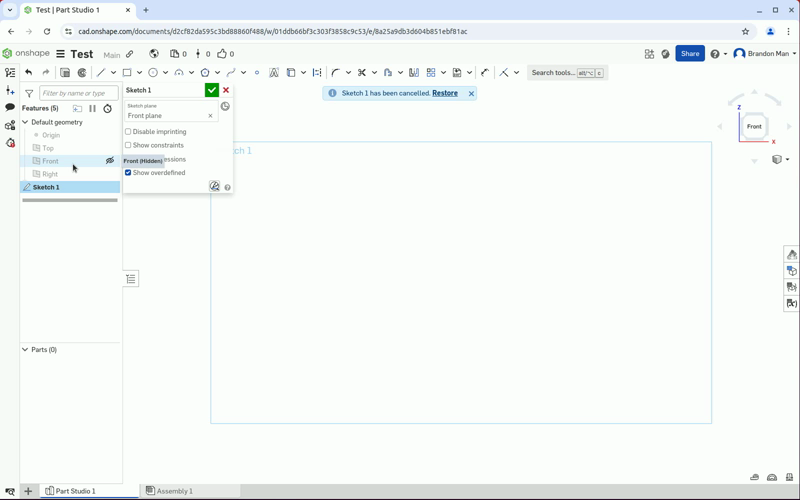
mouse_move(73, 352)
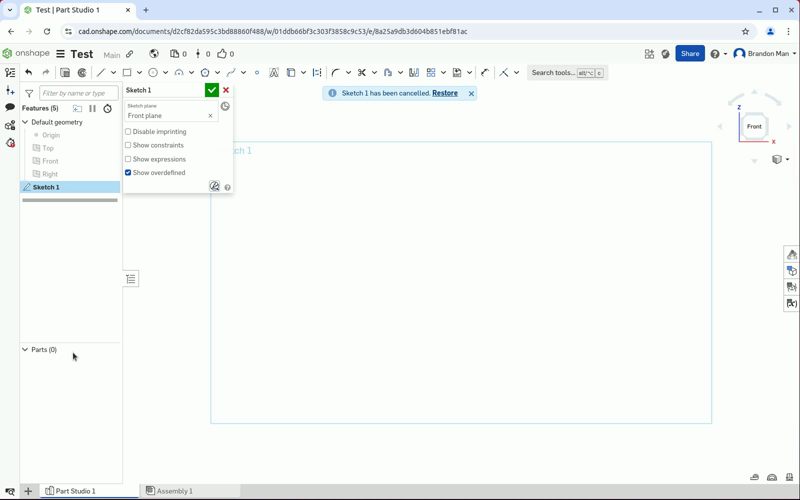
key(y)
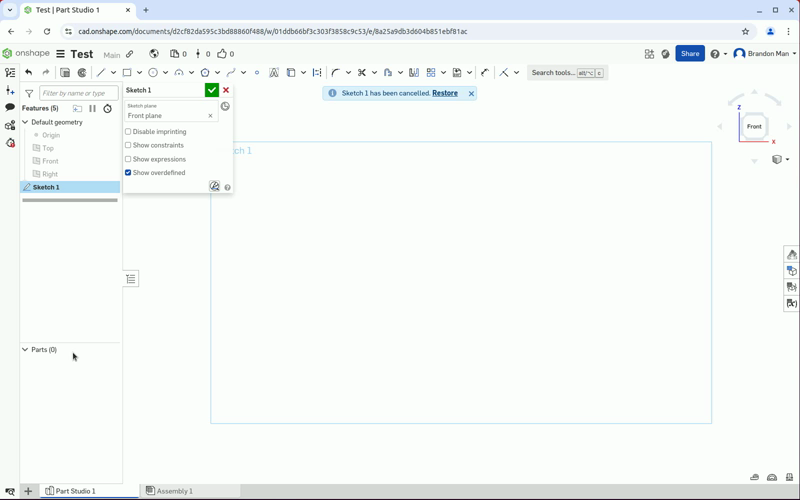
key(c)
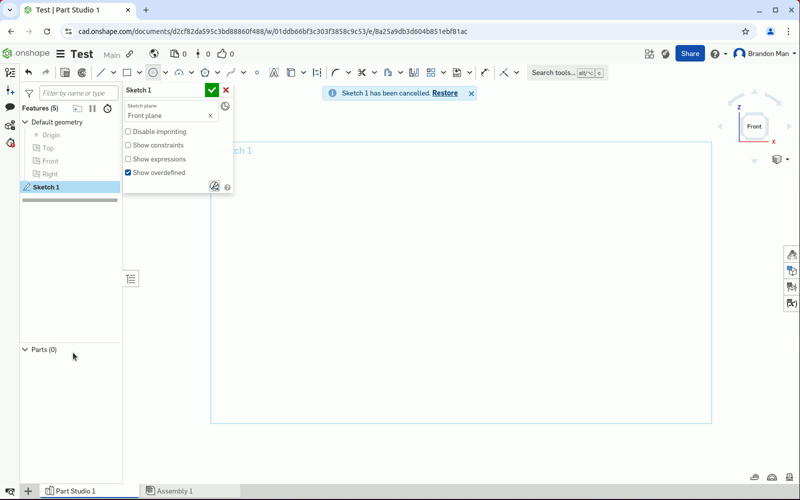
key_down(shift)
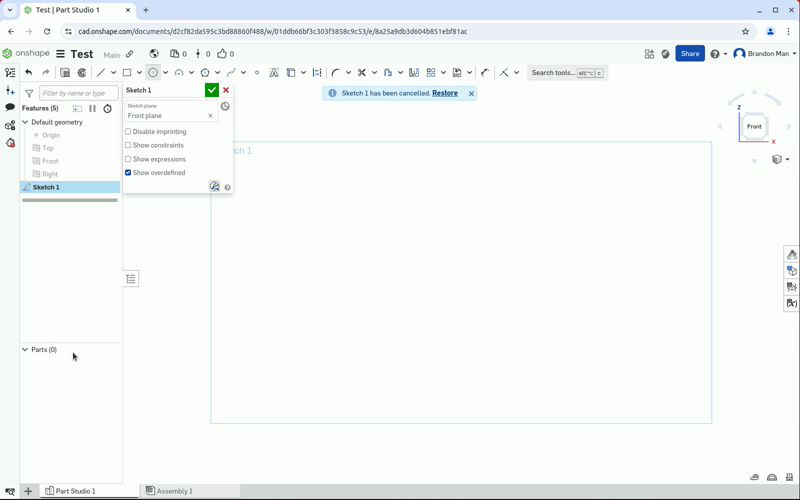
mouse_move(461, 282)
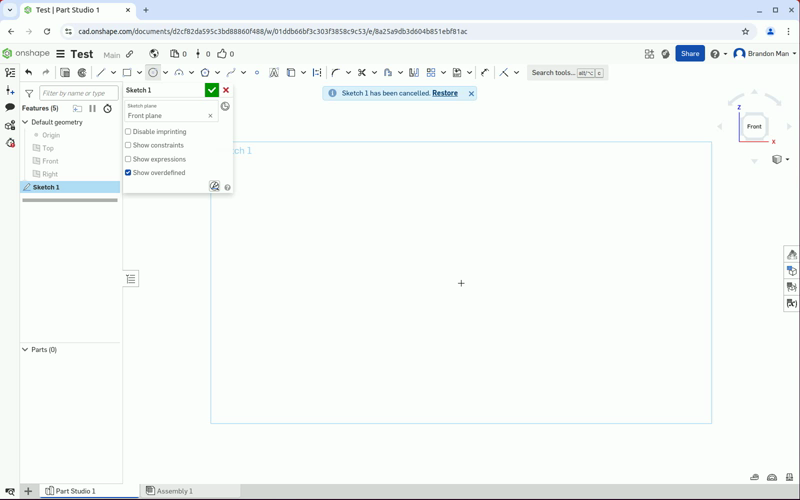
click(461, 282)
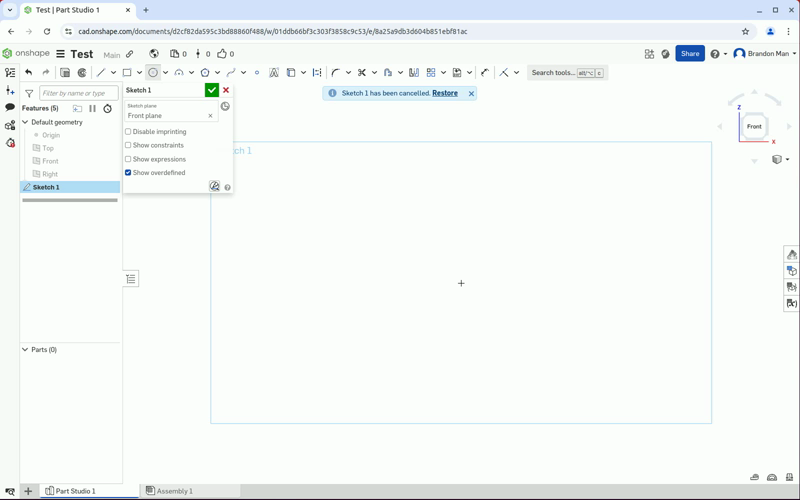
key_up(shift)
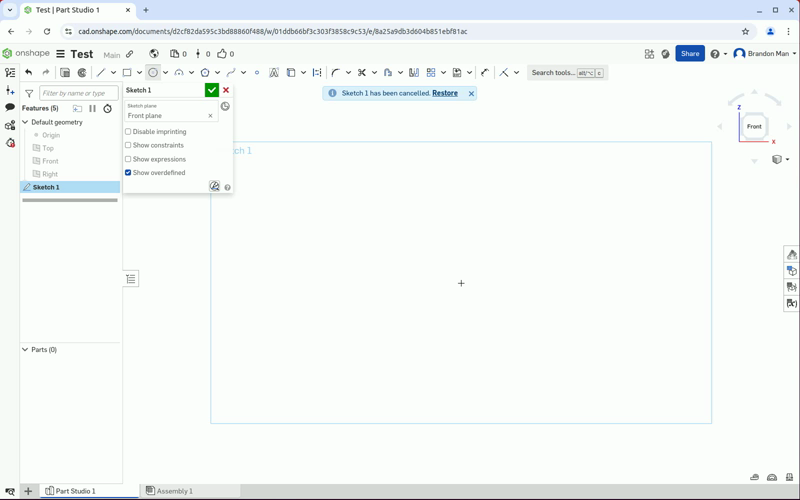
mouse_move(574, 282)
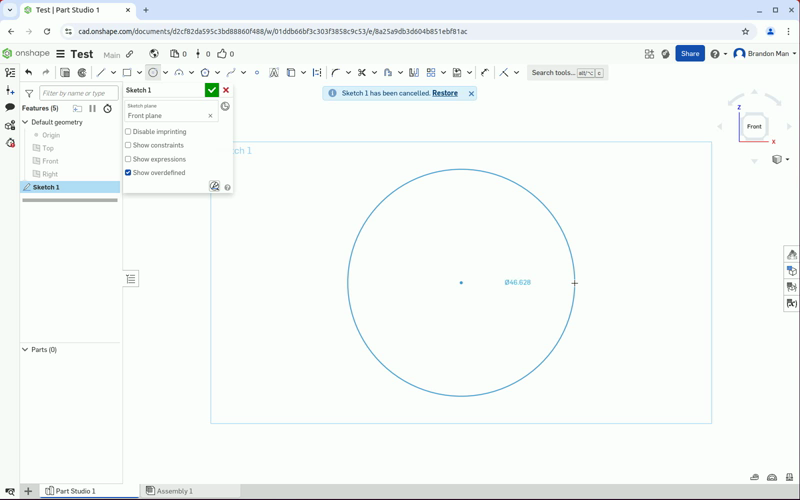
click(574, 282)
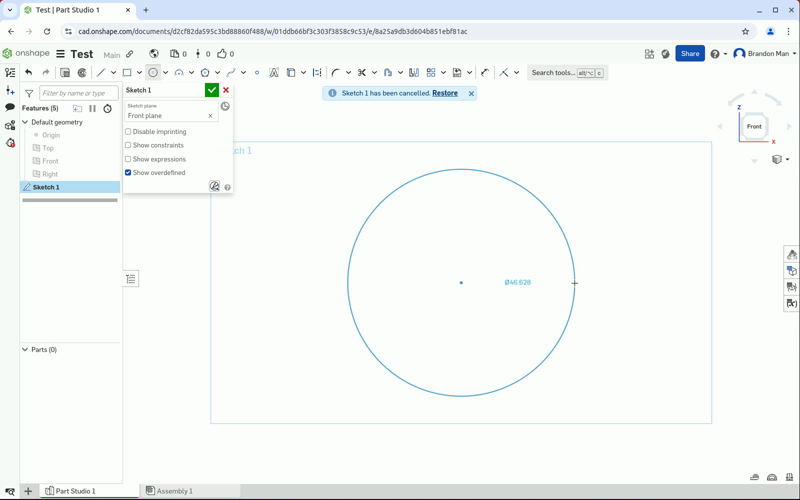
key(esc)
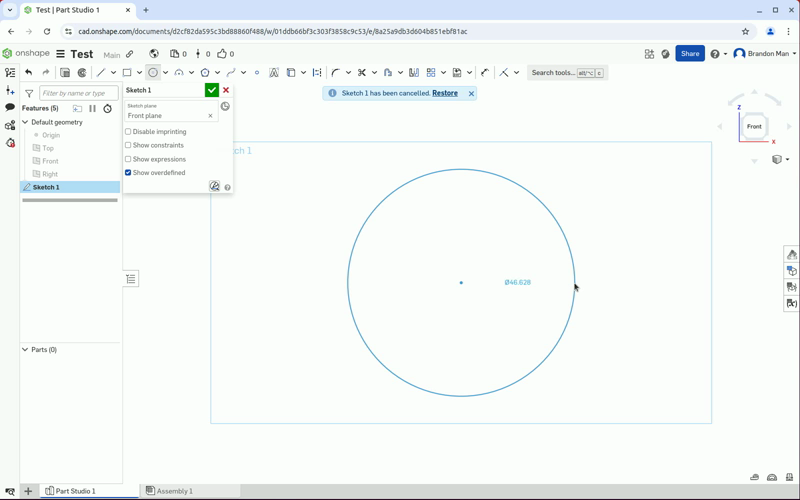
mouse_move(525, 260)
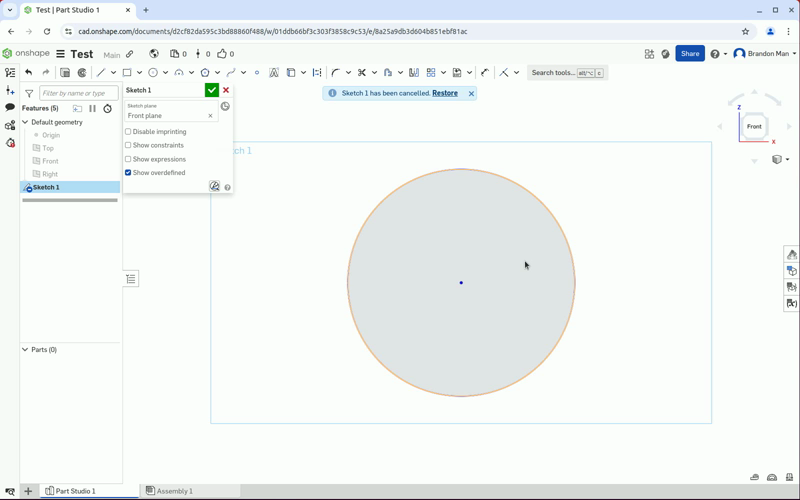
click(525, 260)
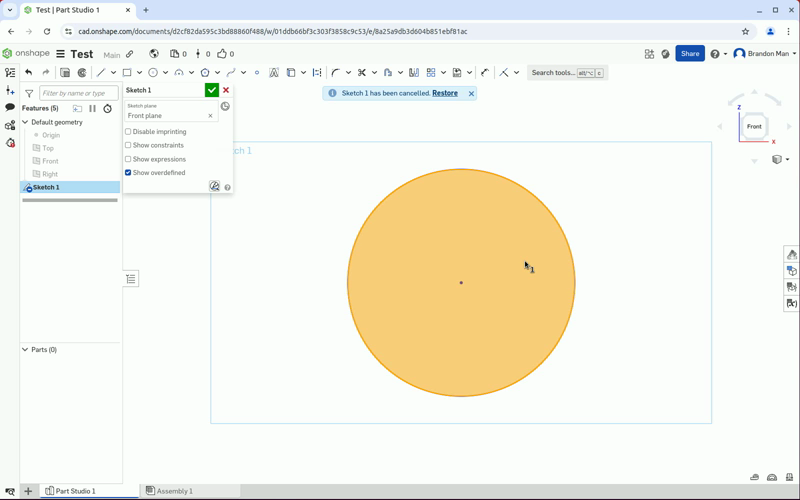
mouse_move(73, 352)
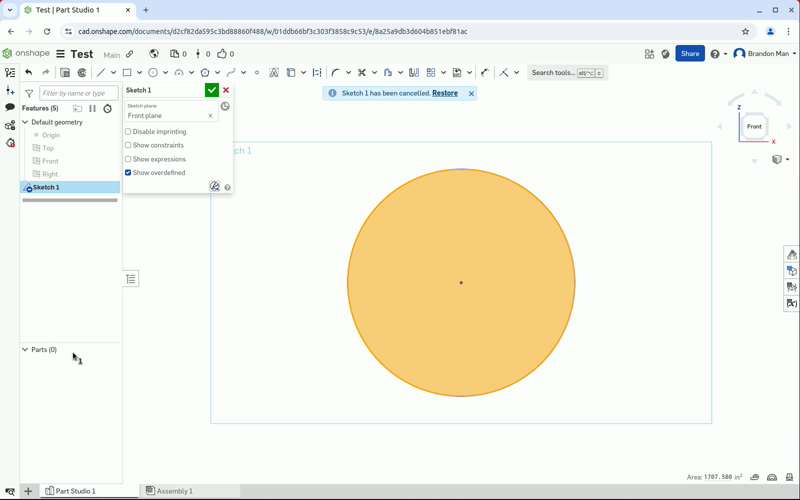
key(shift+y)
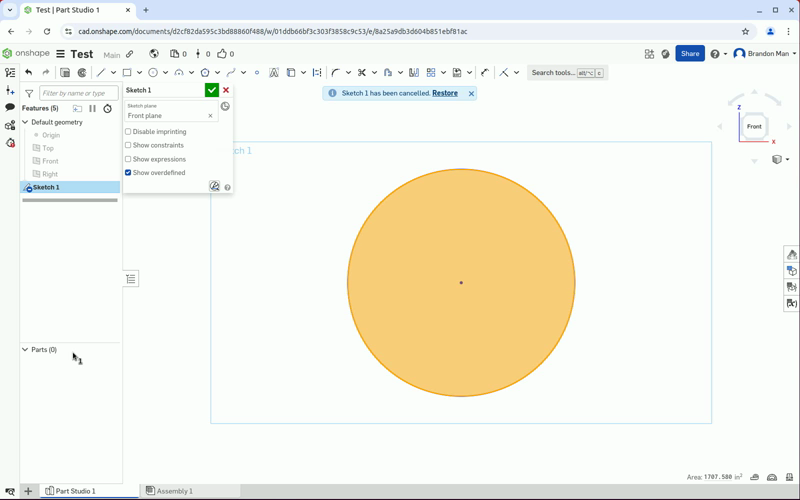
key(shift+e)
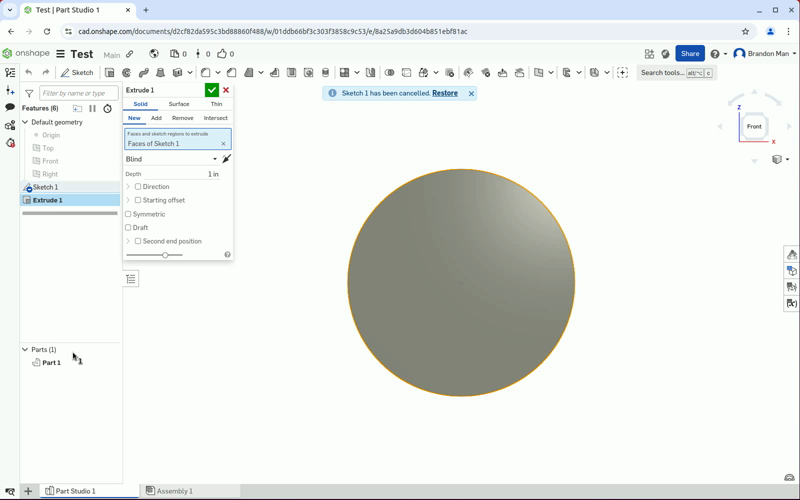
mouse_move(143, 106)
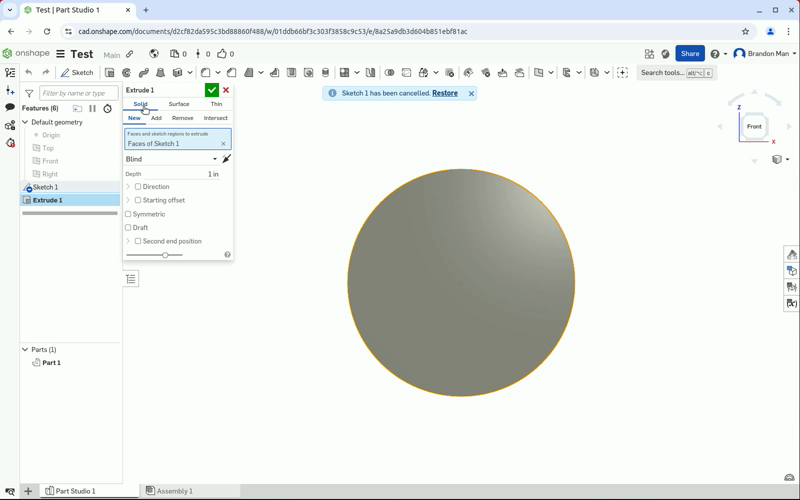
click(143, 106)
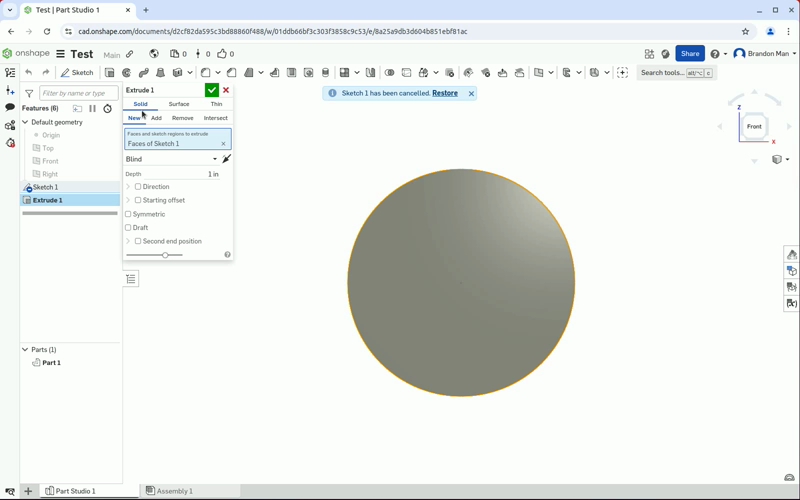
mouse_move(137, 120)
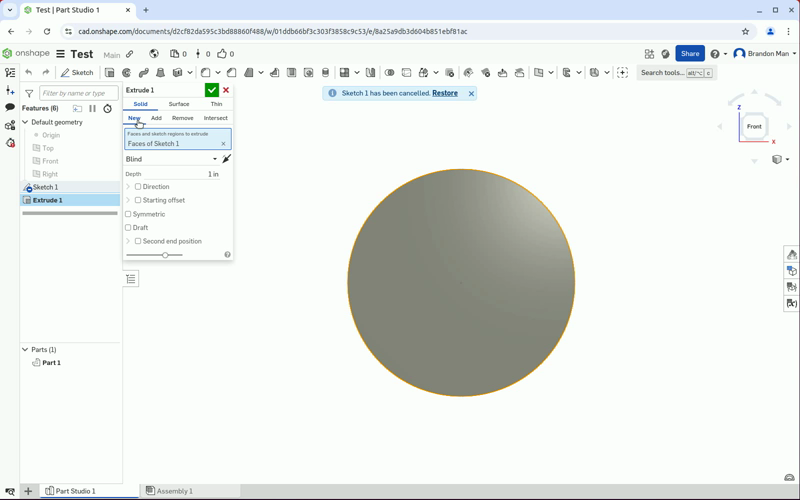
click(137, 120)
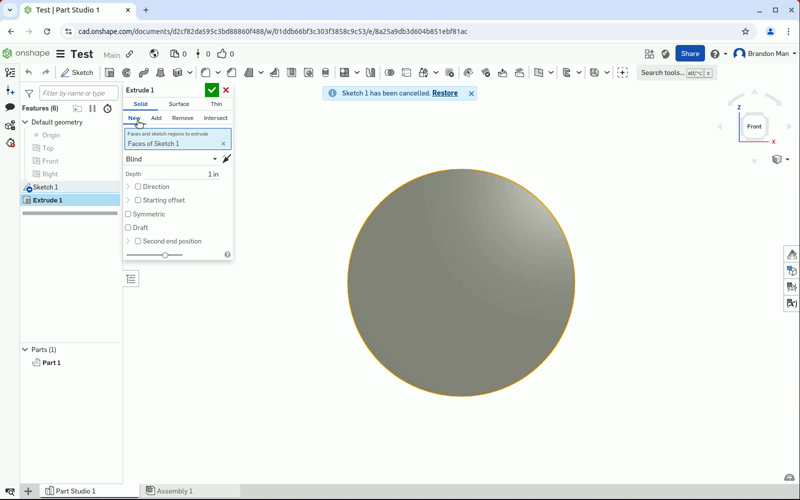
key(tab, 4)
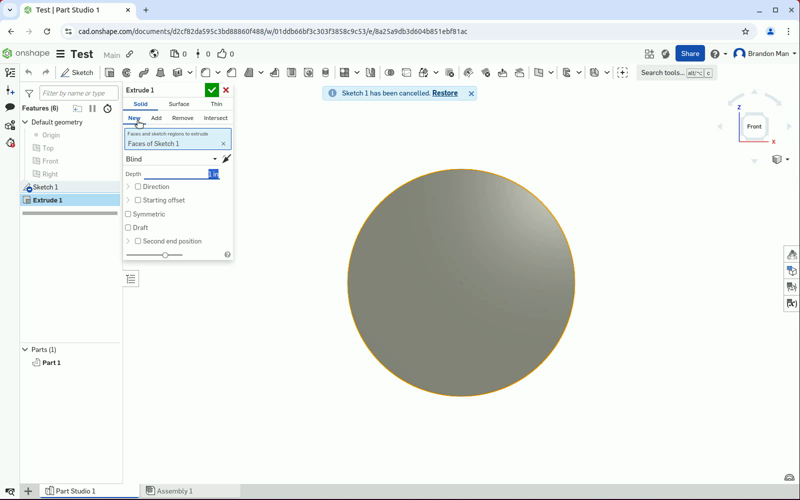
text(6.258)
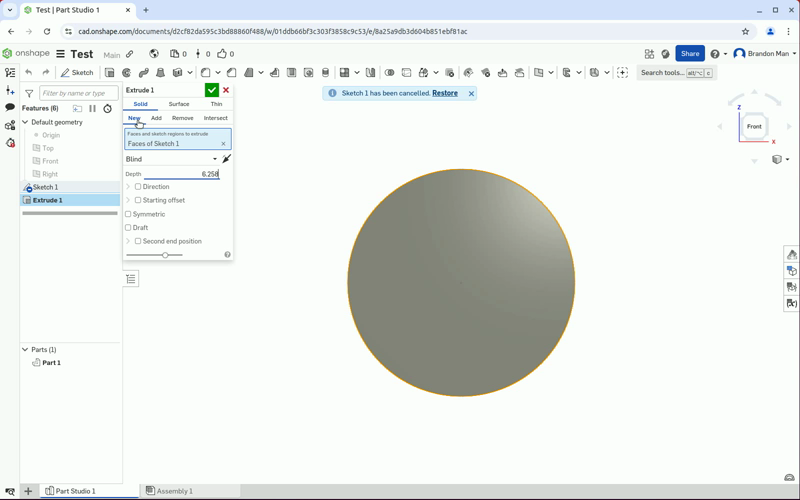
key(enter)
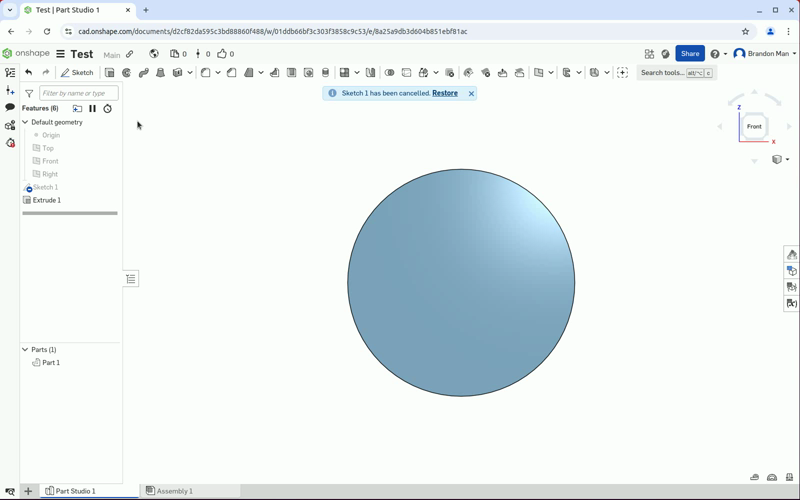
key(shift+h)
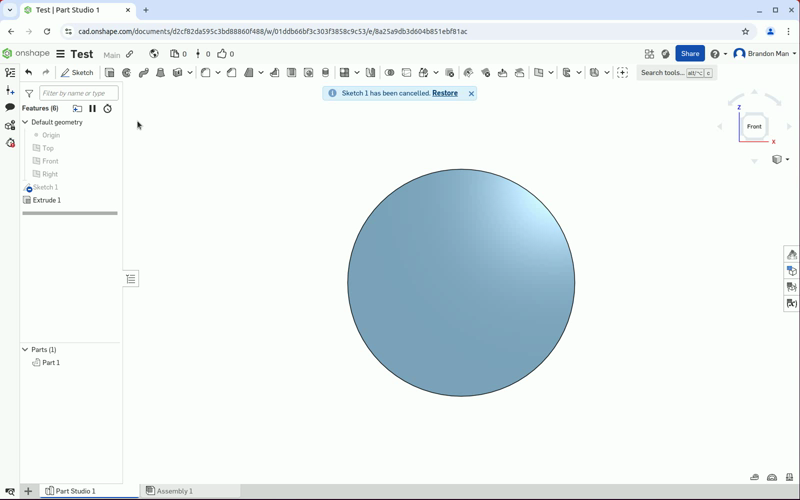
key(shift+h)
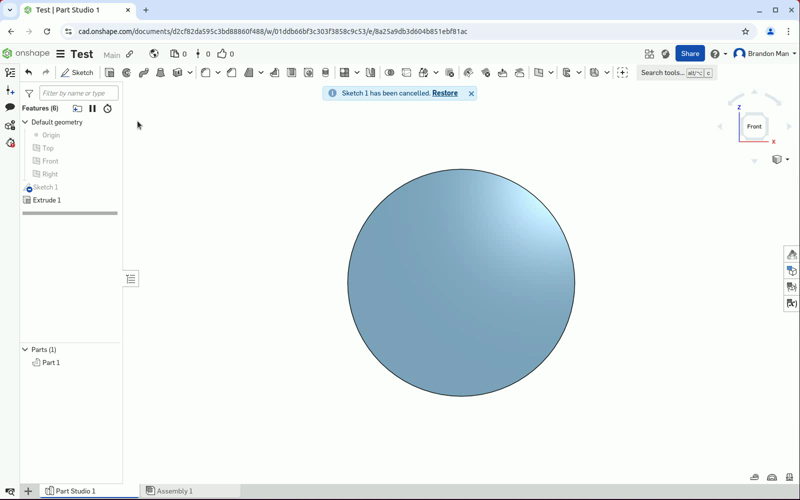
mouse_move(73, 189)
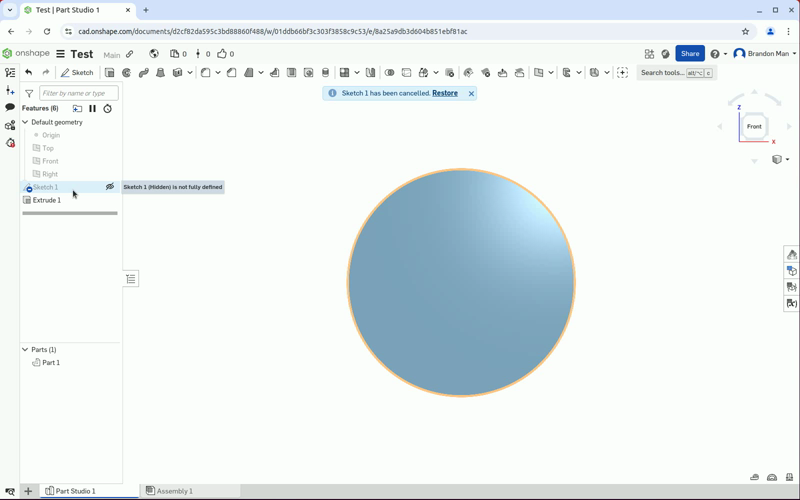
click(73, 189)
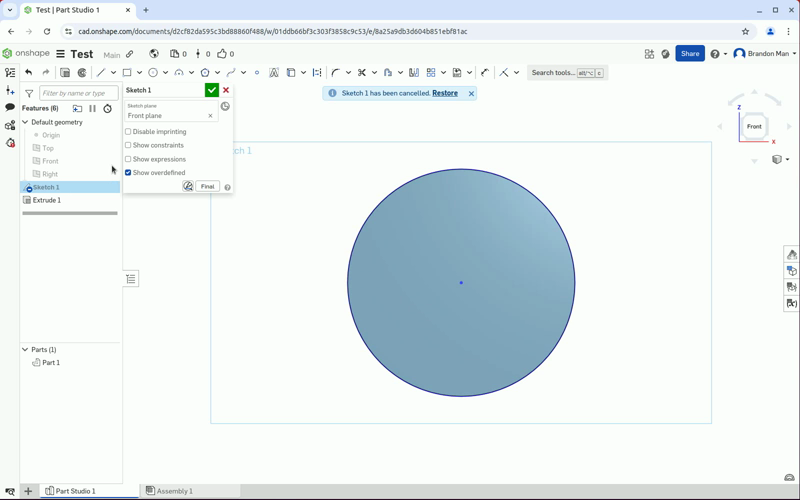
mouse_move(229, 92)
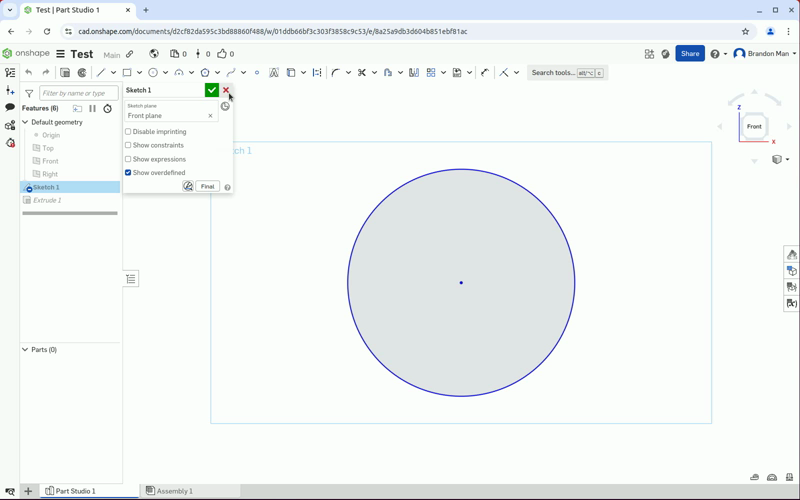
click(229, 92)
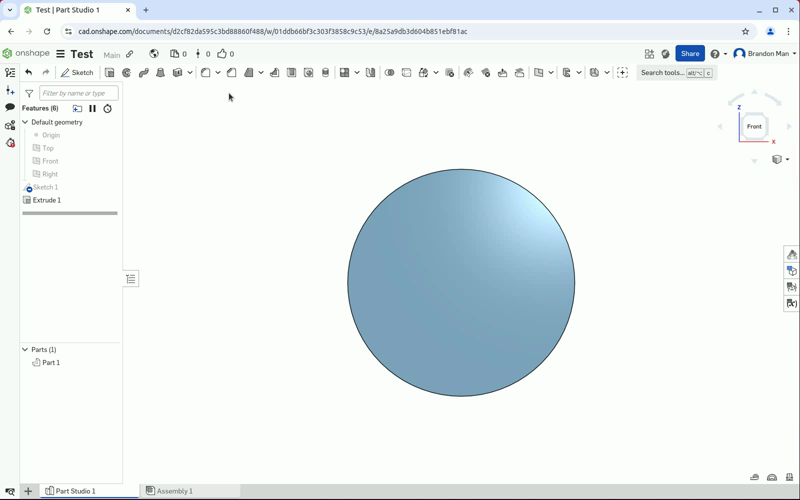
mouse_move(541, 75)
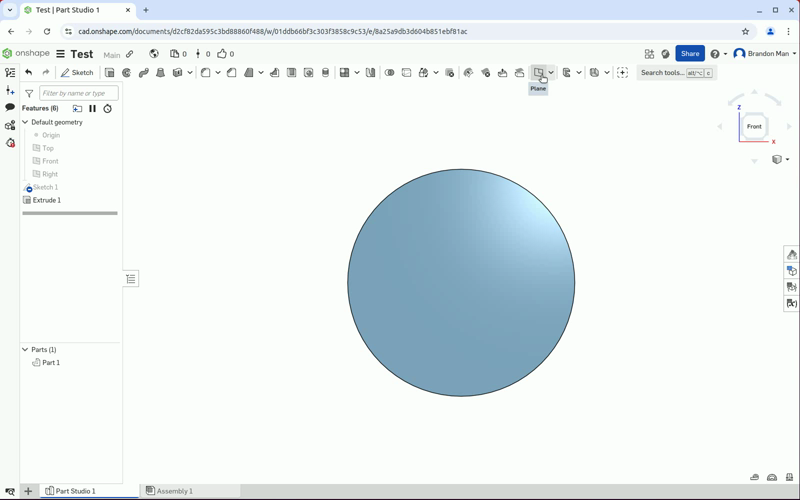
click(541, 75)
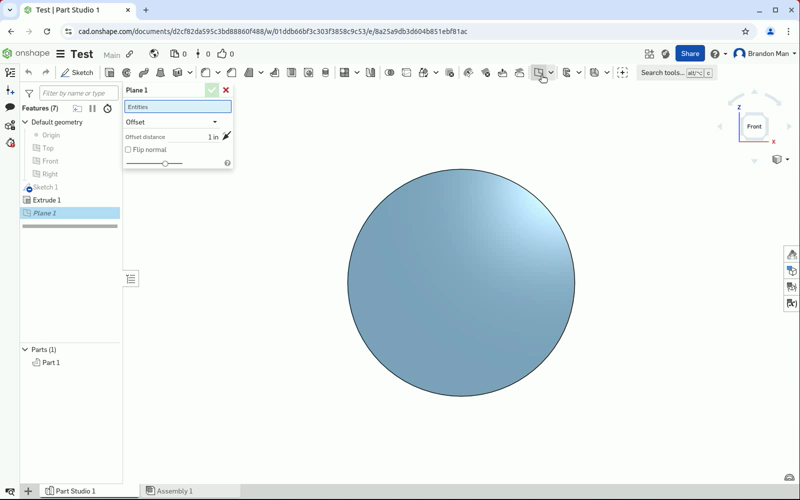
mouse_move(73, 163)
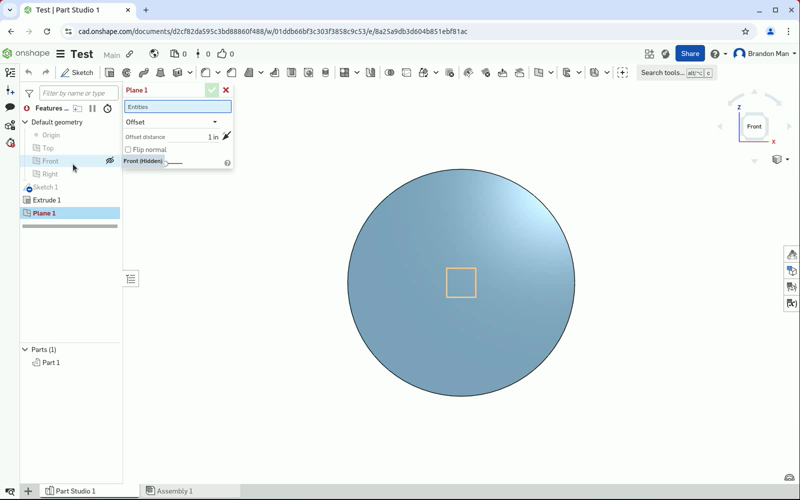
click(73, 163)
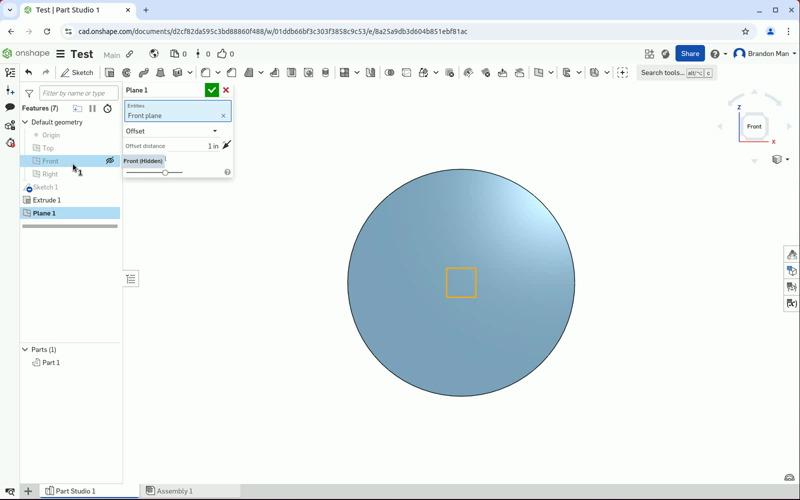
key(tab, 2)
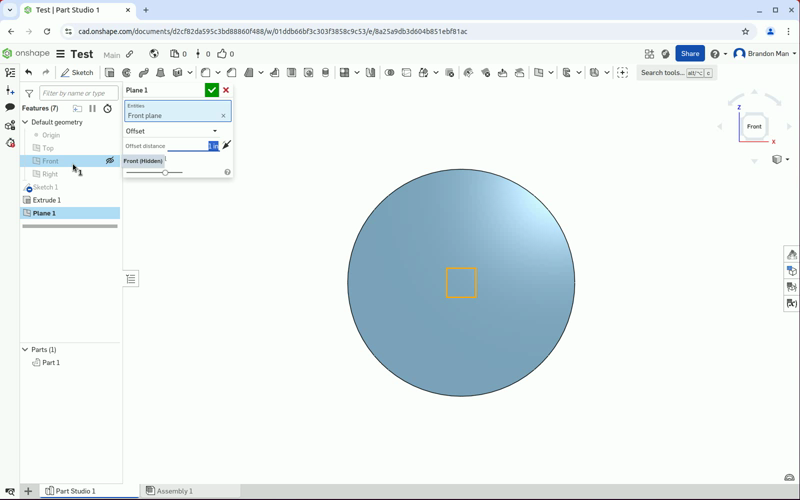
text(6.255)
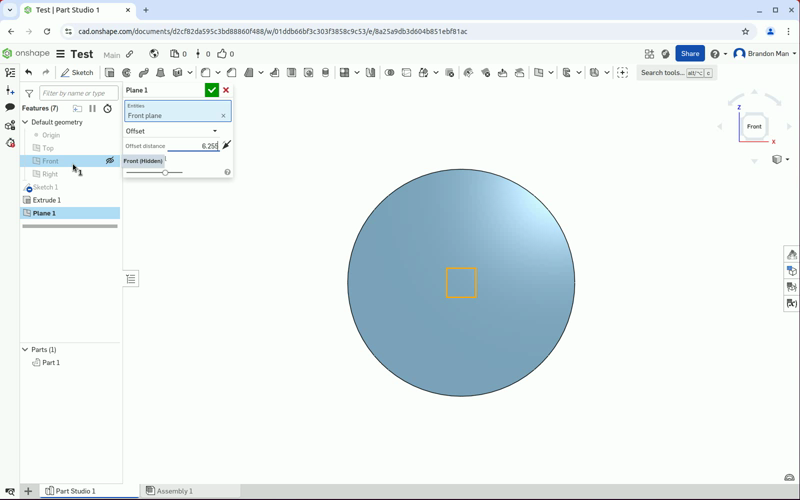
key(enter, 2)
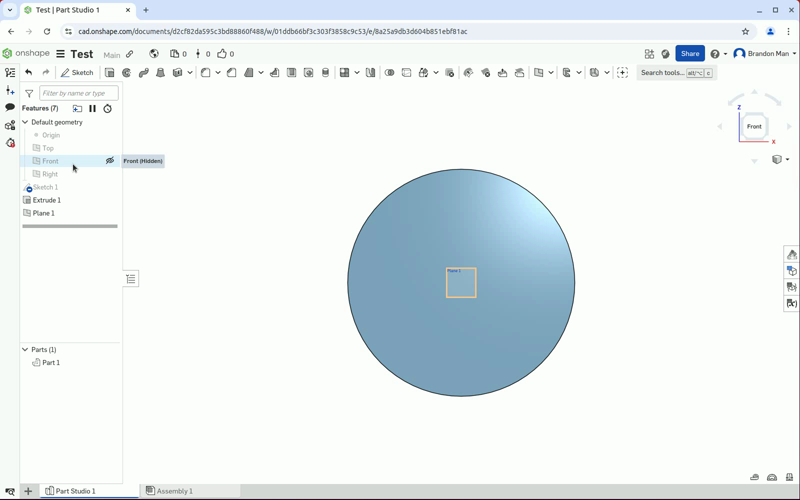
key(shift+s)
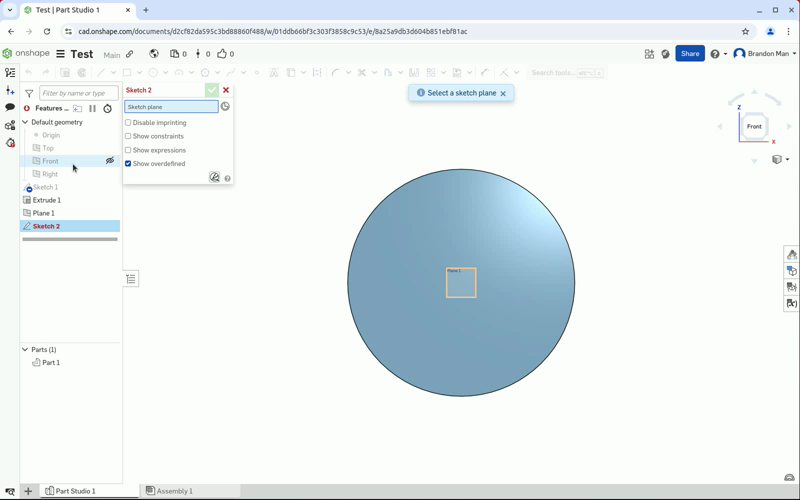
mouse_move(73, 215)
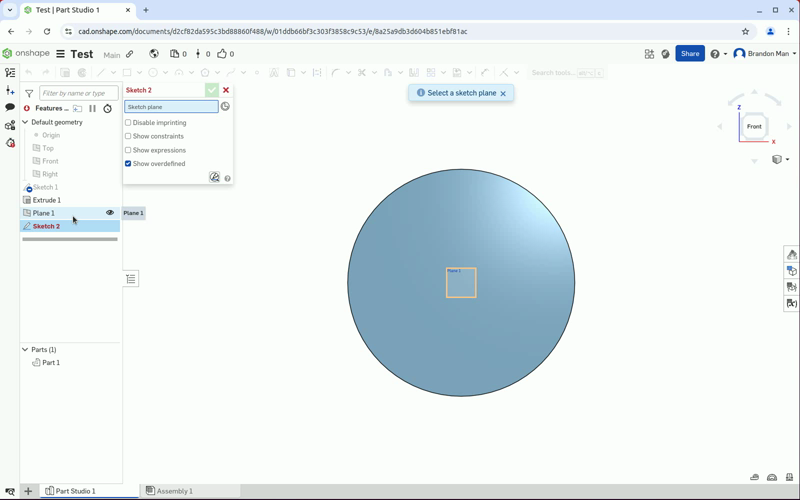
click(73, 215)
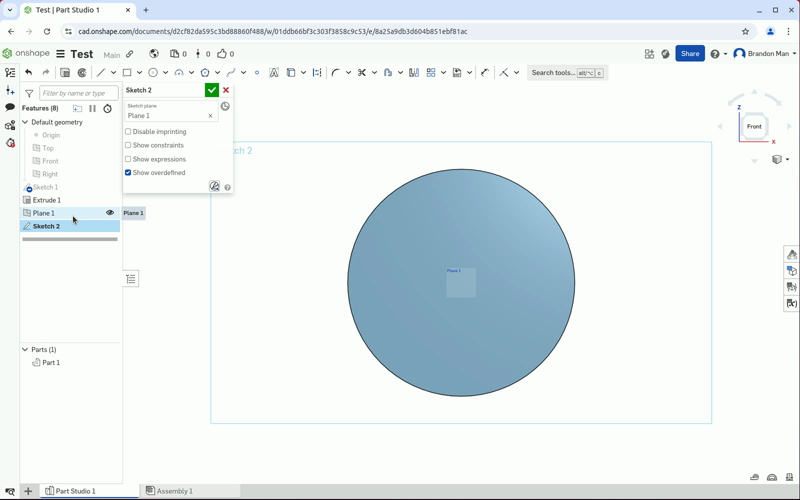
mouse_move(73, 352)
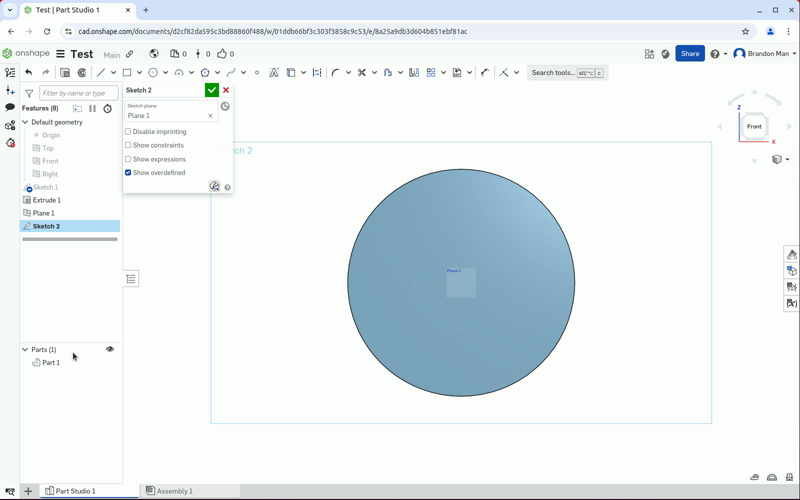
key(y)
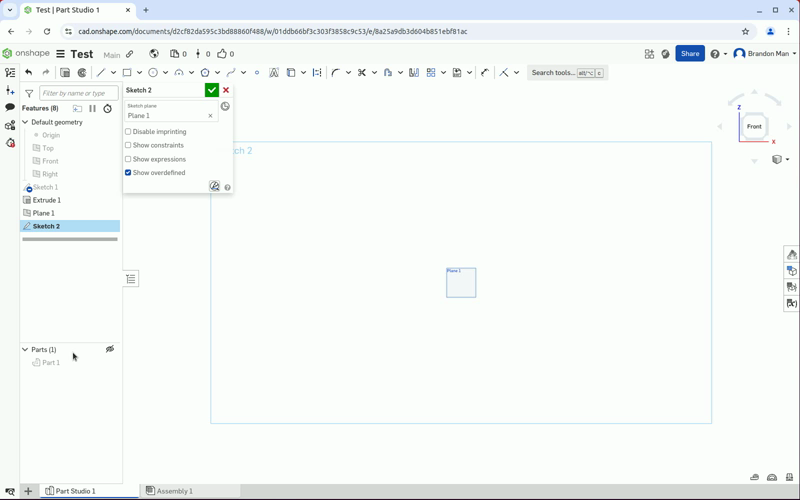
key(c)
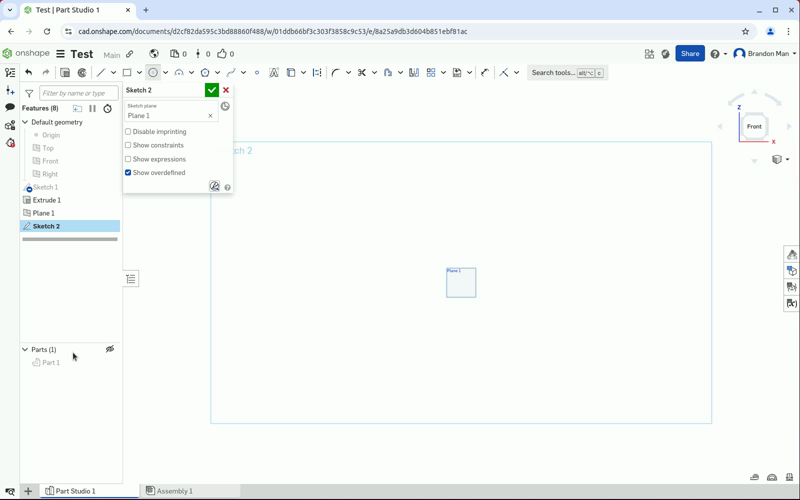
key_down(shift)
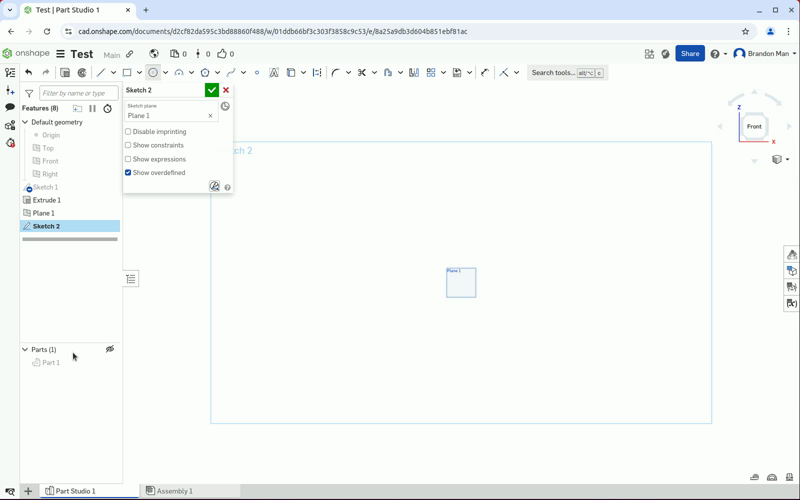
mouse_move(544, 282)
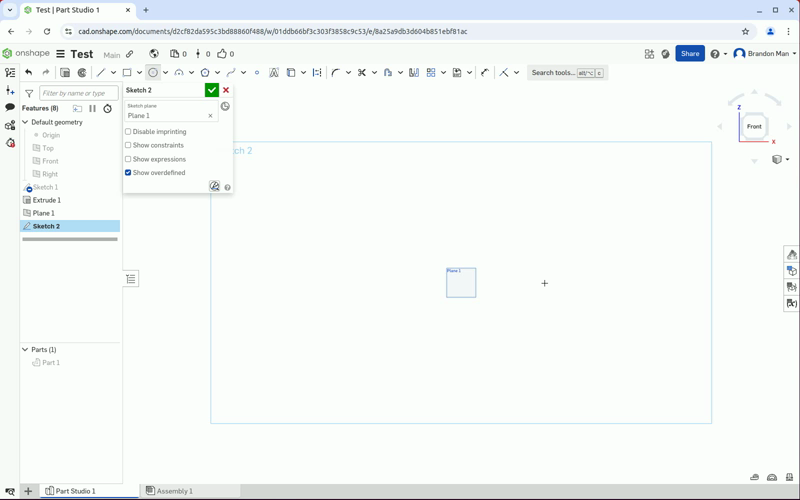
click(544, 282)
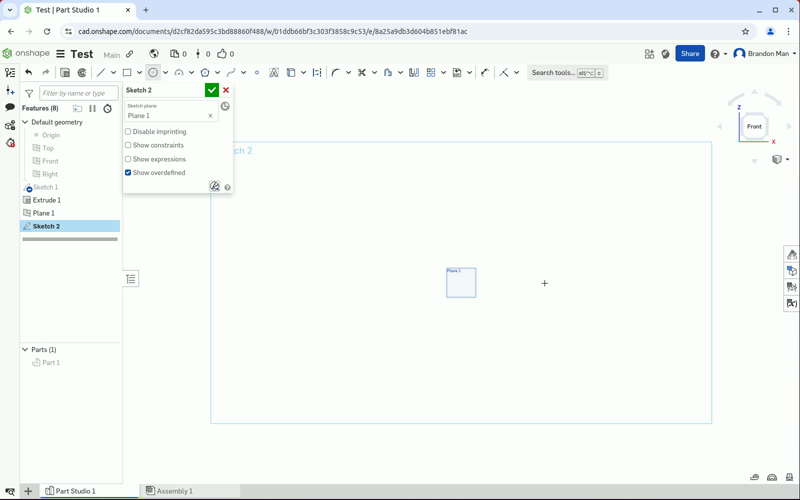
key_up(shift)
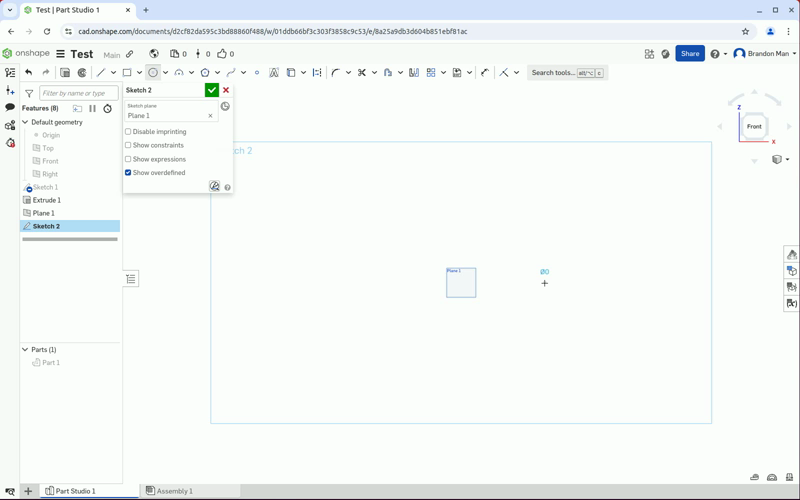
mouse_move(557, 282)
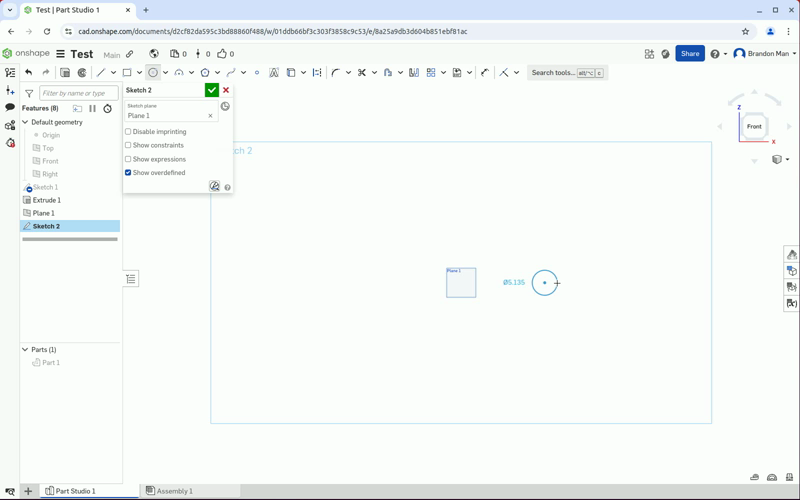
click(557, 282)
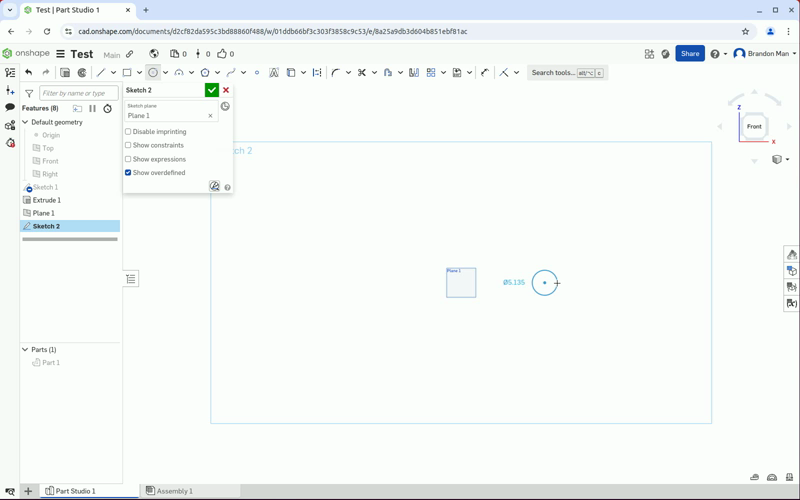
key(esc)
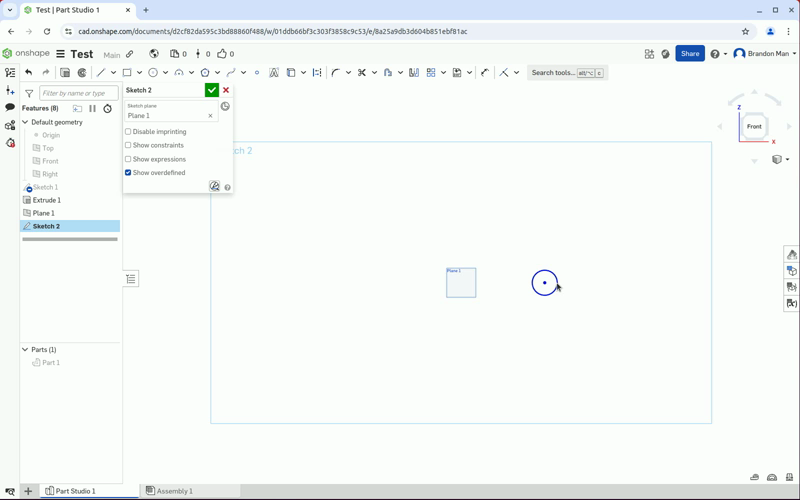
mouse_move(544, 286)
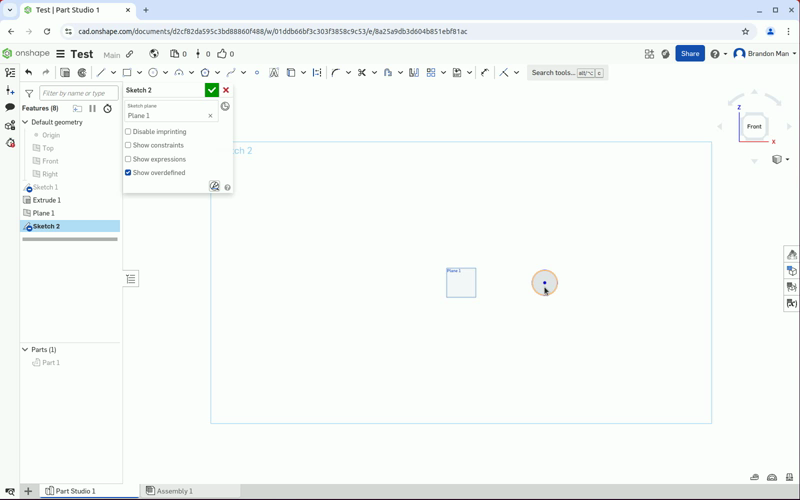
scroll(6)
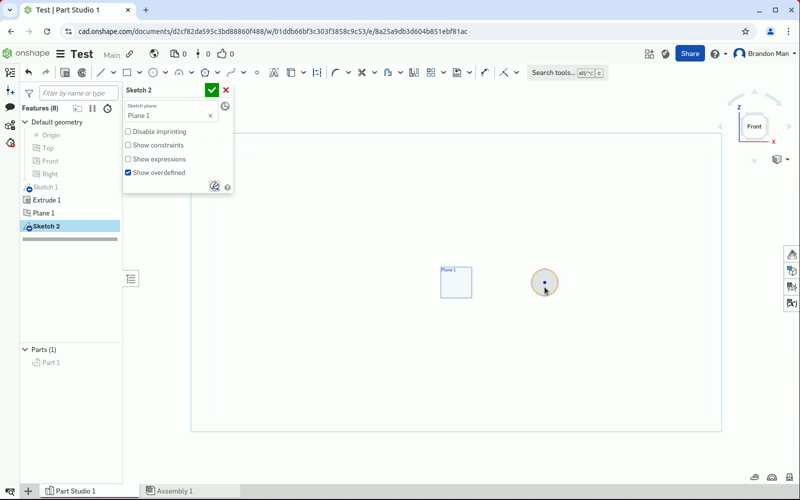
scroll(6)
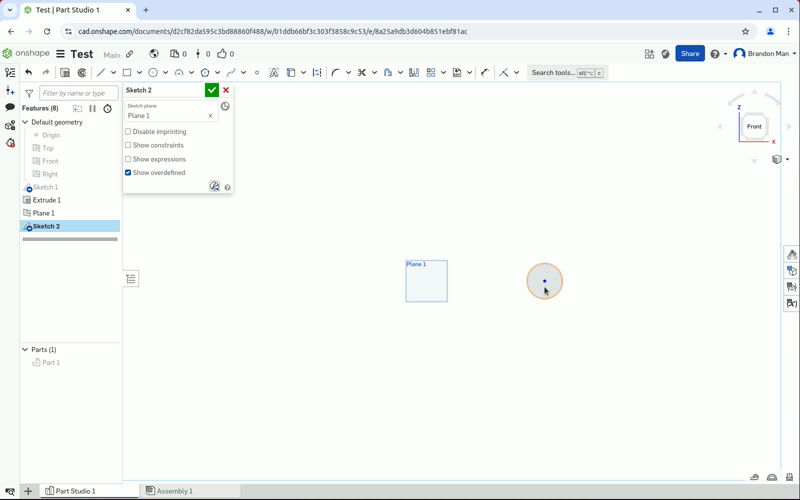
scroll(6)
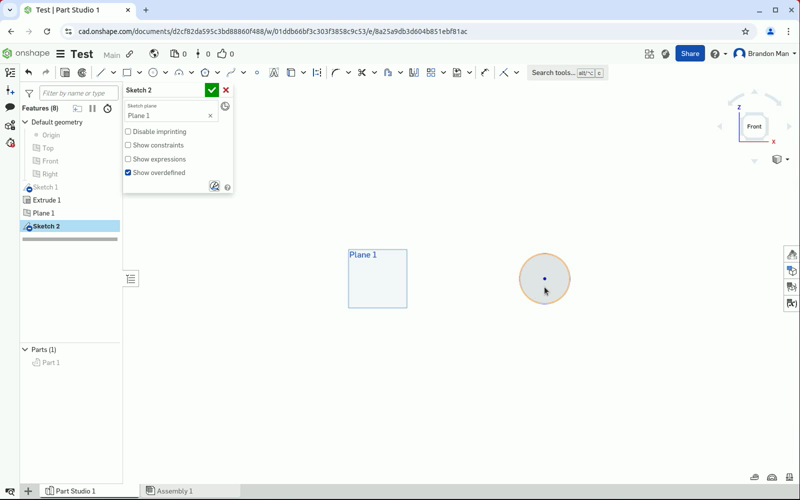
scroll(6)
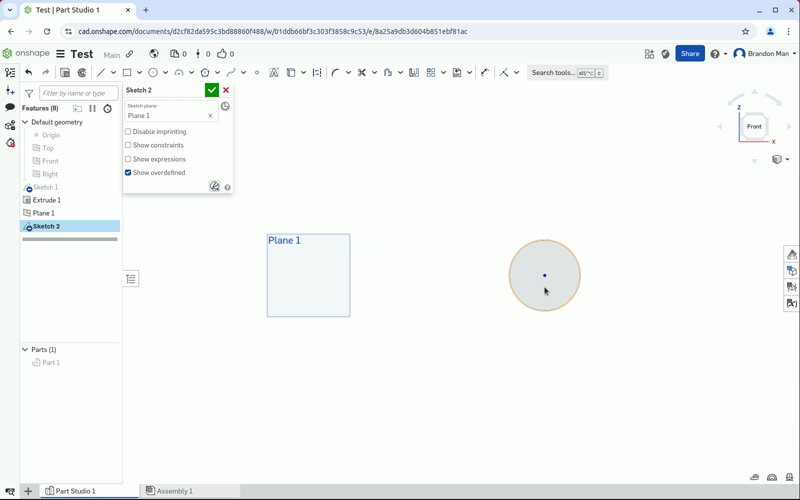
scroll(6)
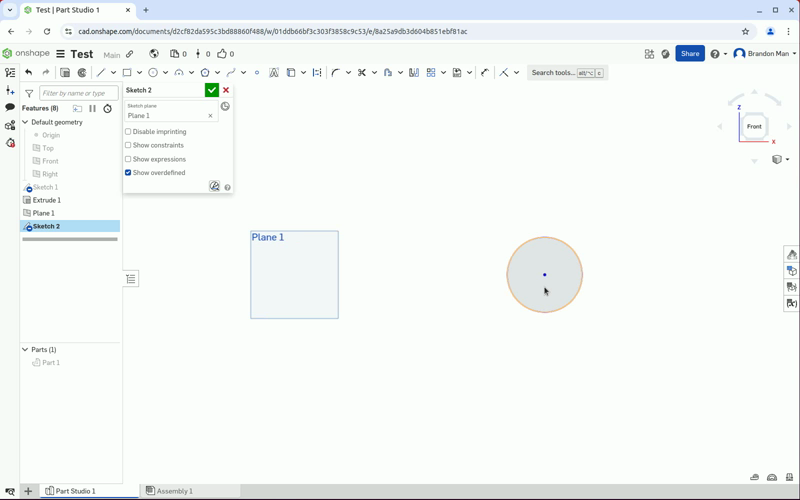
scroll(6)
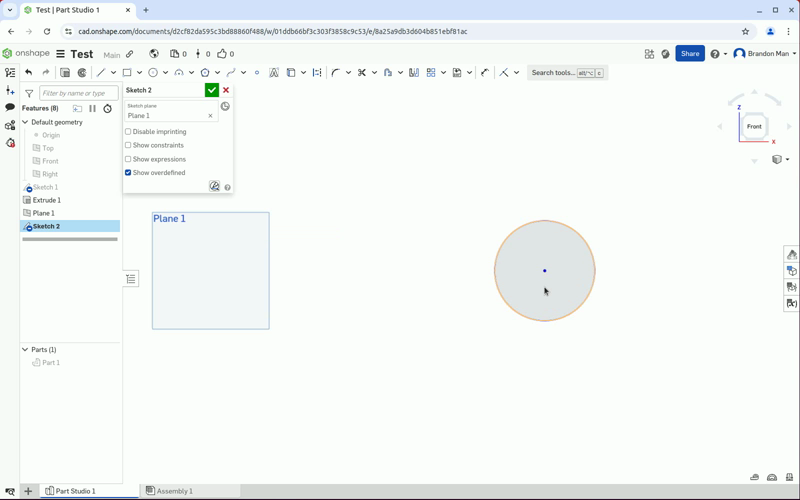
scroll(6)
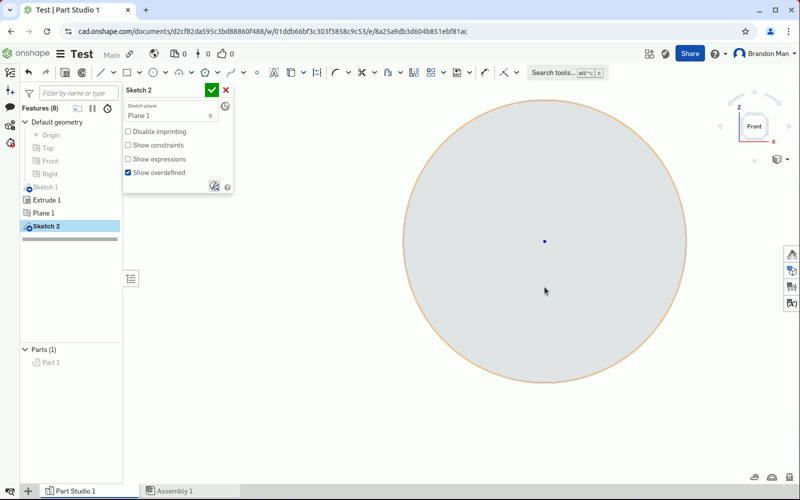
click(544, 286)
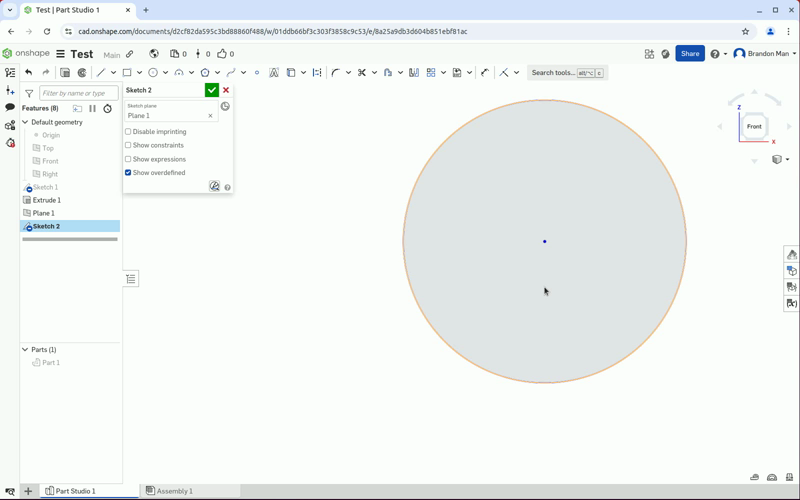
scroll(-6)
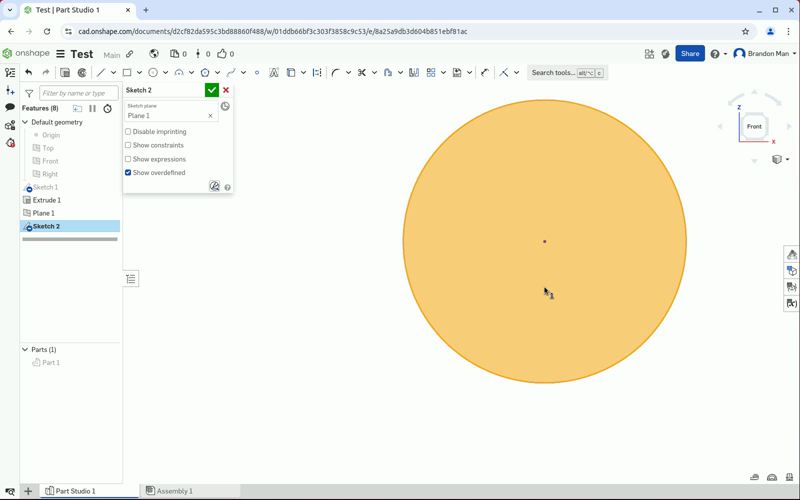
scroll(-6)
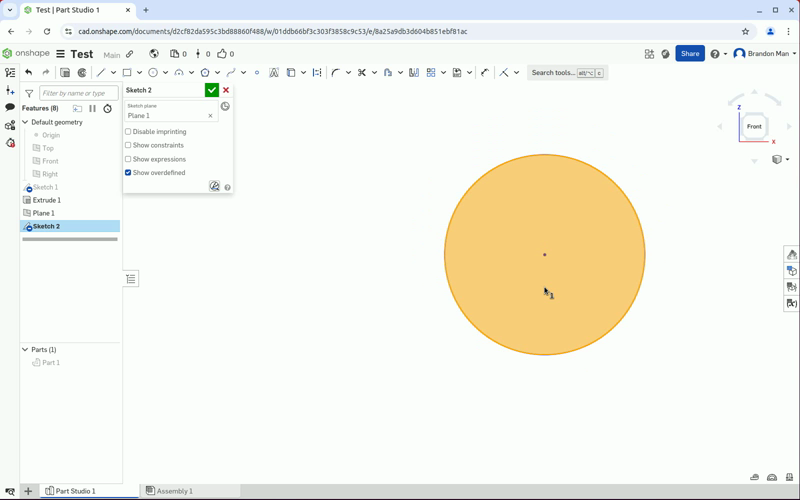
scroll(-6)
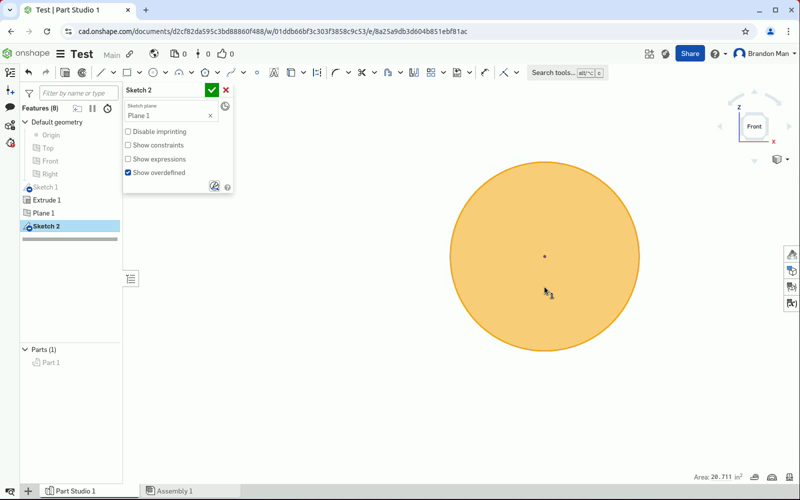
scroll(-6)
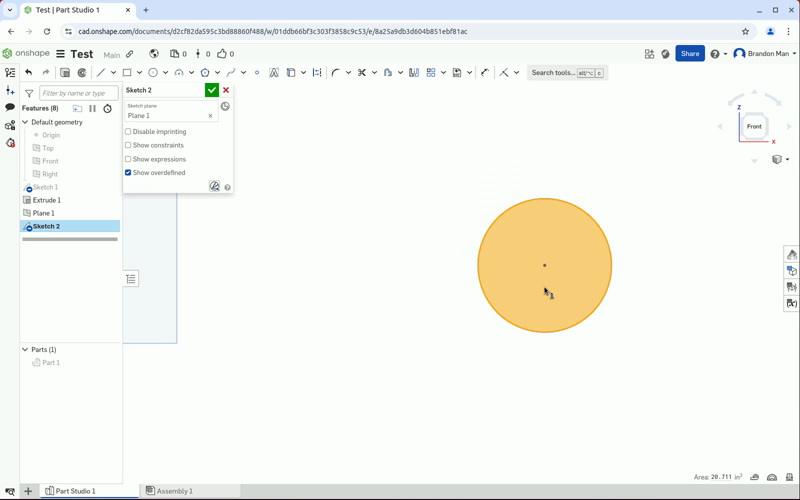
scroll(-6)
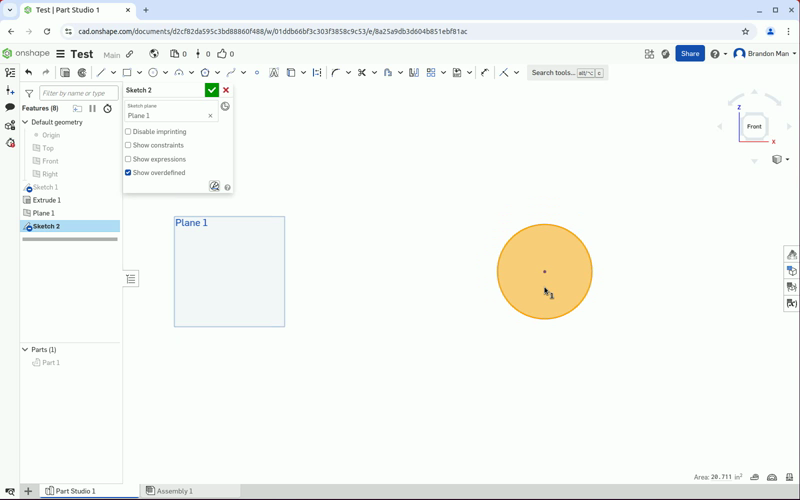
scroll(-6)
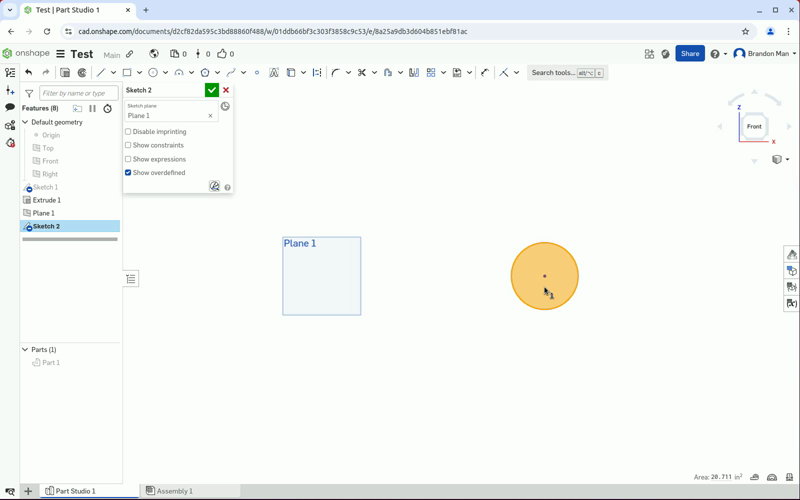
scroll(-6)
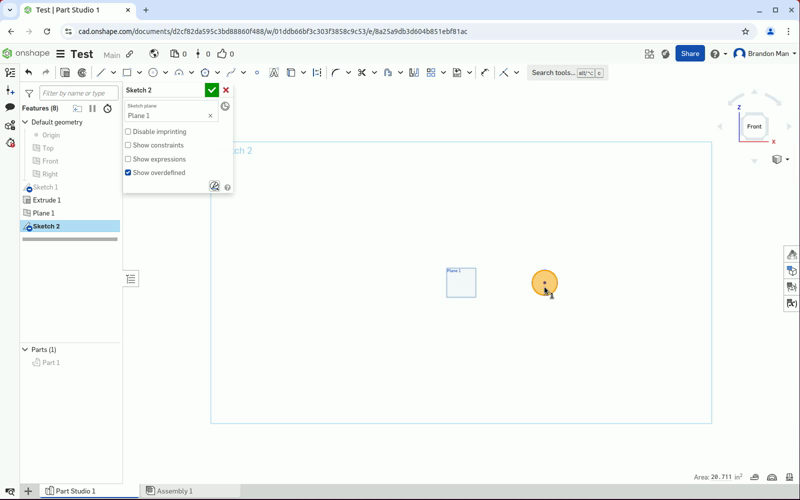
mouse_move(73, 352)
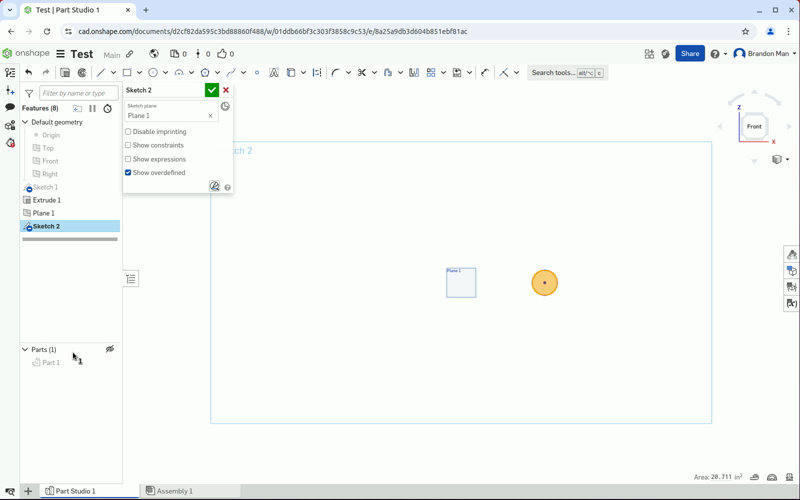
key(shift+y)
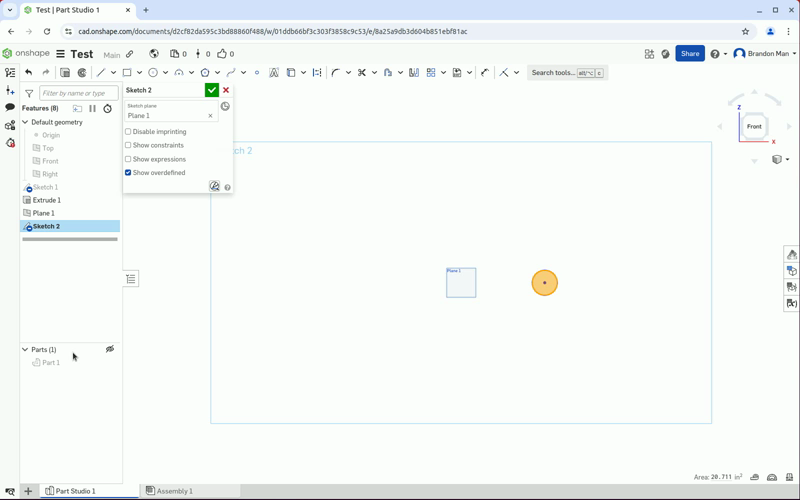
key(shift+e)
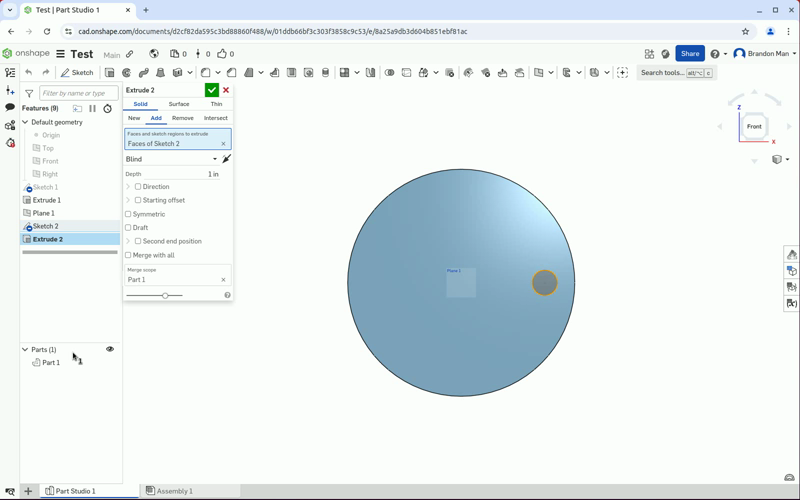
mouse_move(143, 106)
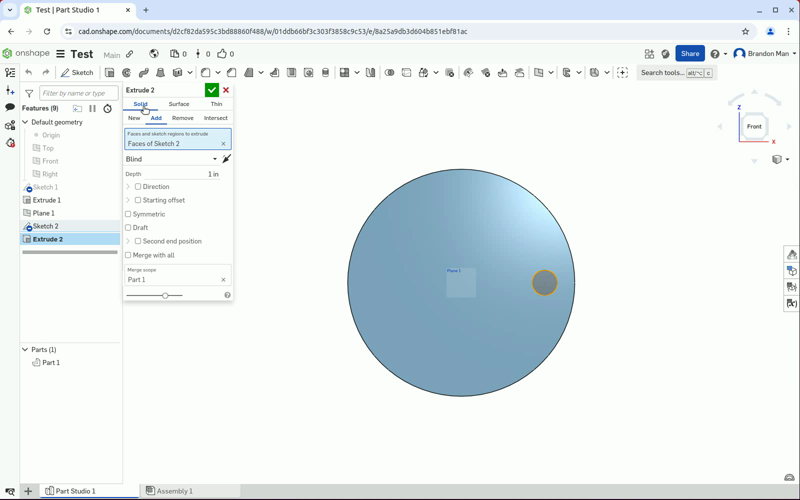
click(143, 106)
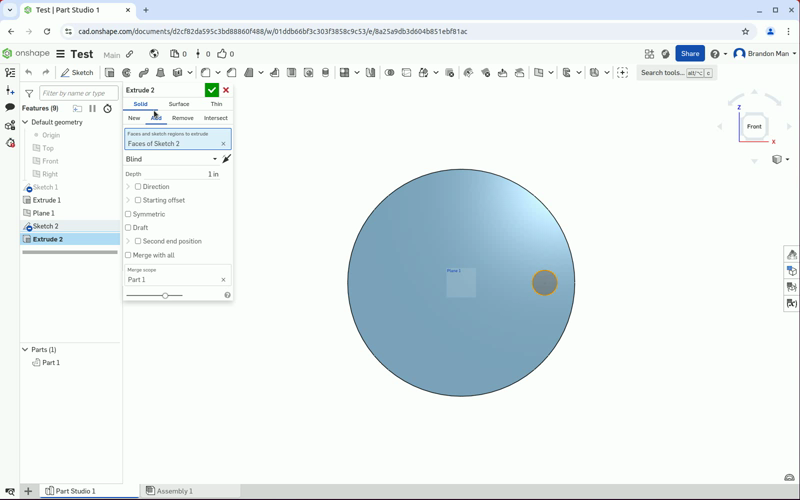
mouse_move(186, 120)
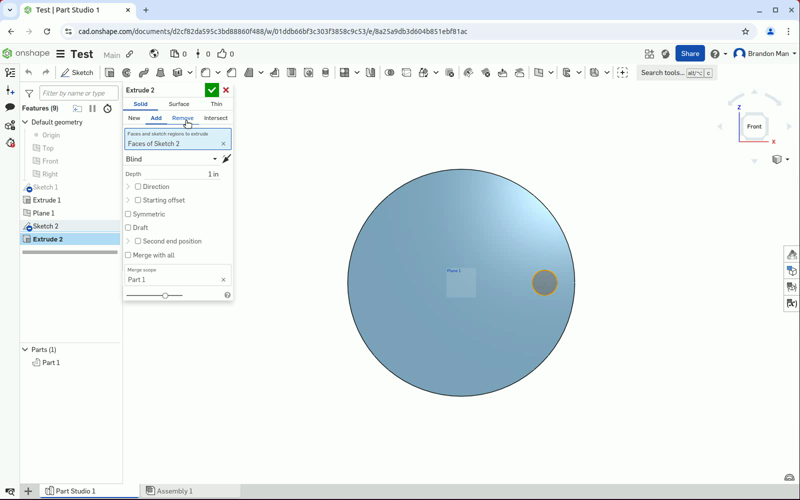
click(186, 120)
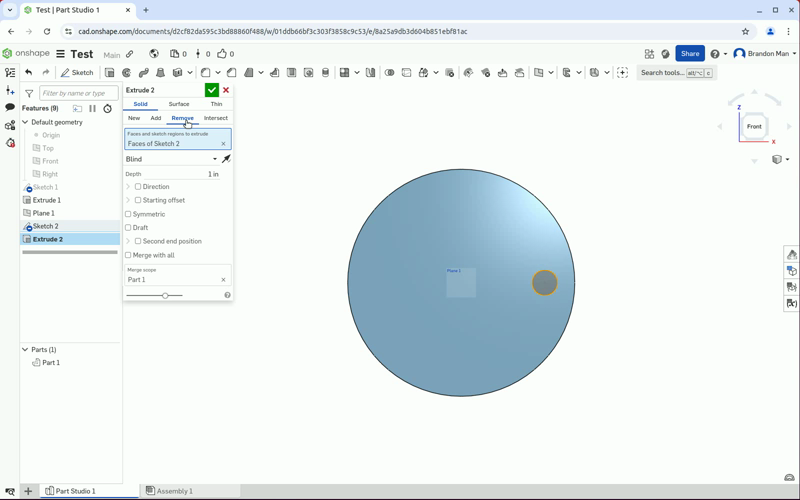
key(tab, 4)
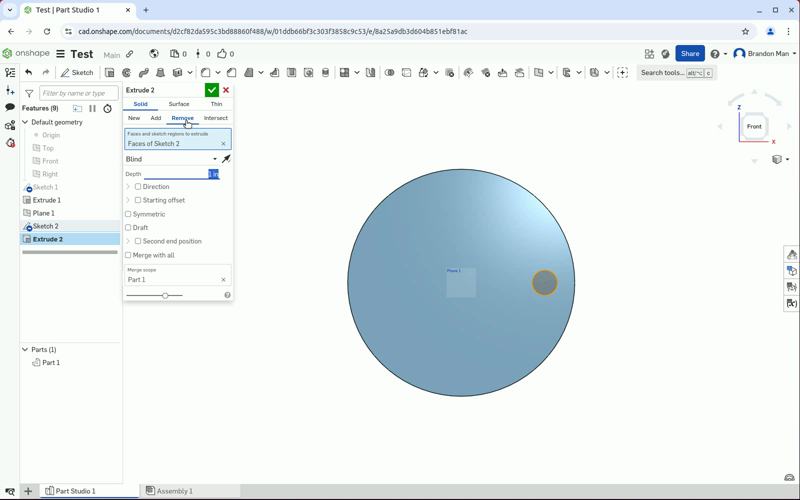
text(6.258)
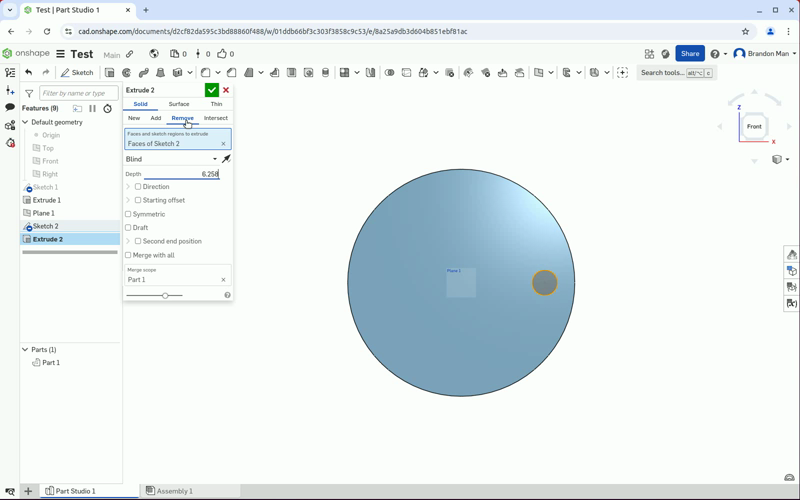
key(tab, 6)
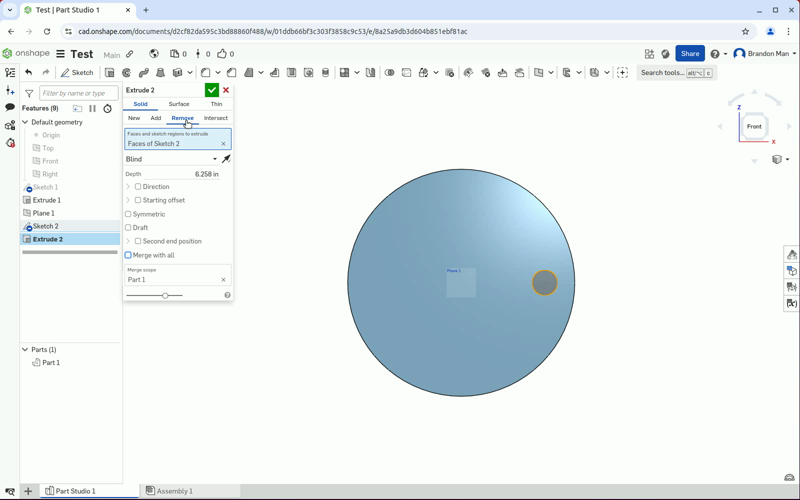
key(space)
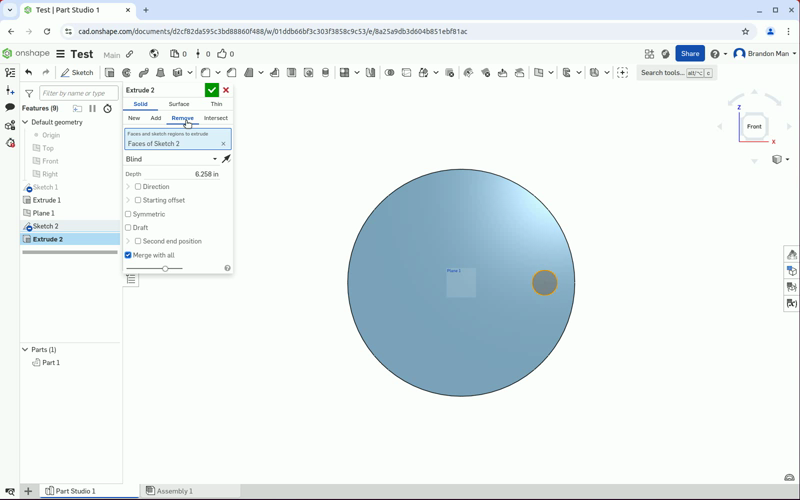
key(enter)
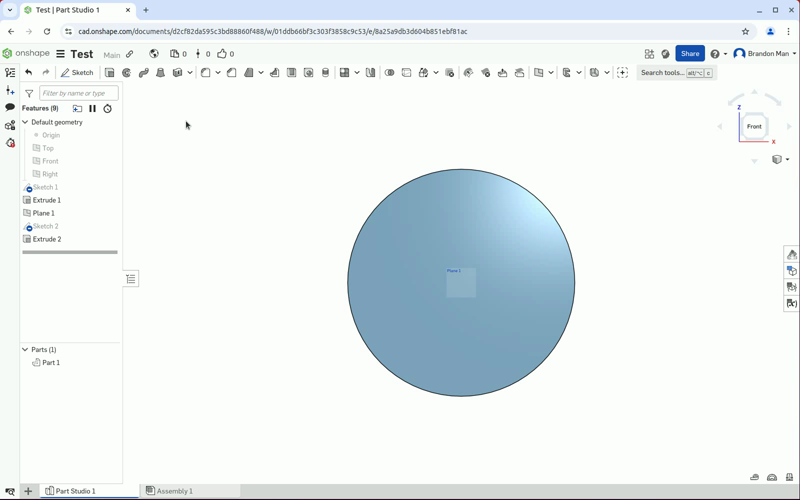
key(shift+h)
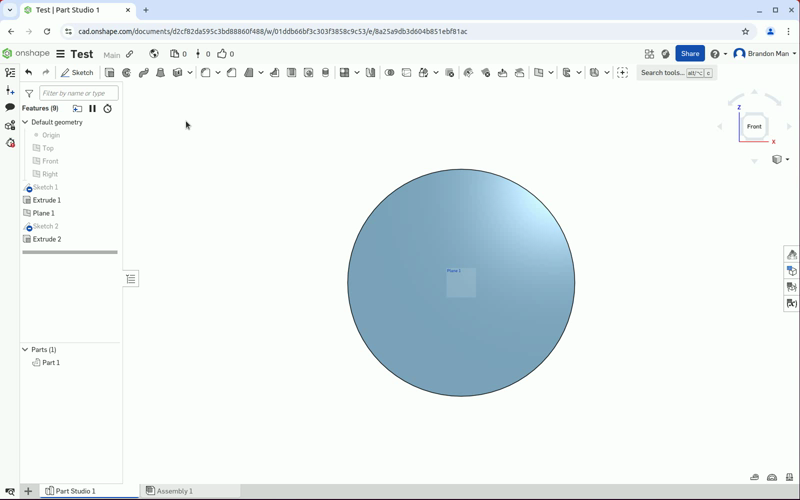
key(shift+h)
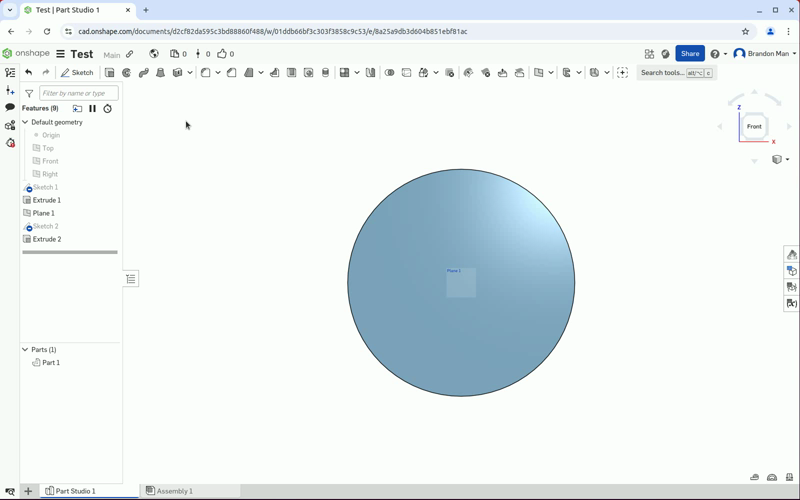
mouse_move(73, 189)
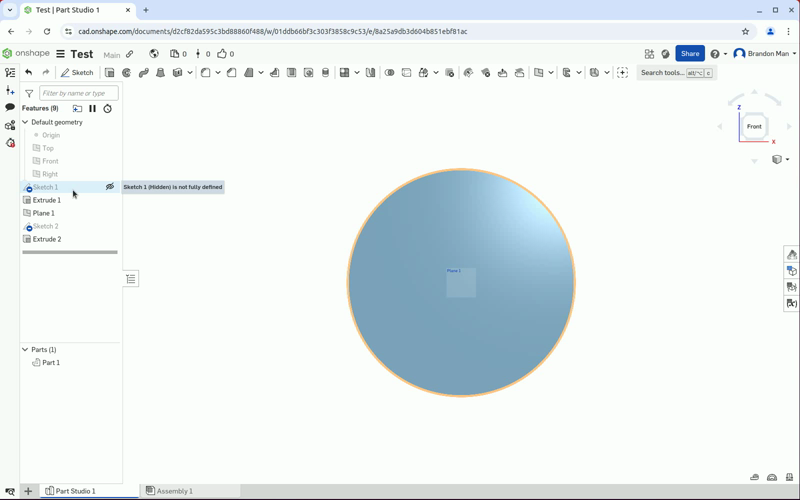
click(73, 189)
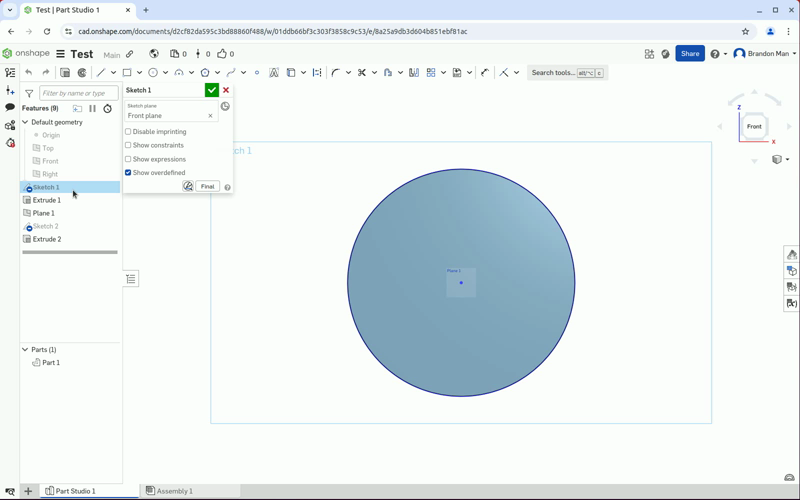
mouse_move(229, 92)
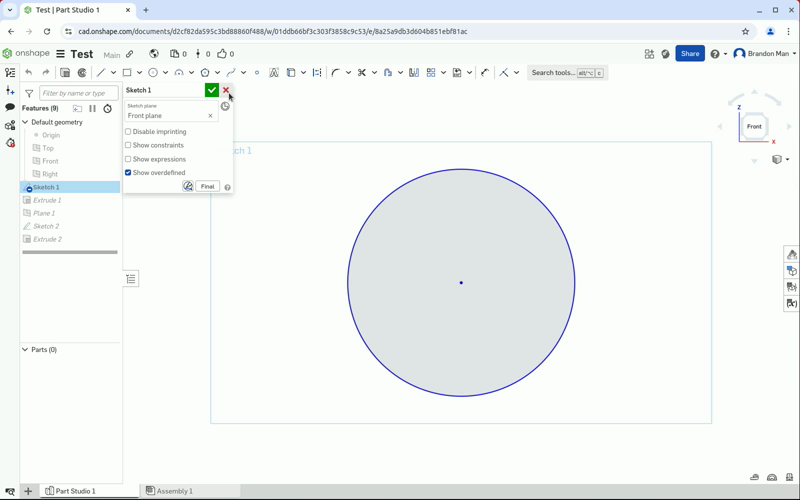
click(229, 92)
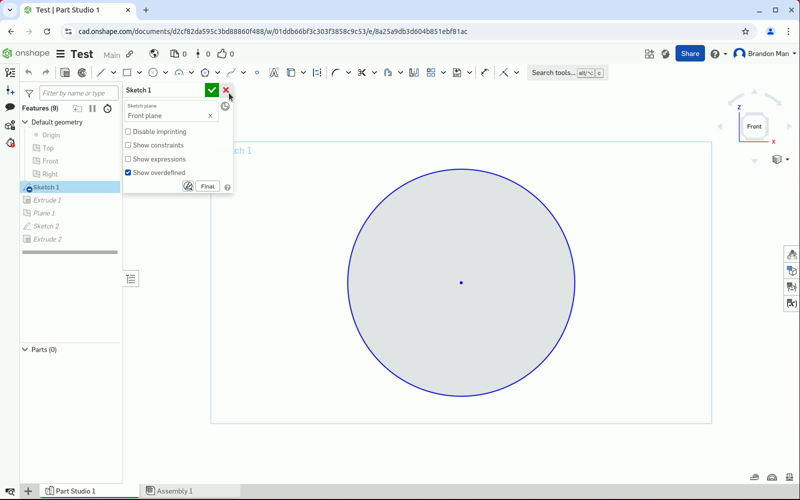
key(shift+s)
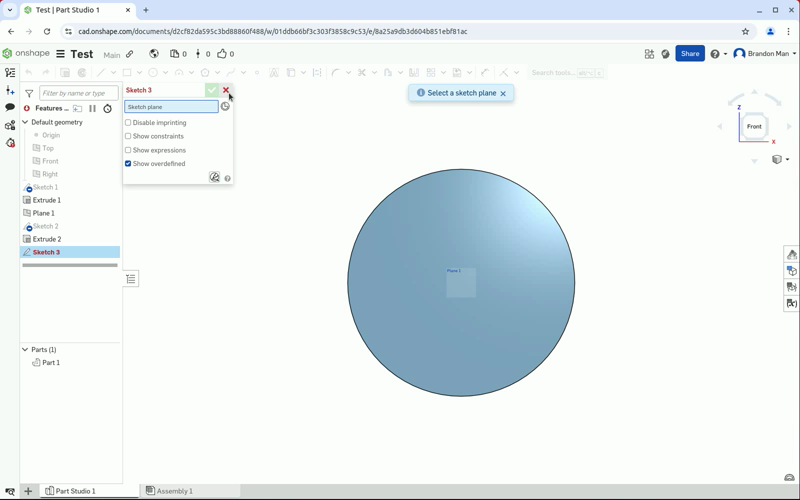
mouse_move(73, 215)
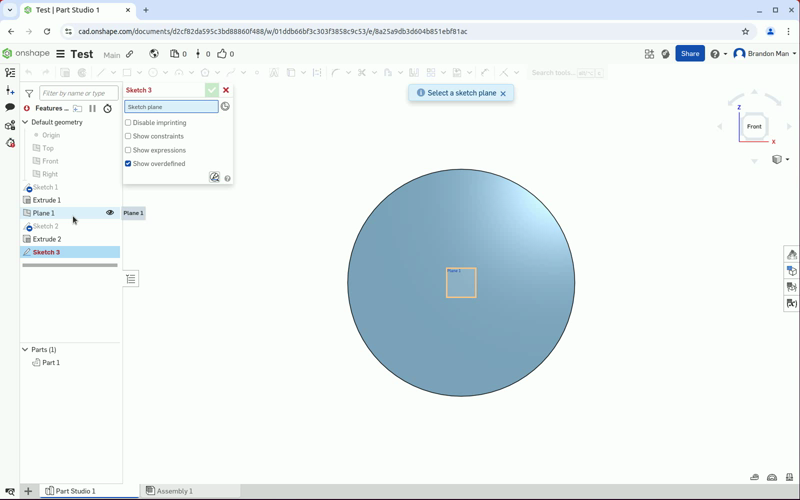
click(73, 215)
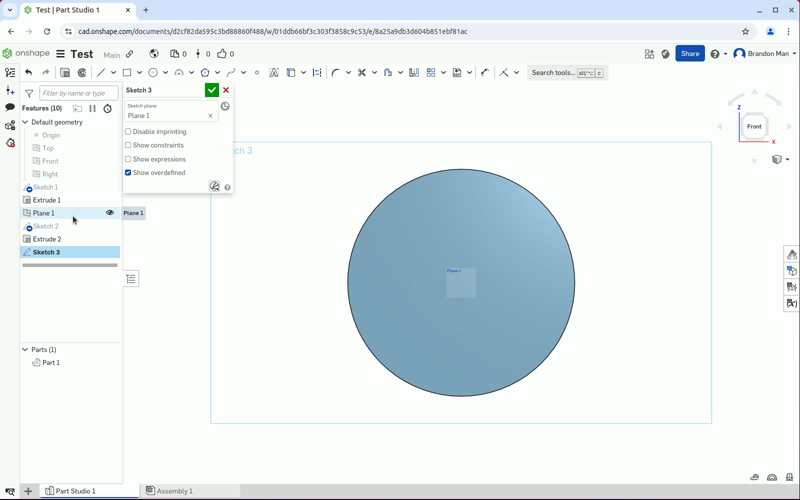
mouse_move(73, 352)
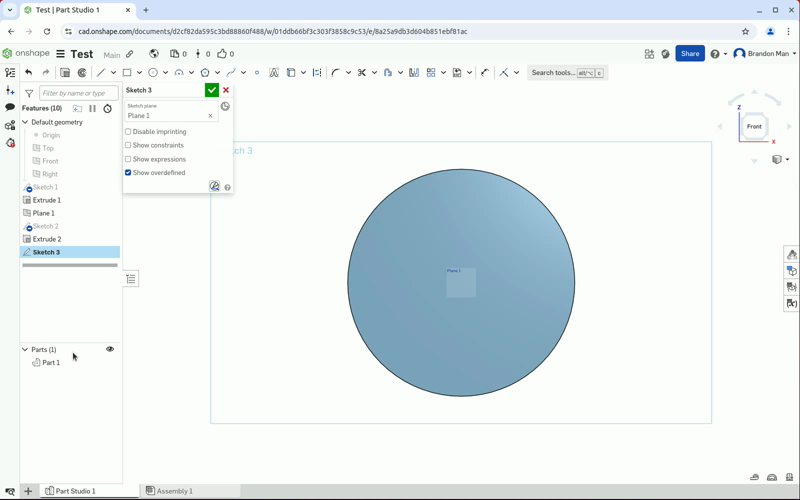
key(y)
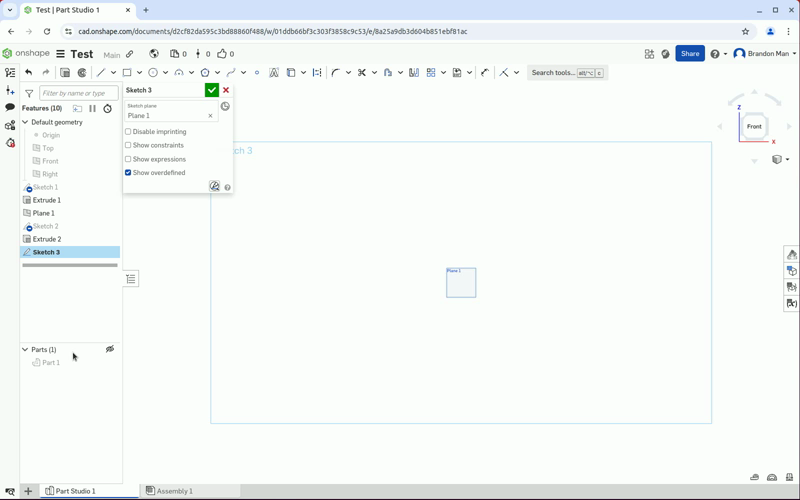
key(c)
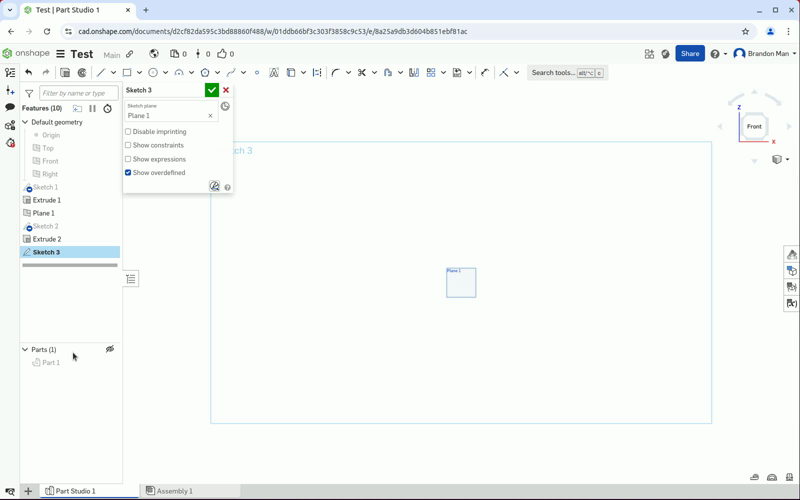
key_down(shift)
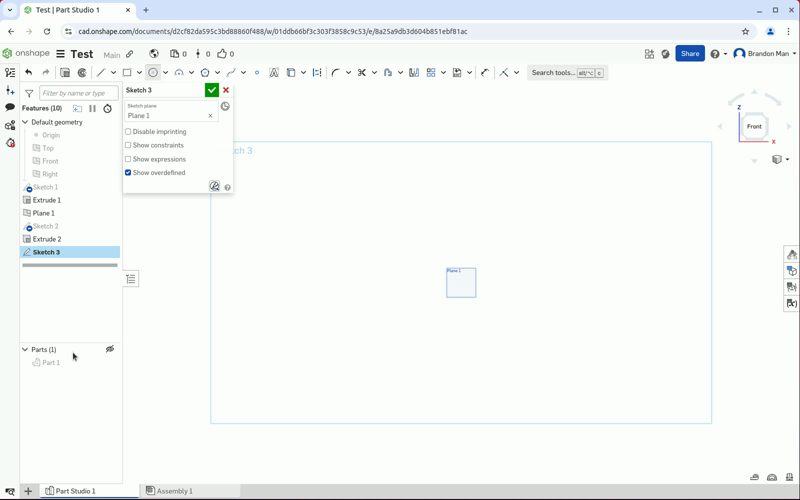
mouse_move(377, 282)
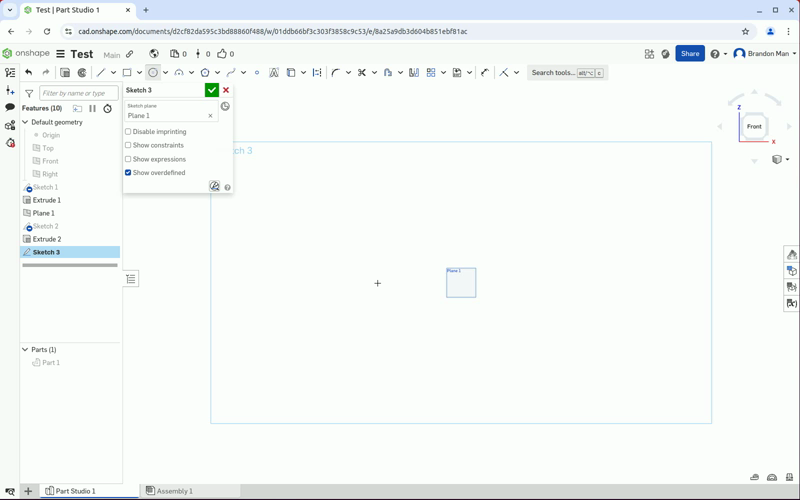
click(377, 282)
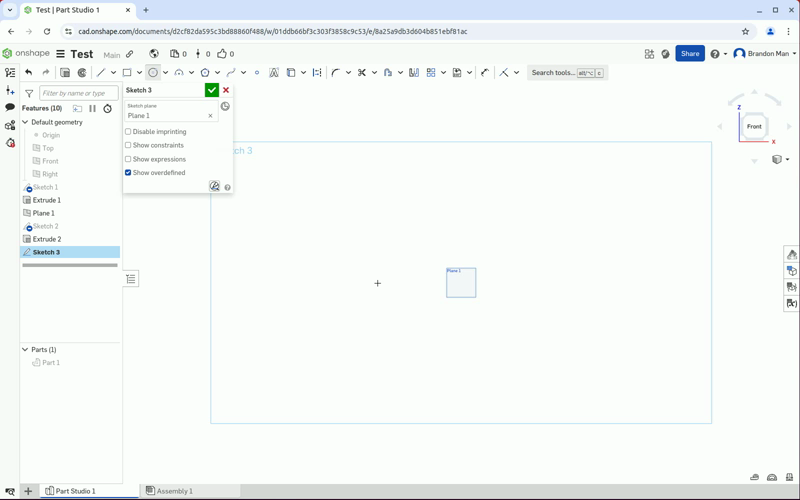
key_up(shift)
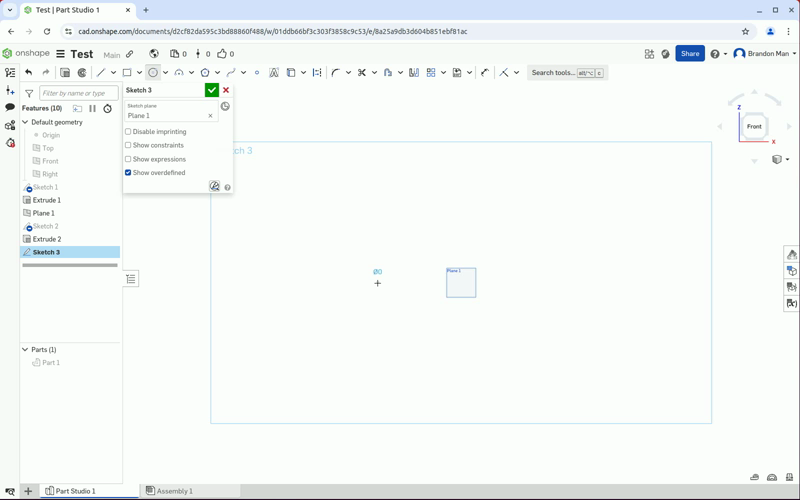
mouse_move(392, 282)
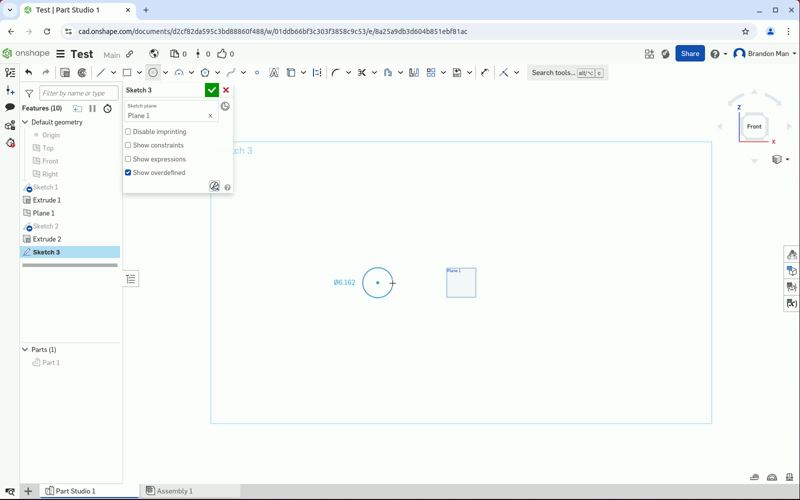
click(392, 282)
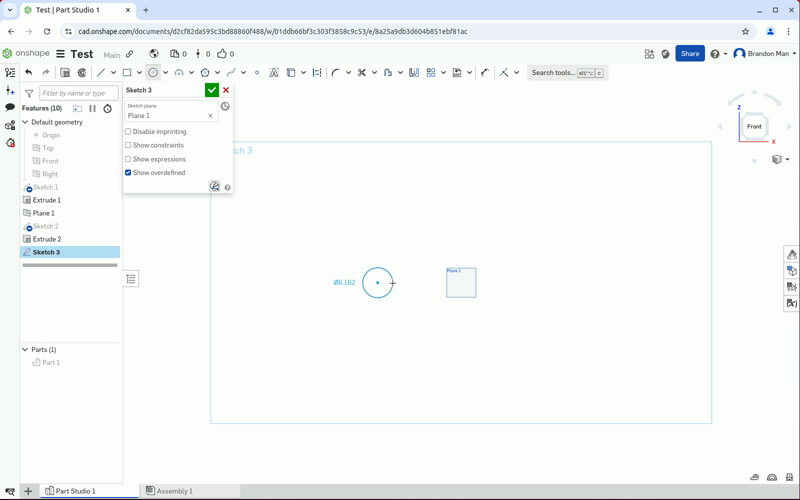
key(esc)
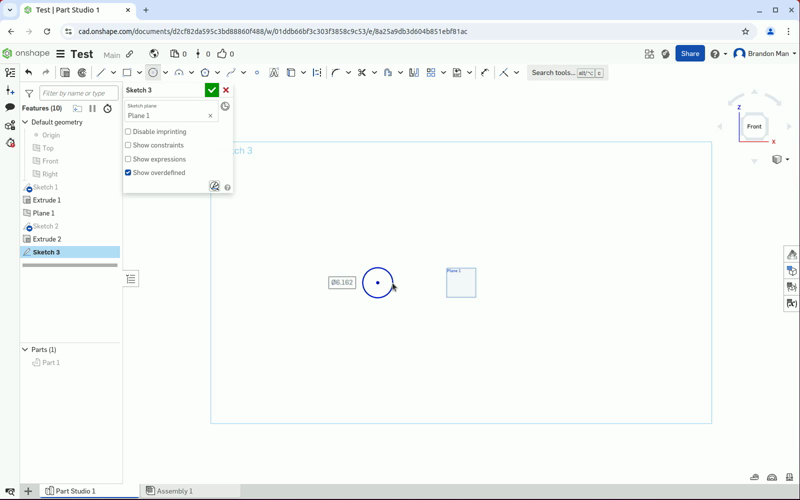
mouse_move(365, 290)
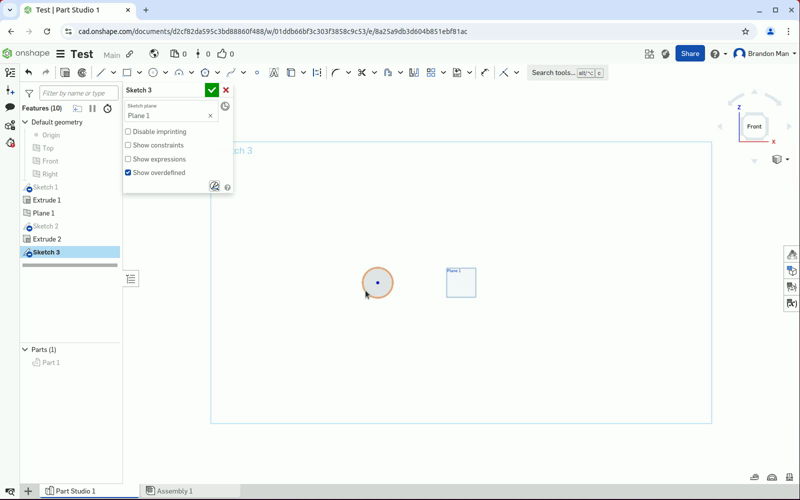
scroll(6)
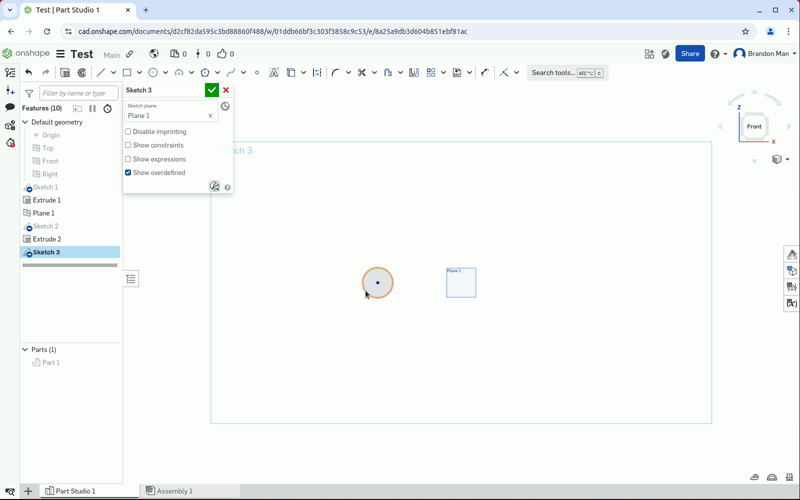
scroll(6)
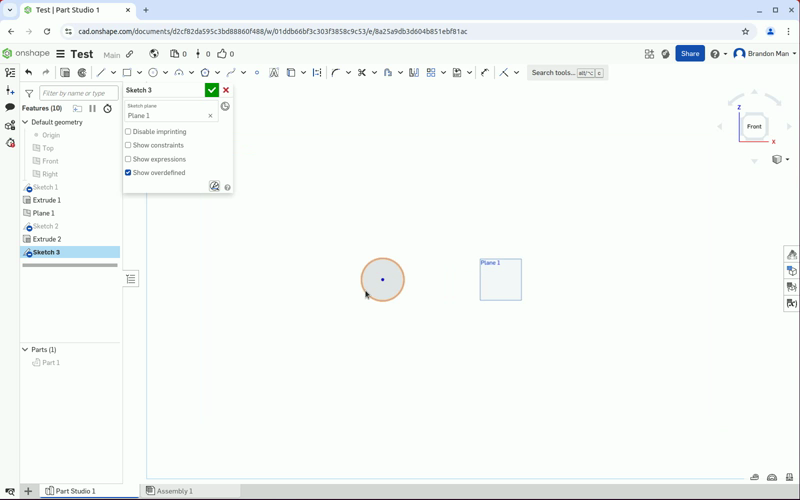
scroll(6)
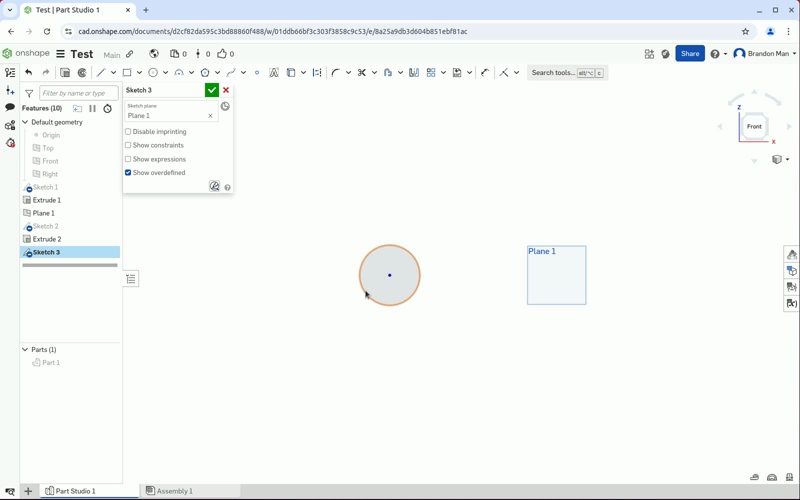
scroll(6)
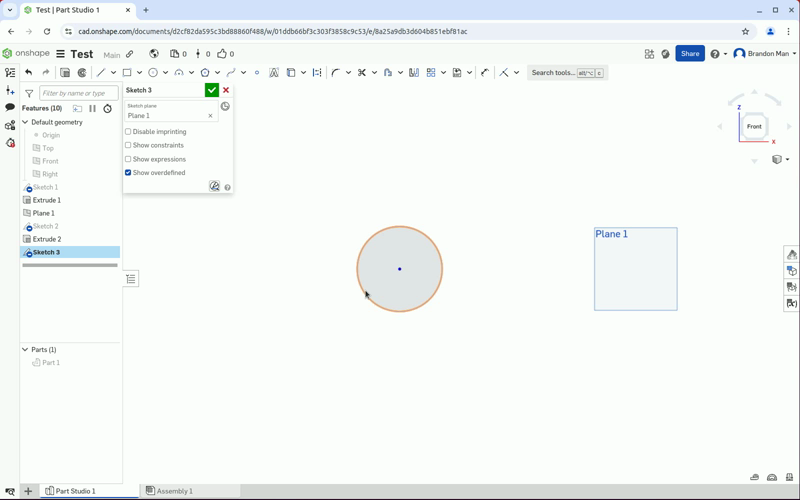
scroll(6)
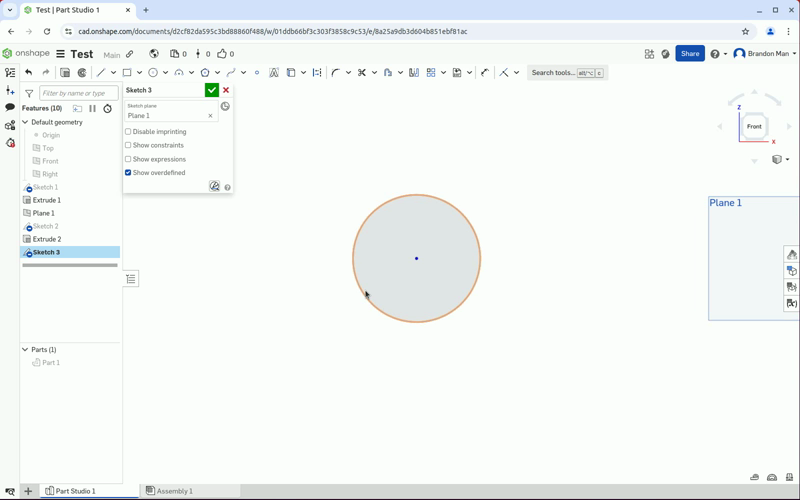
scroll(6)
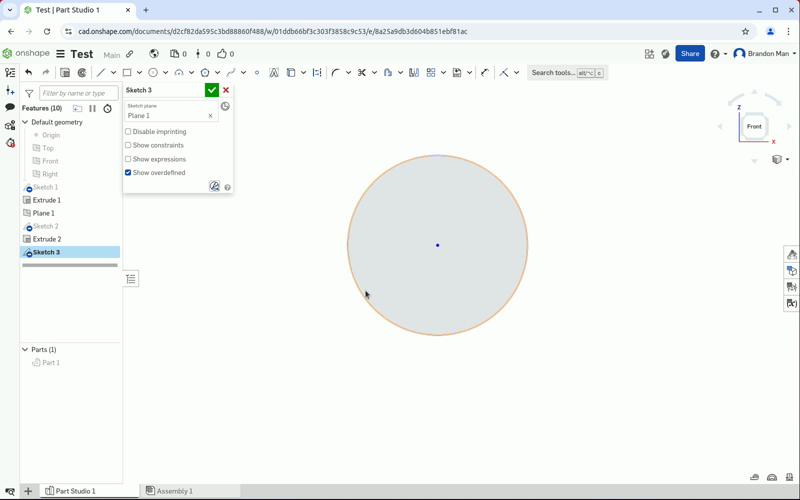
scroll(6)
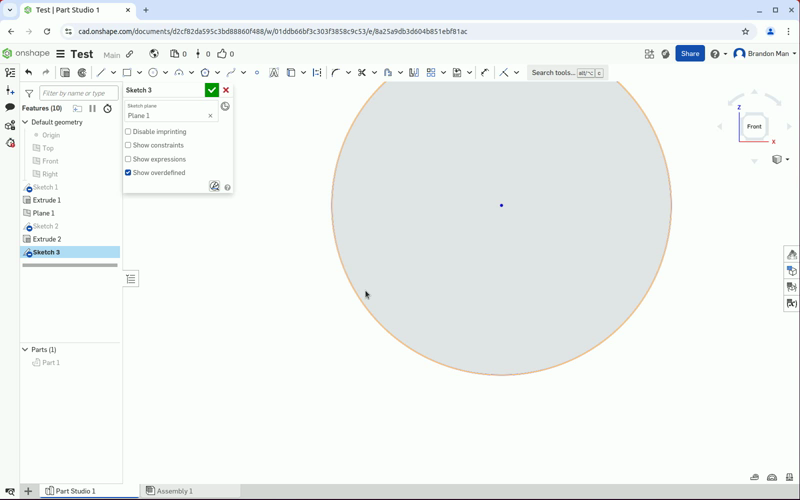
click(365, 290)
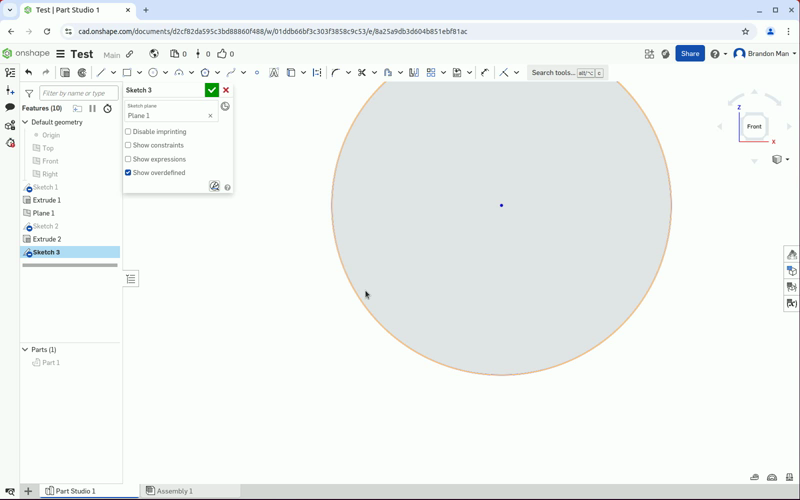
scroll(-6)
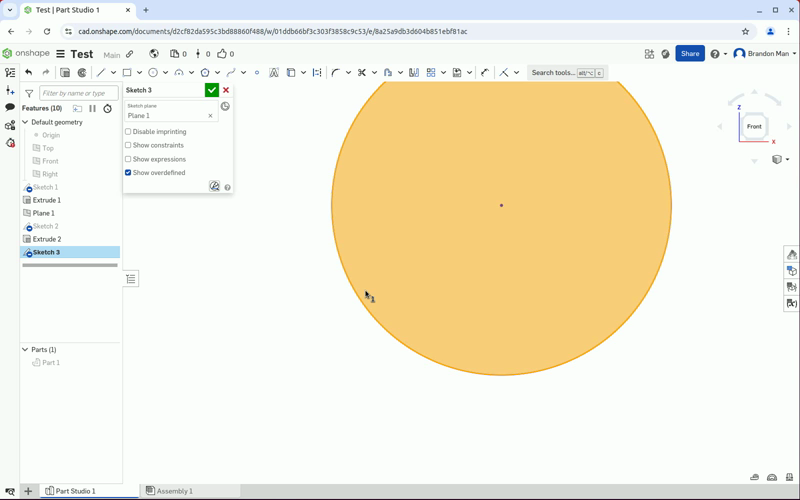
scroll(-6)
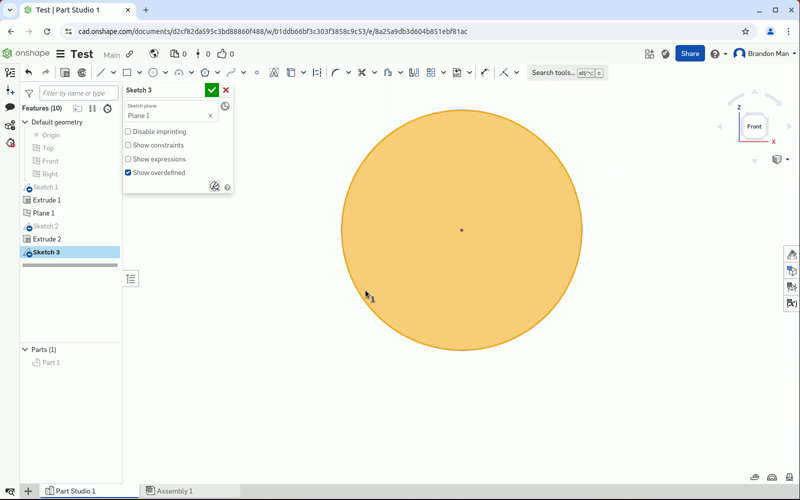
scroll(-6)
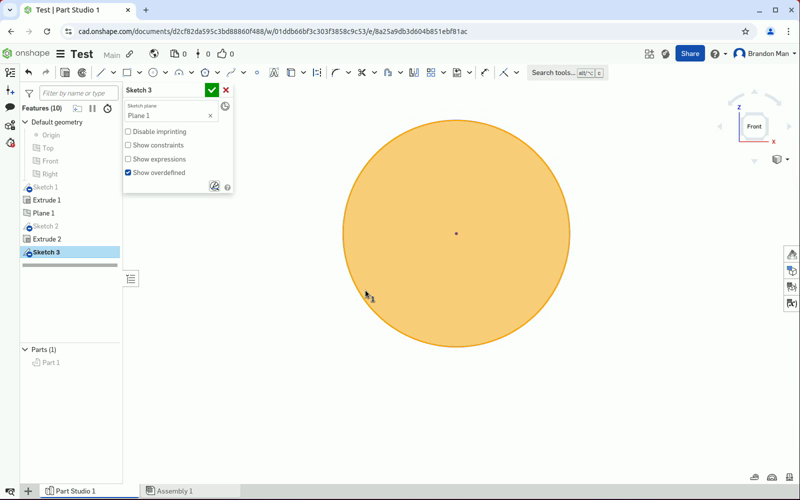
scroll(-6)
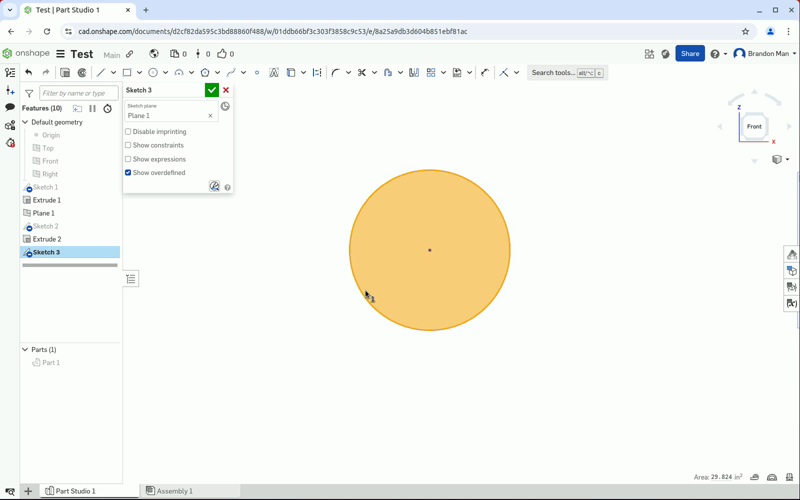
scroll(-6)
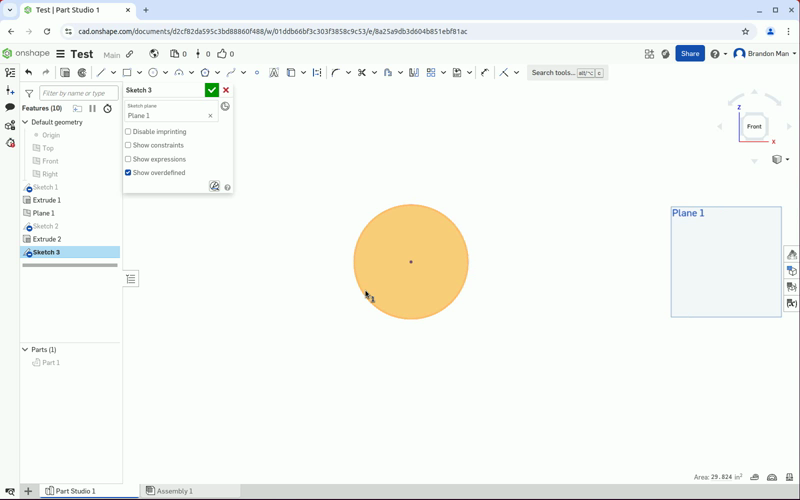
scroll(-6)
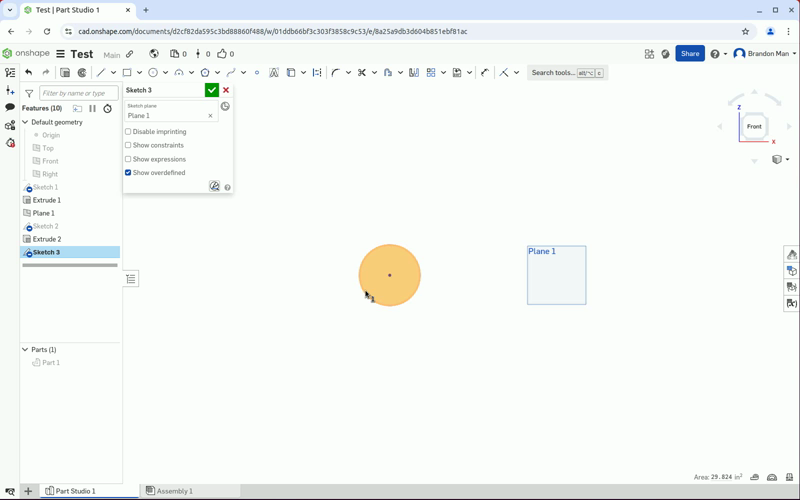
scroll(-6)
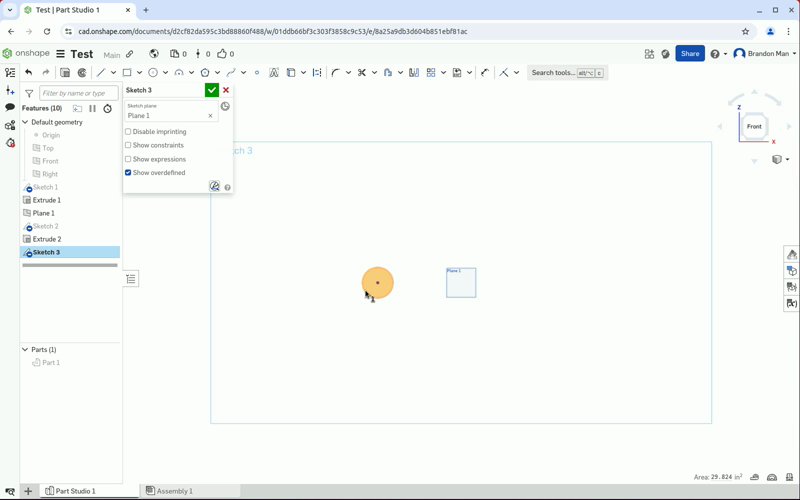
mouse_move(73, 352)
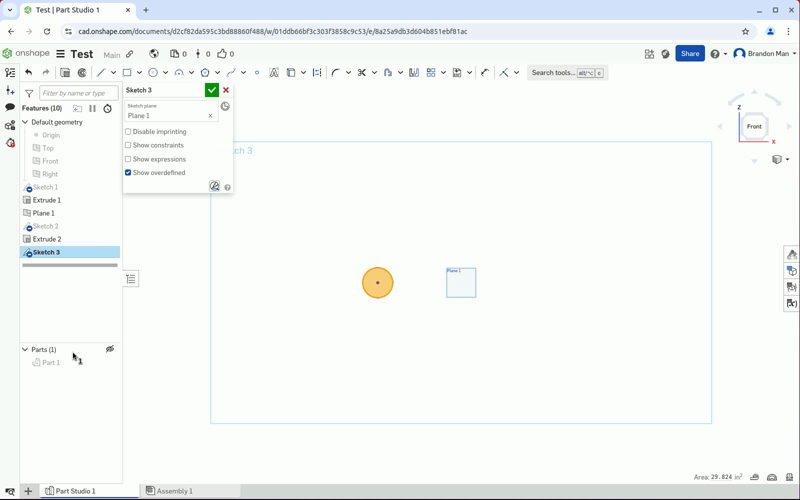
key(shift+y)
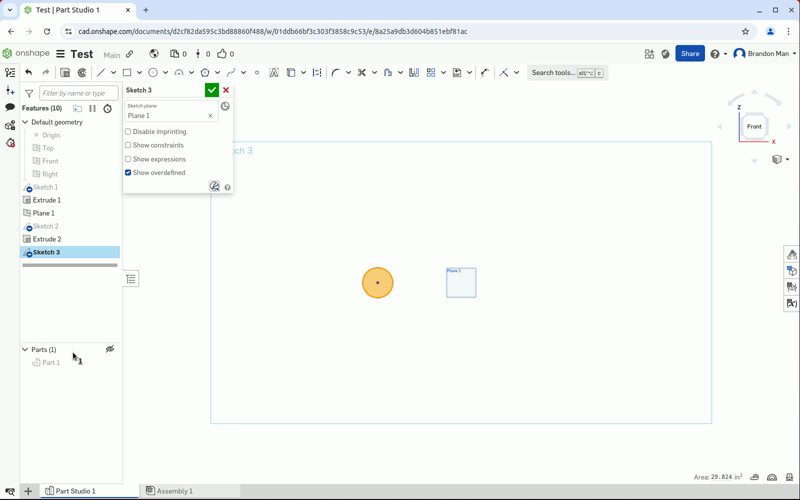
key(shift+e)
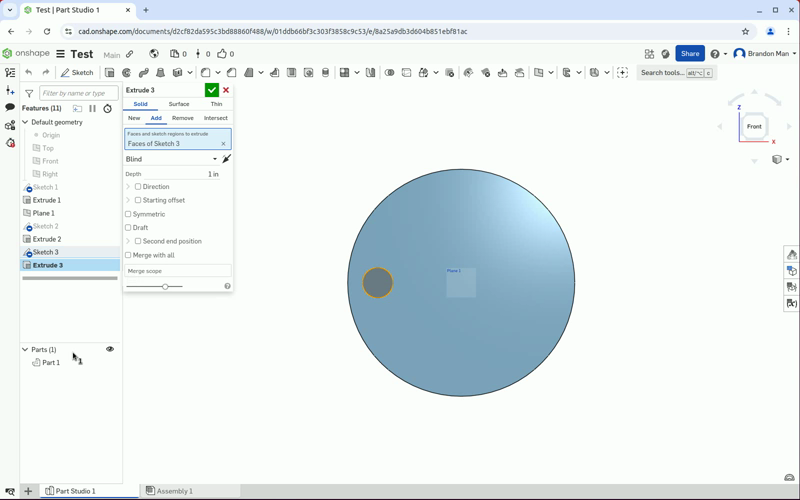
mouse_move(143, 106)
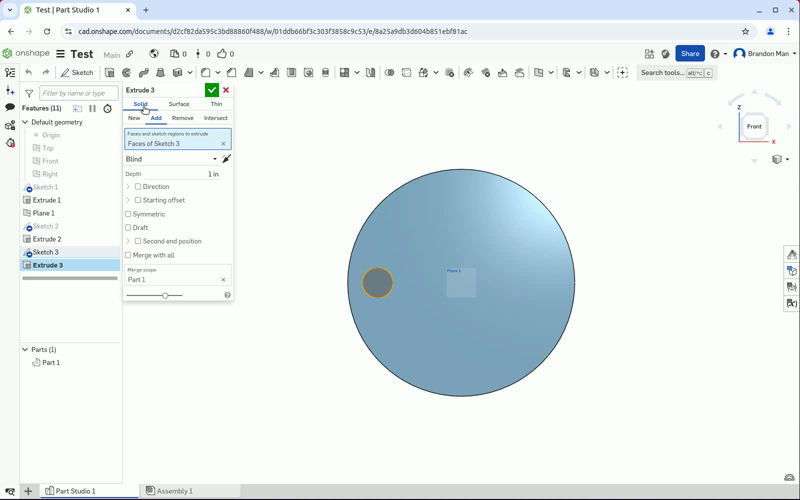
click(143, 106)
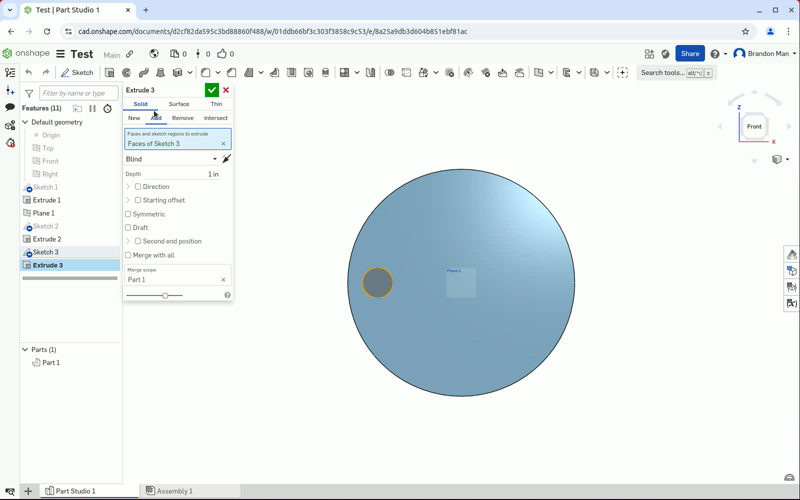
mouse_move(186, 120)
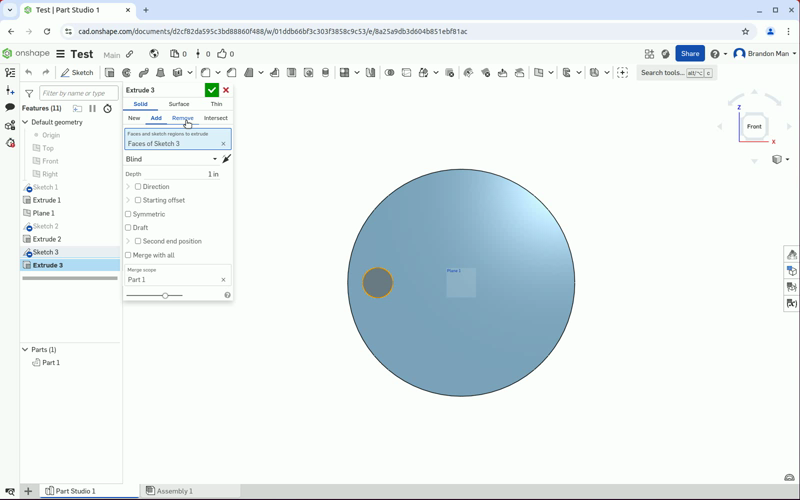
click(186, 120)
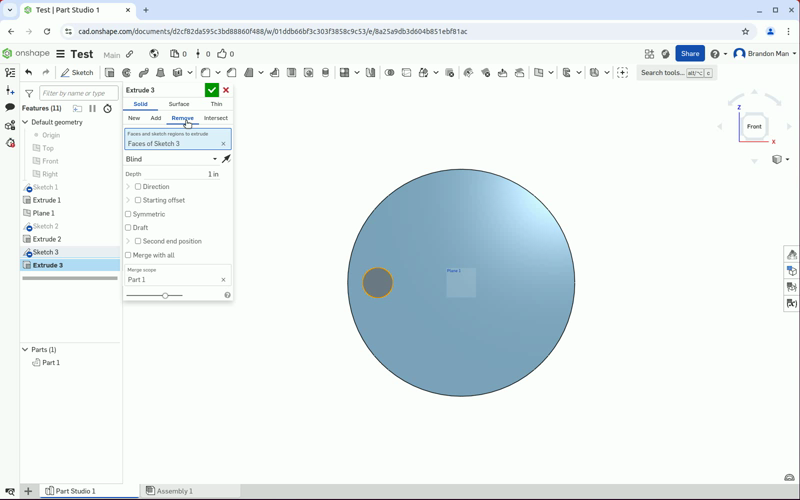
key(tab, 4)
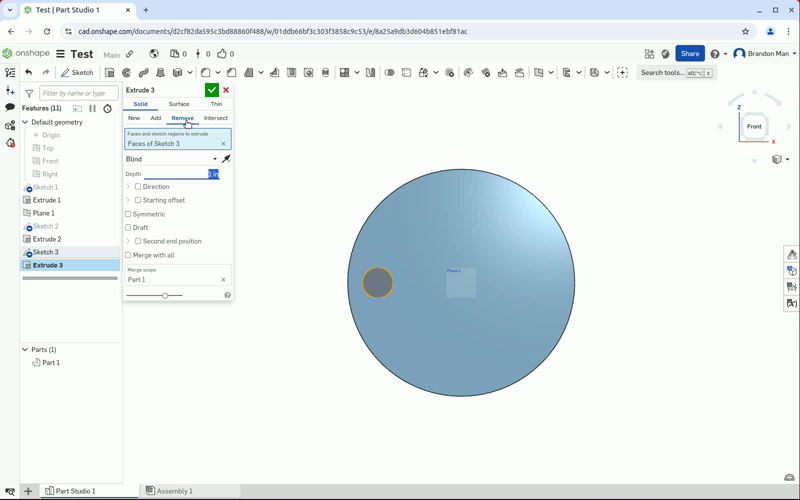
text(6.258)
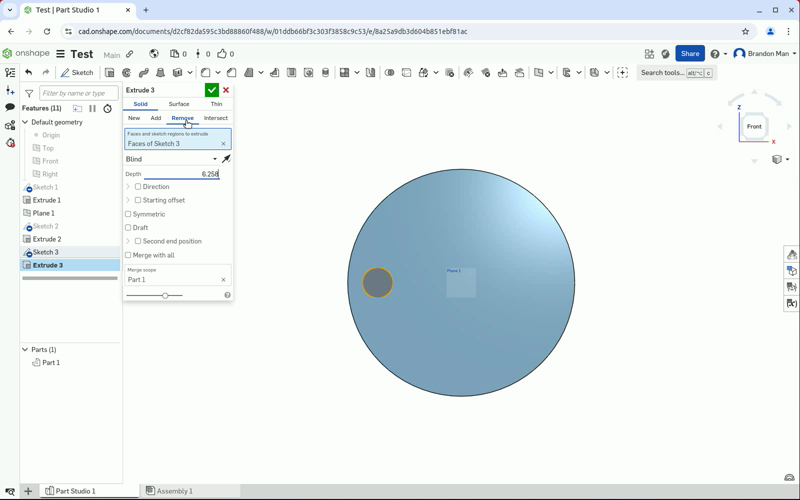
key(tab, 6)
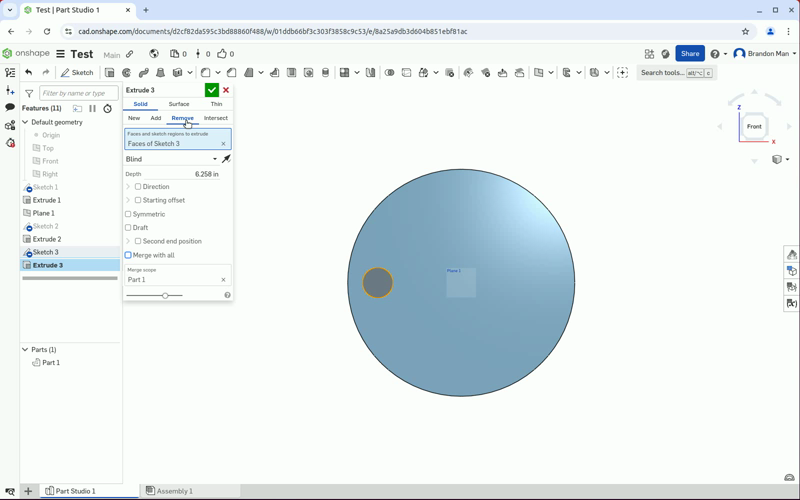
key(space)
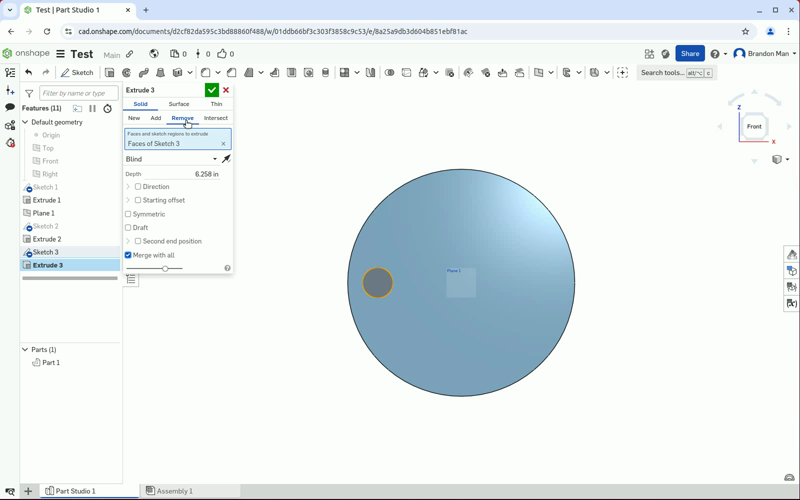
key(enter)
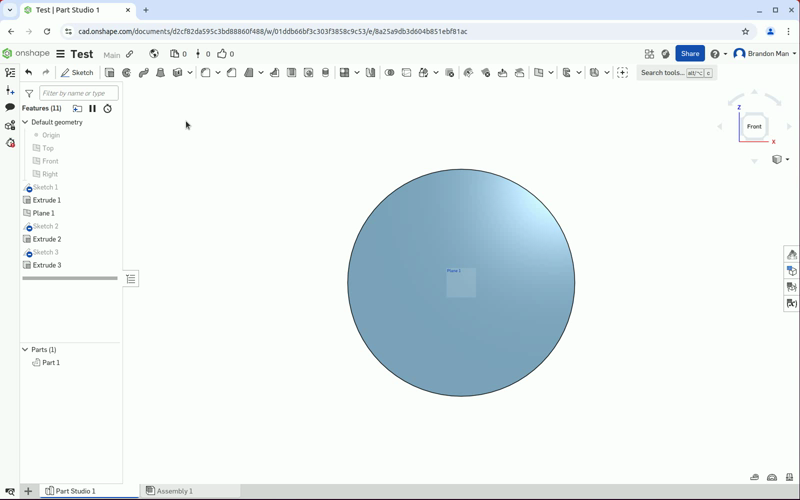
key(shift+h)
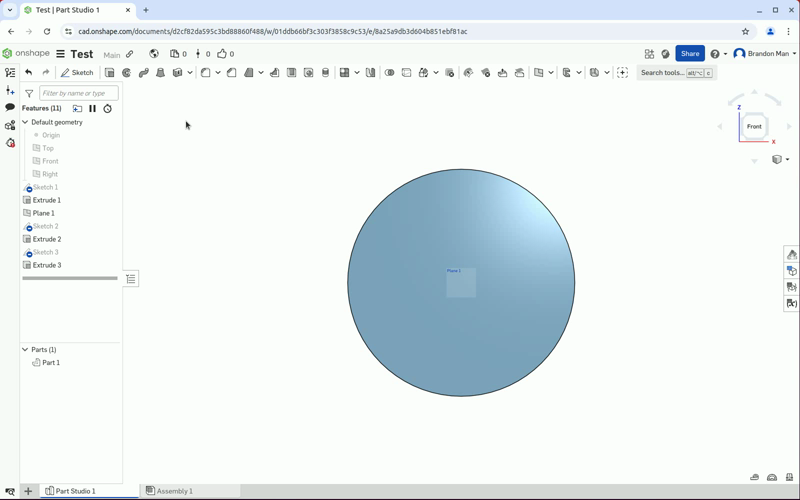
key(shift+h)
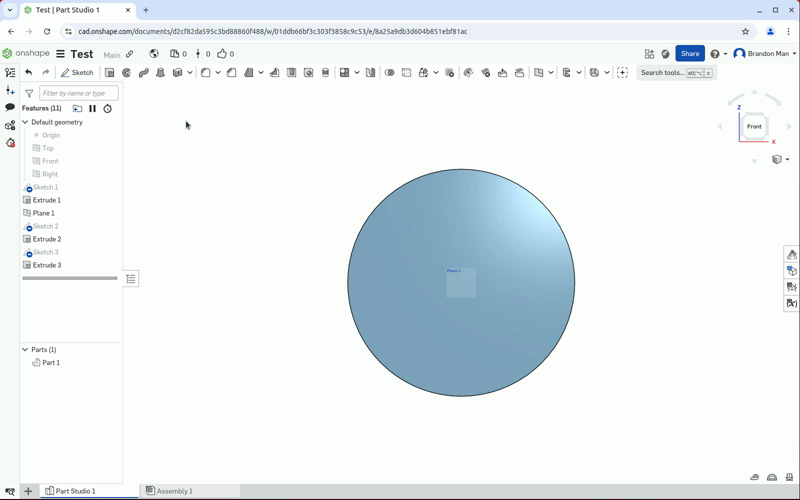
mouse_move(73, 189)
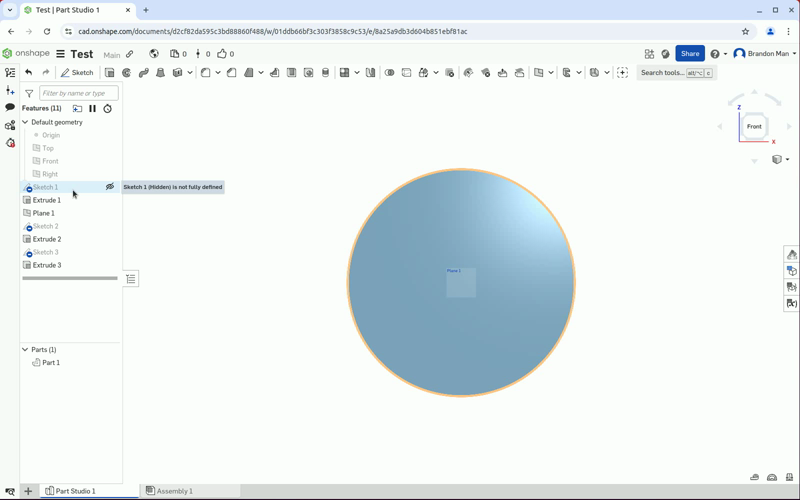
click(73, 189)
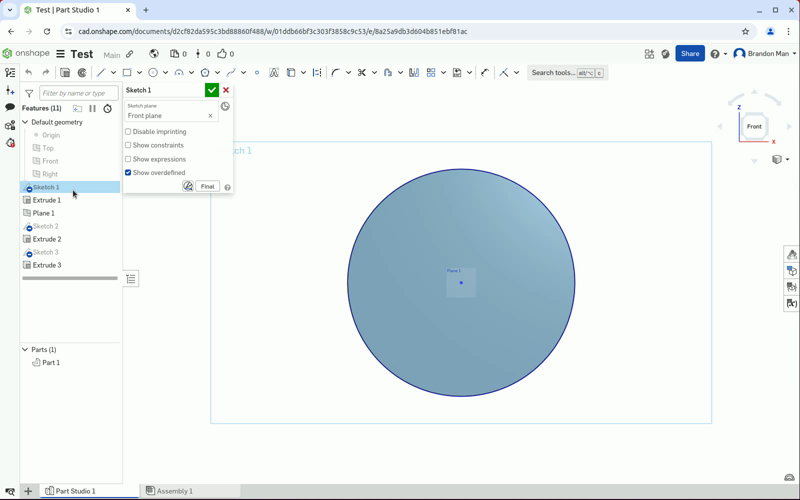
mouse_move(229, 92)
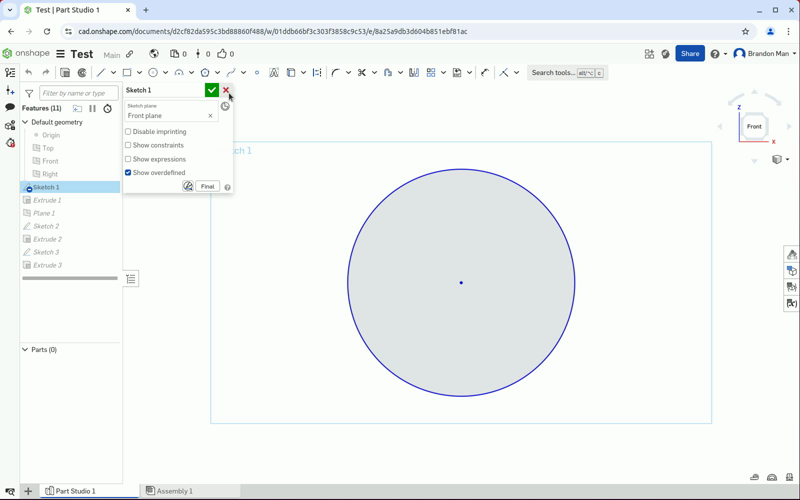
click(229, 92)
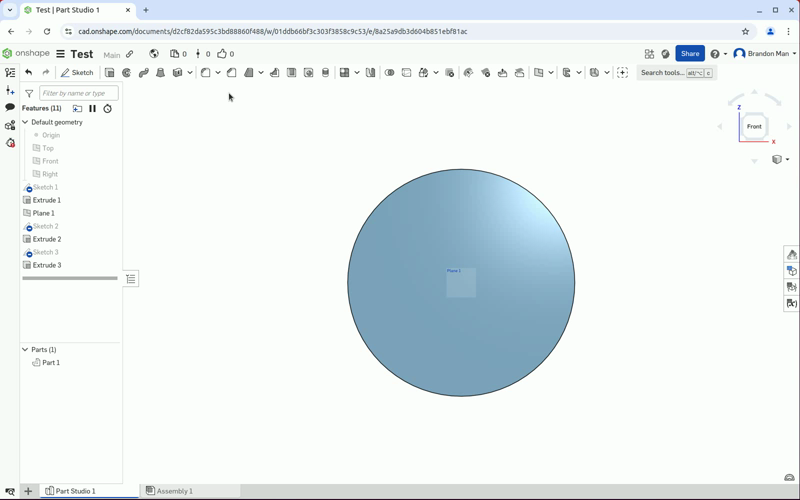
key(shift+s)
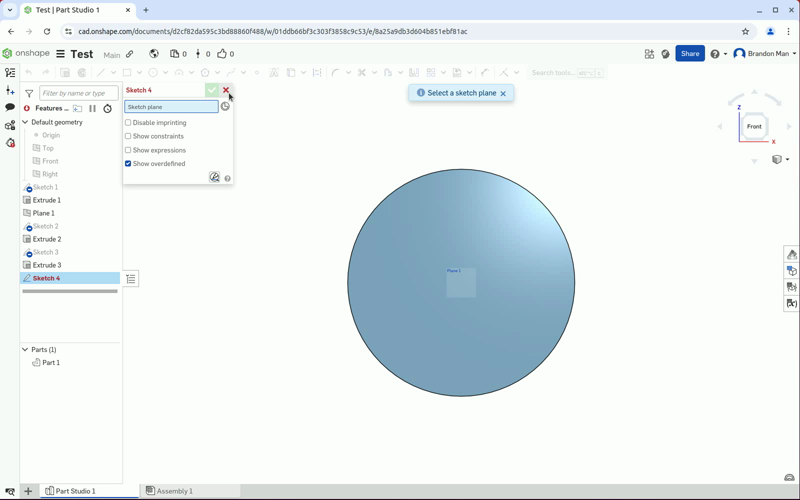
mouse_move(73, 215)
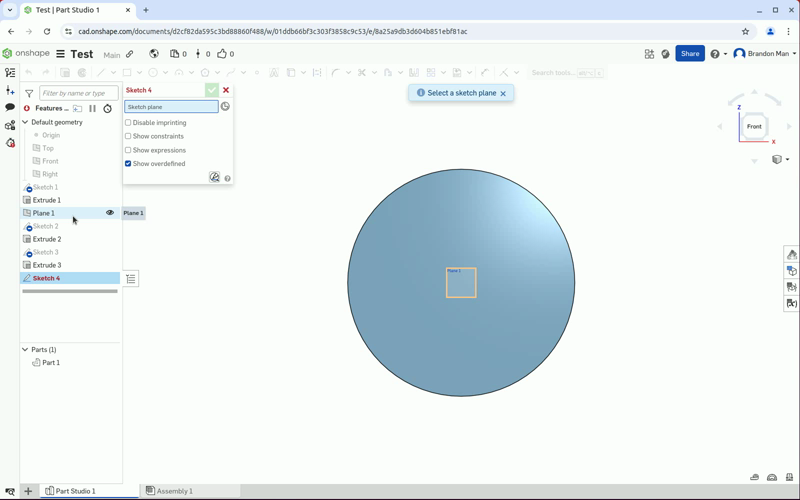
click(73, 215)
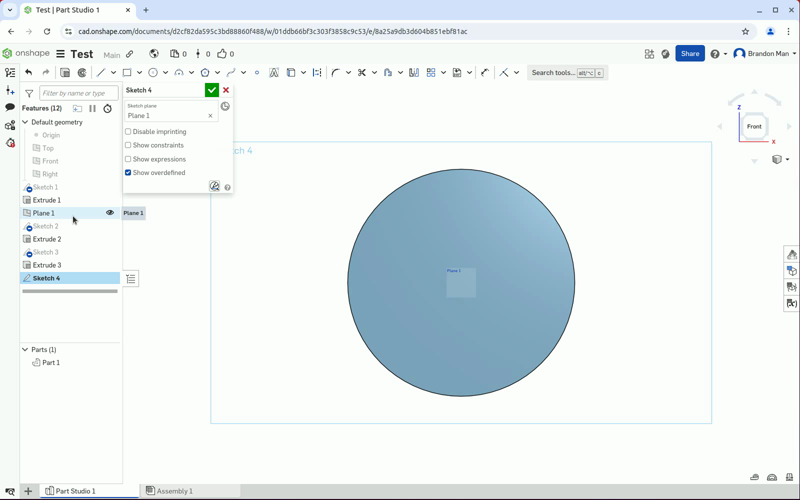
mouse_move(73, 352)
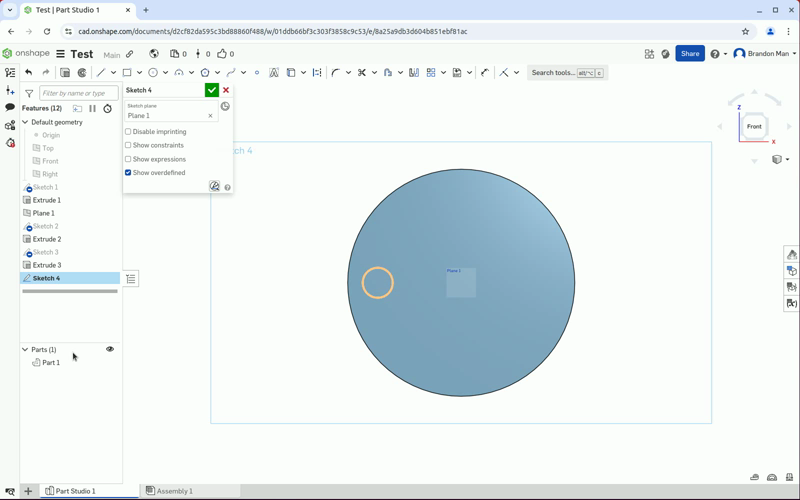
key(y)
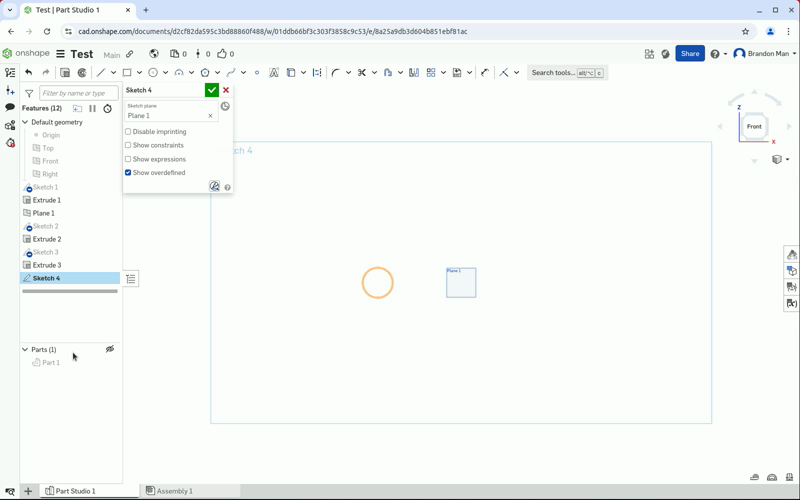
key(c)
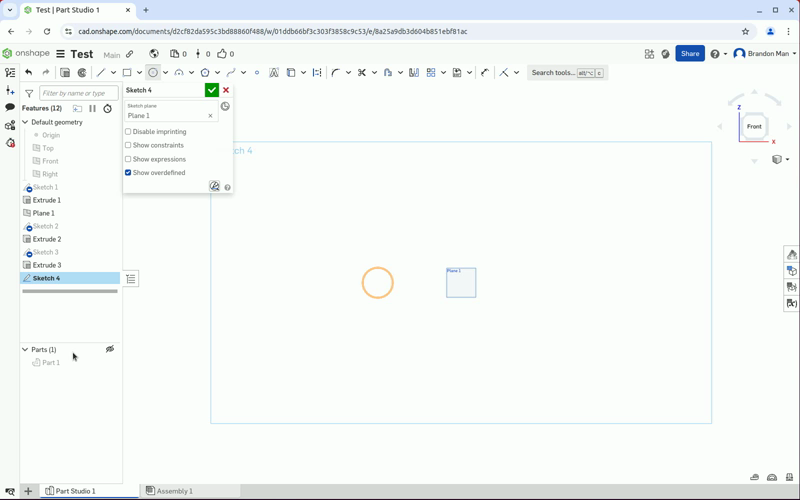
key_down(shift)
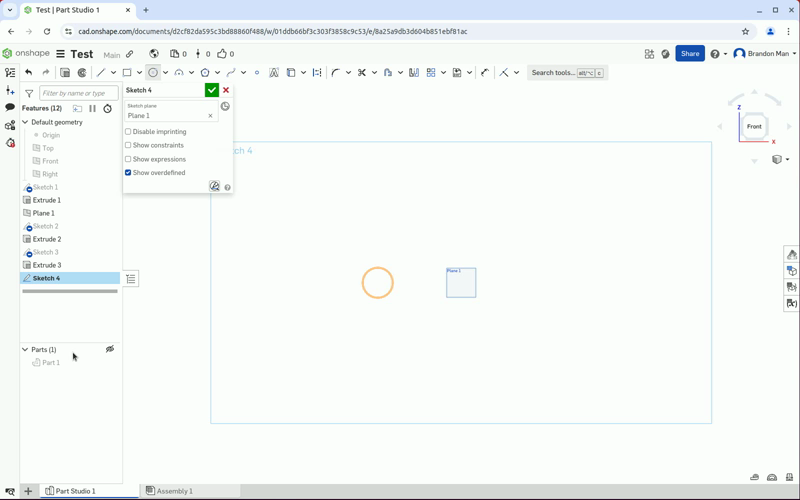
mouse_move(461, 330)
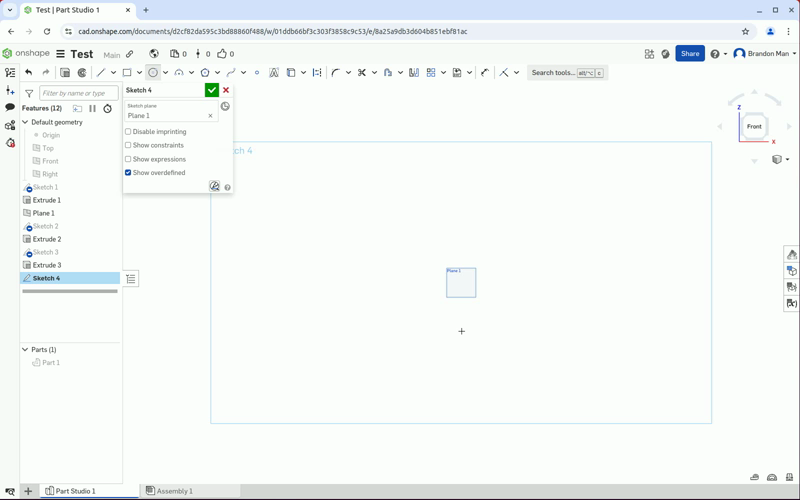
click(461, 330)
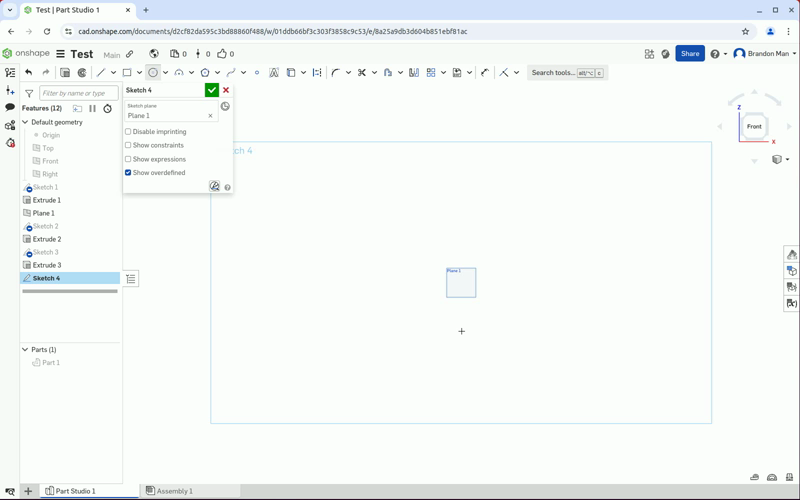
key_up(shift)
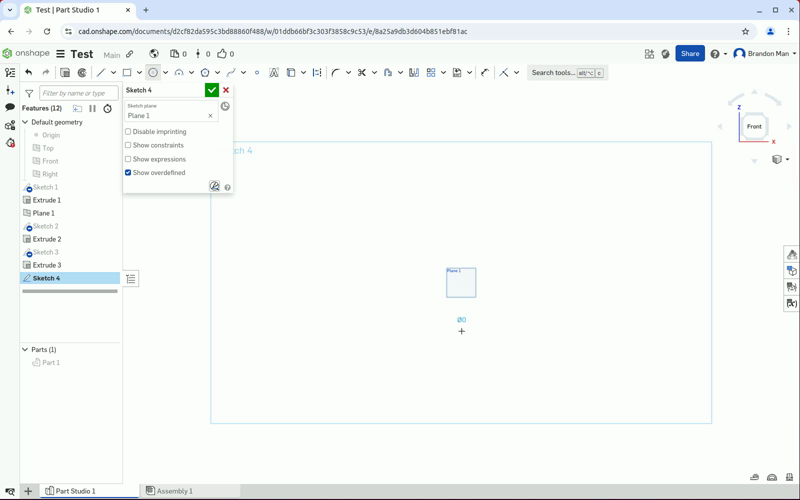
mouse_move(481, 330)
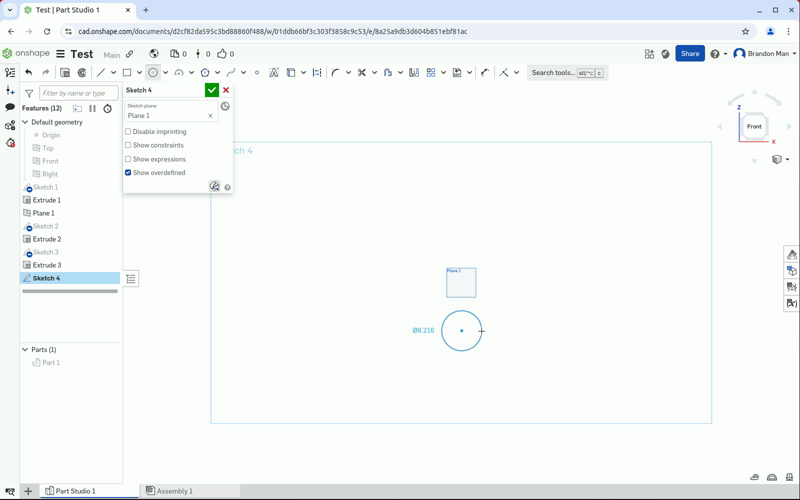
click(481, 330)
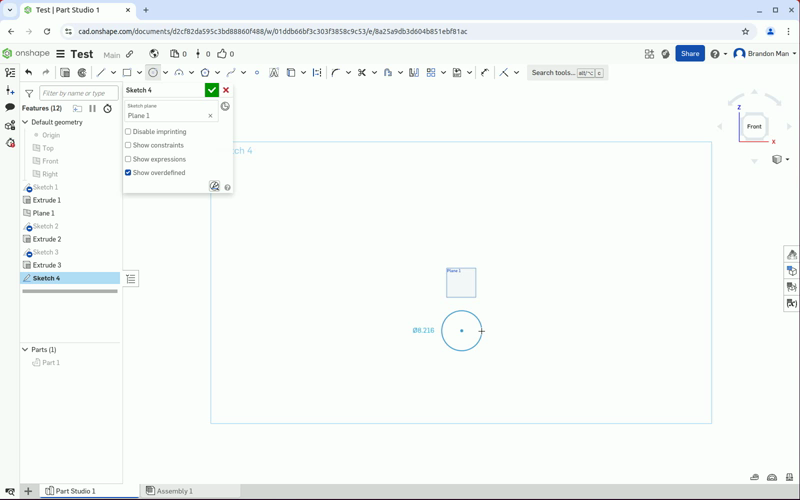
key(esc)
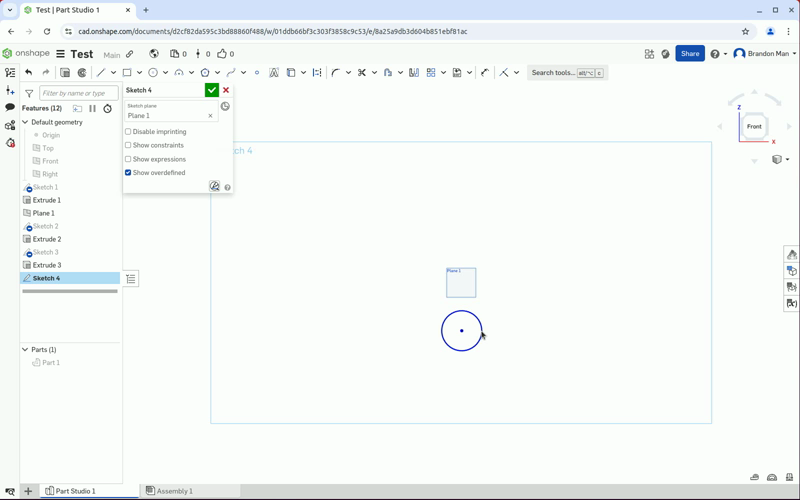
mouse_move(471, 315)
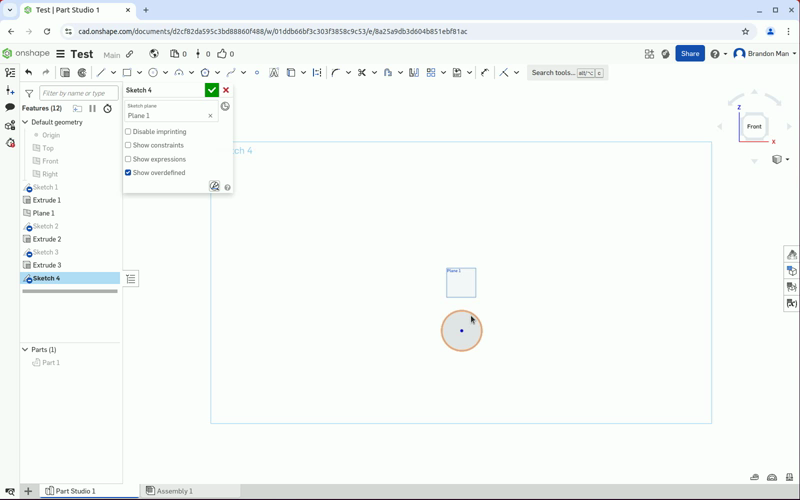
scroll(6)
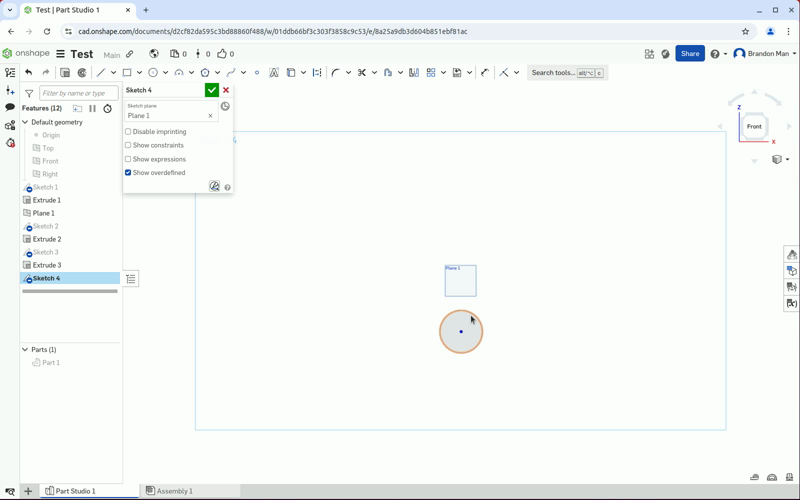
scroll(6)
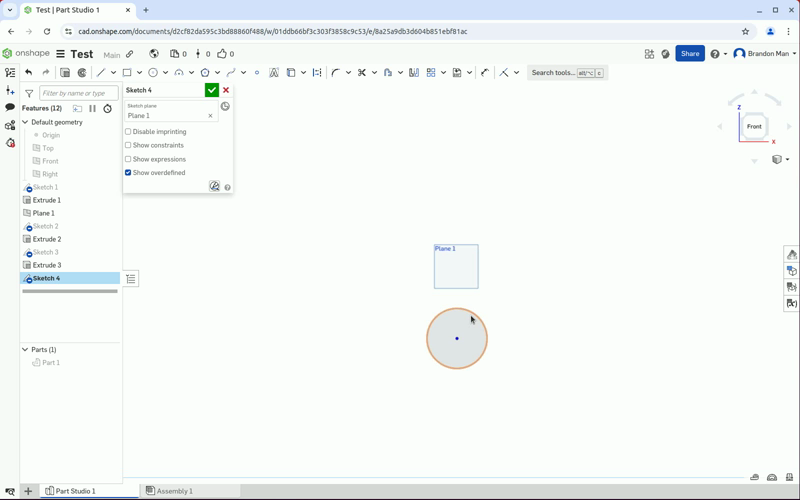
scroll(6)
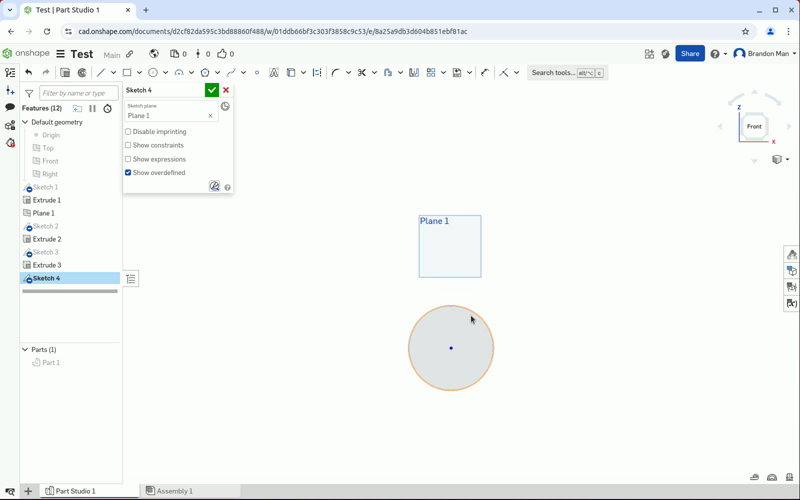
scroll(6)
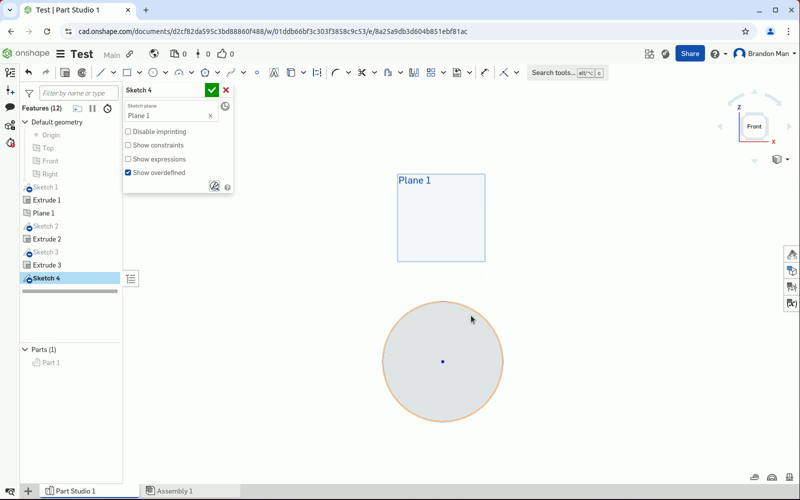
scroll(6)
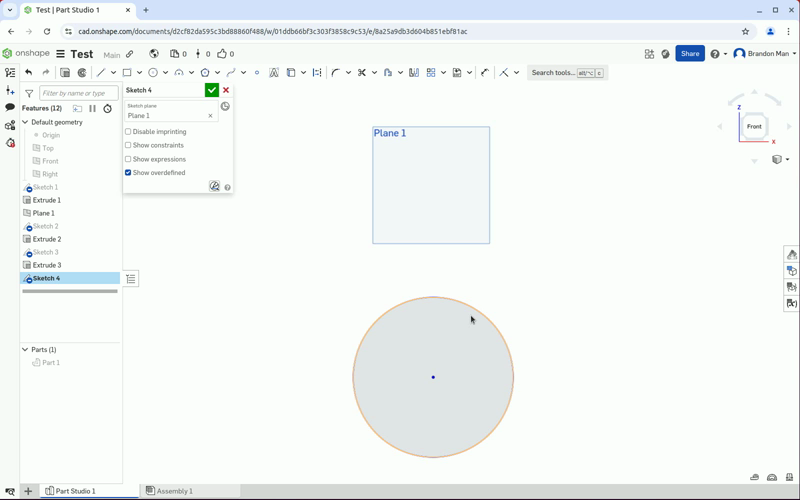
scroll(6)
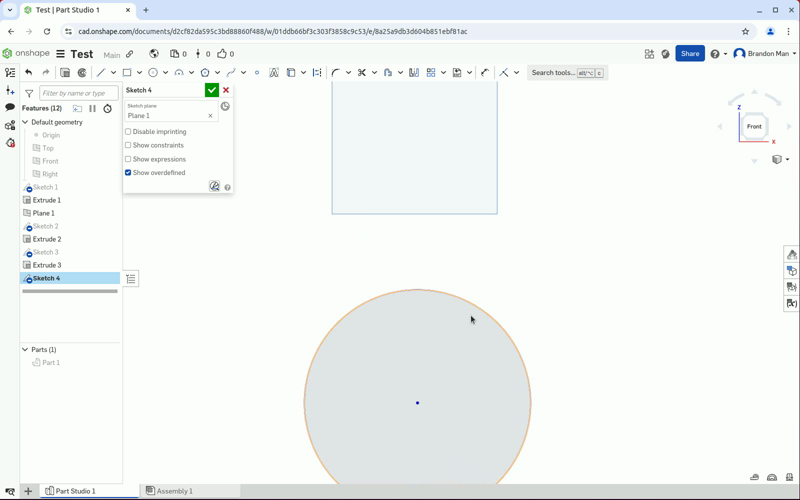
scroll(6)
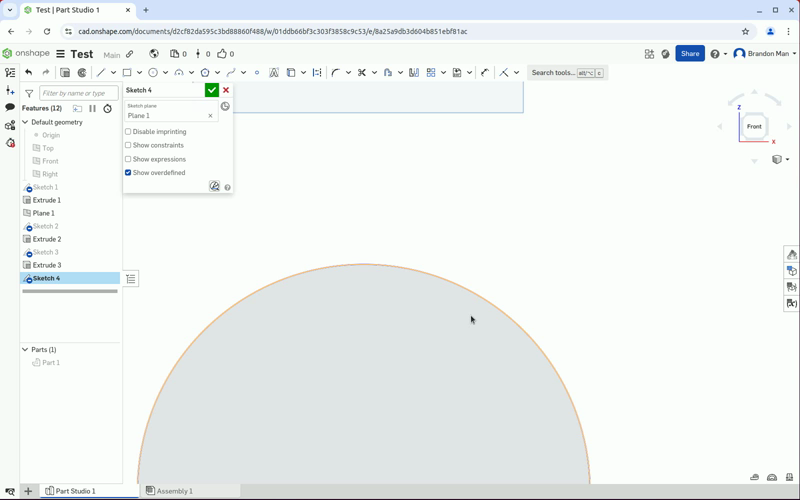
click(471, 315)
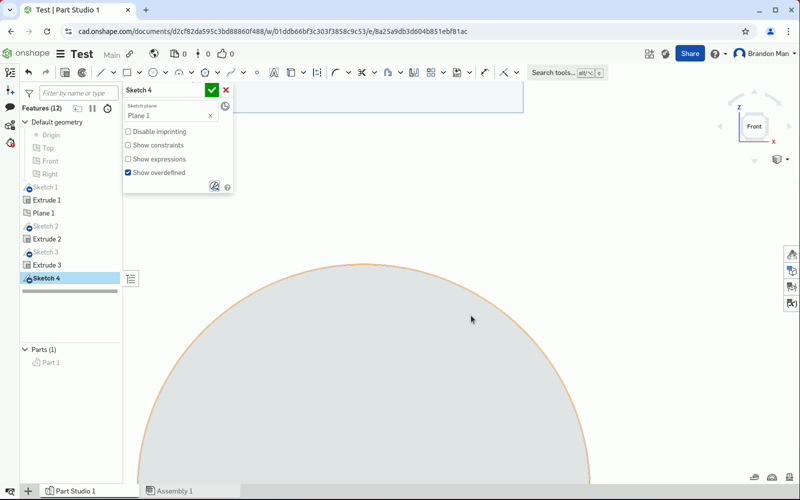
scroll(-6)
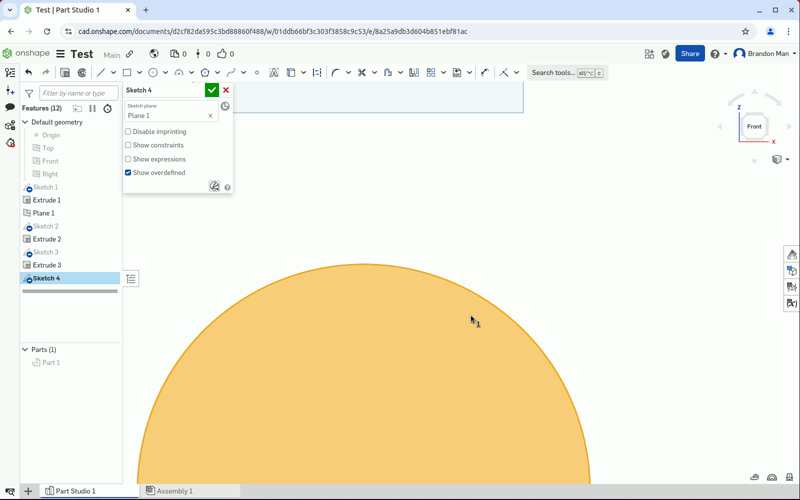
scroll(-6)
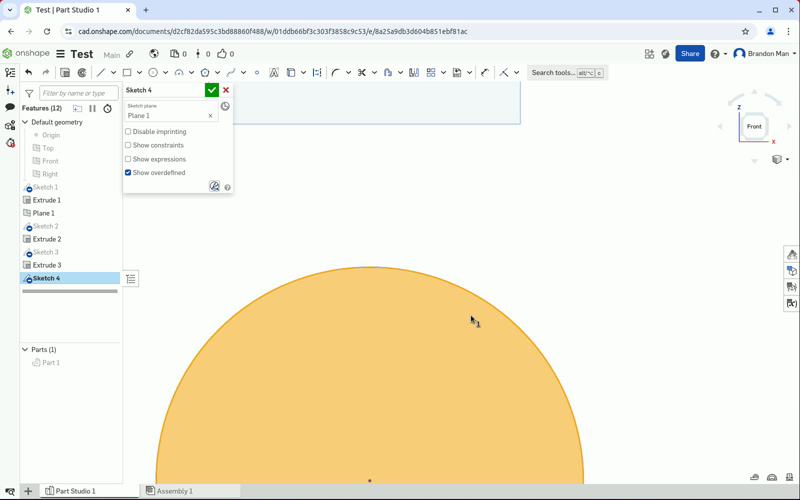
scroll(-6)
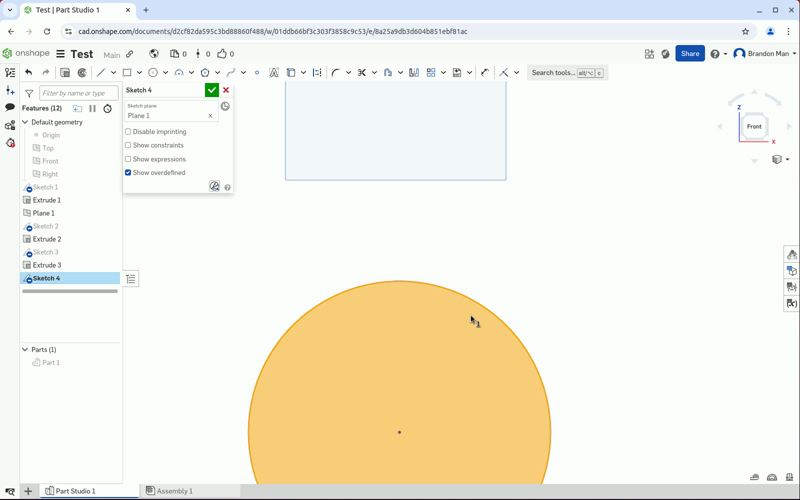
scroll(-6)
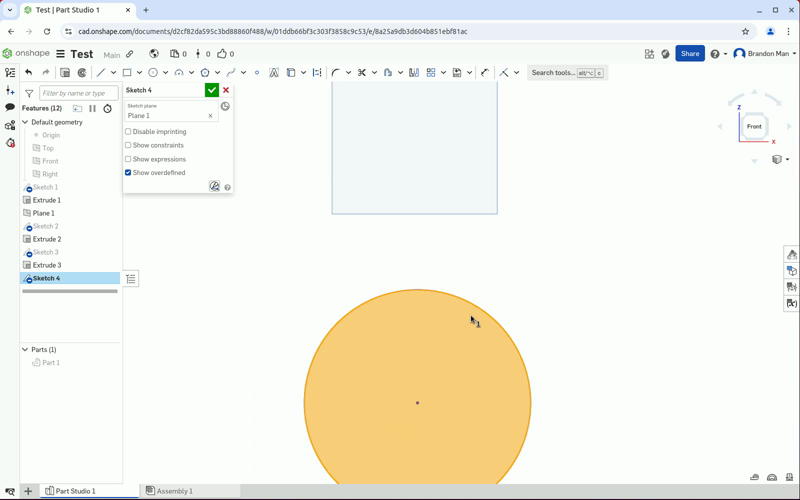
scroll(-6)
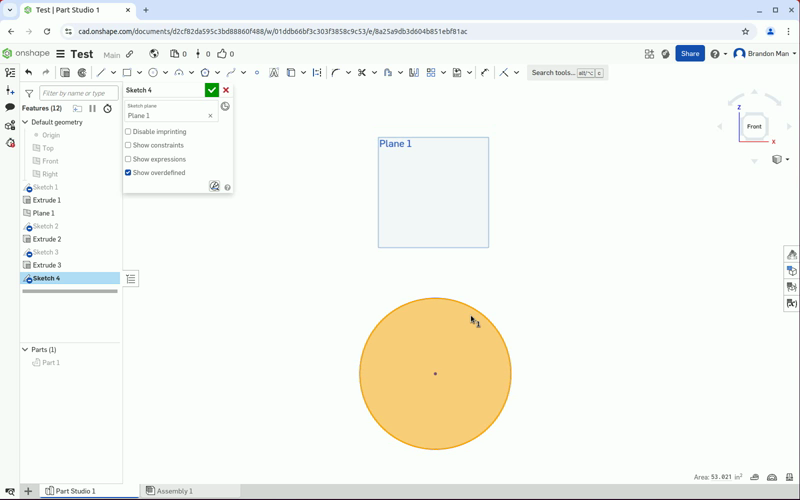
scroll(-6)
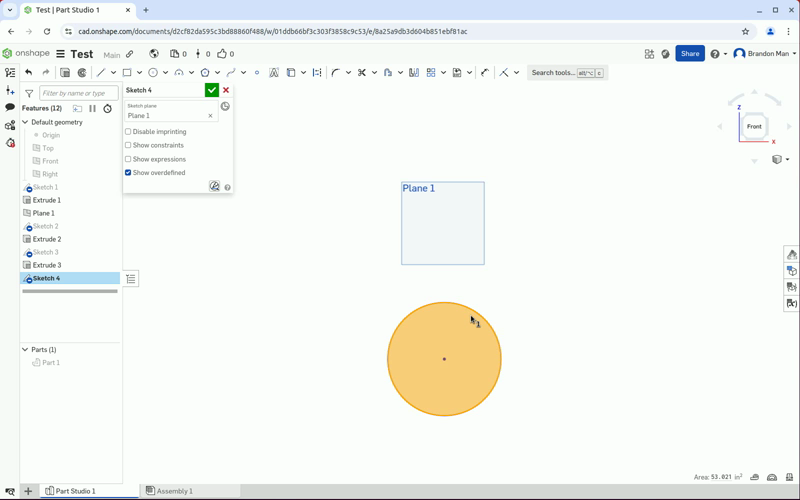
scroll(-6)
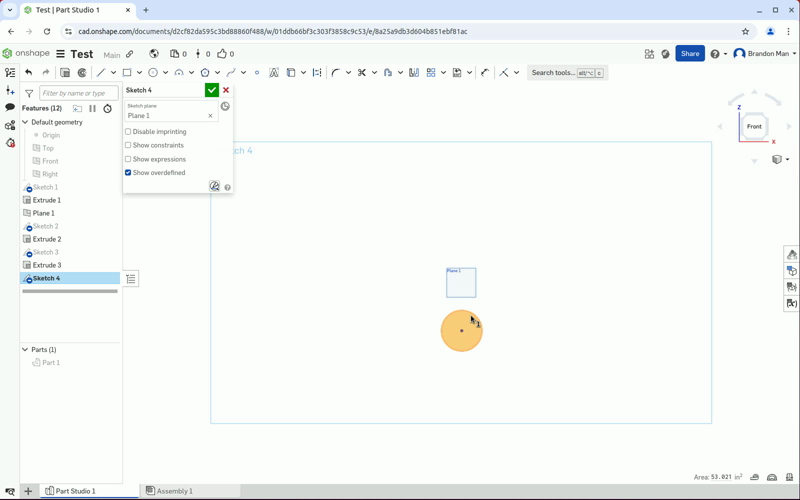
mouse_move(73, 352)
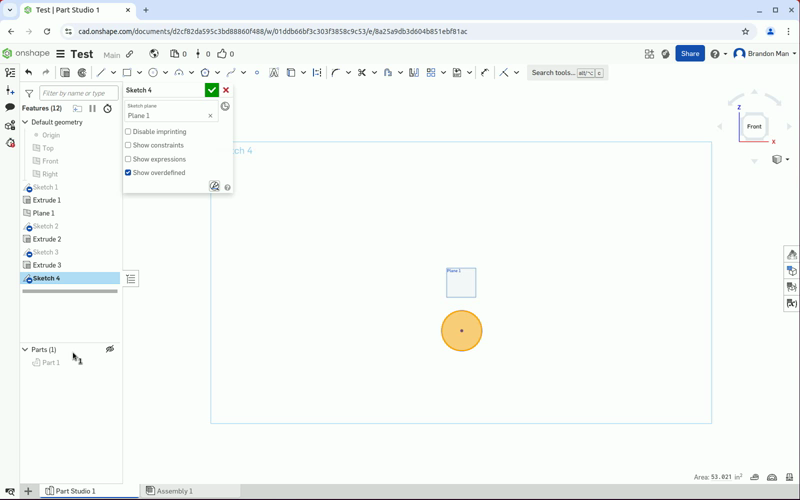
key(shift+y)
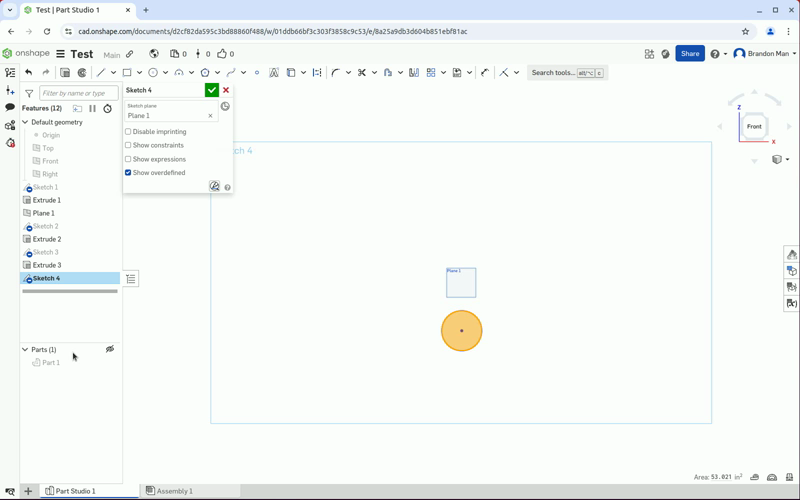
key(shift+e)
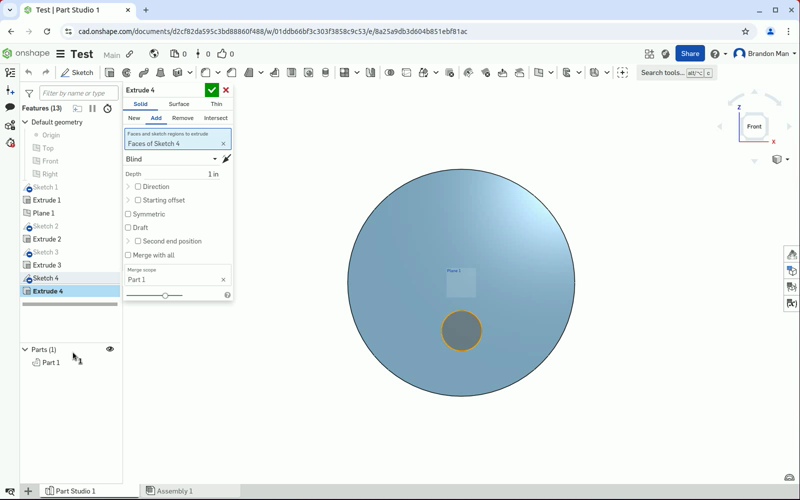
mouse_move(143, 106)
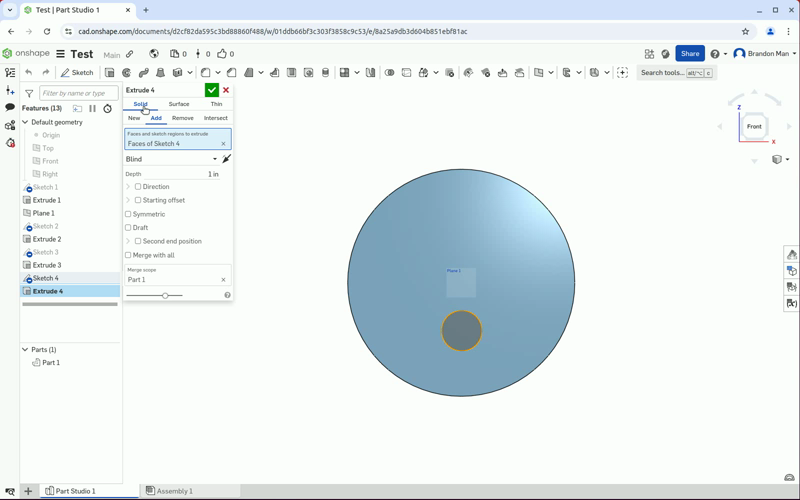
click(143, 106)
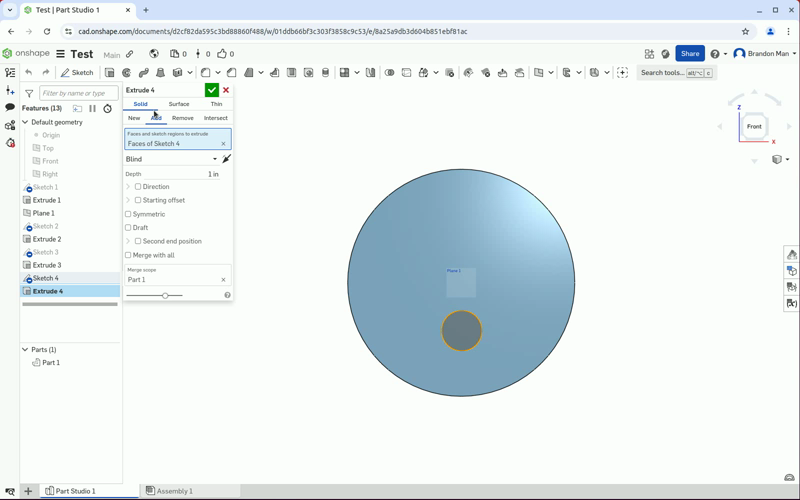
mouse_move(186, 120)
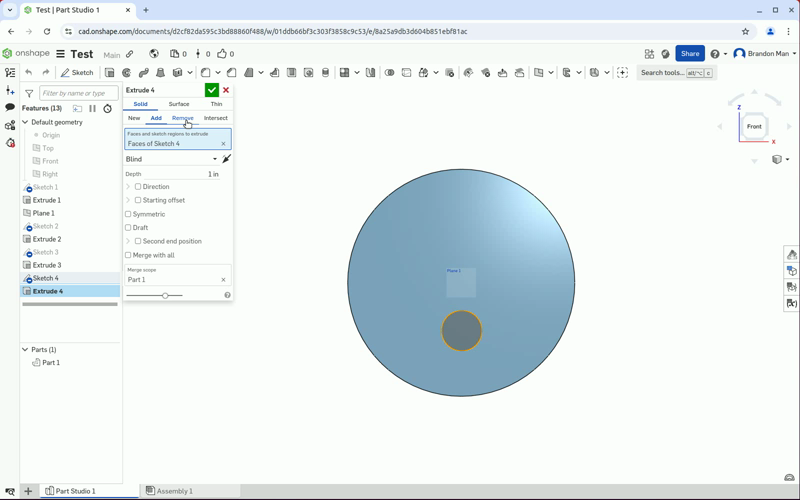
click(186, 120)
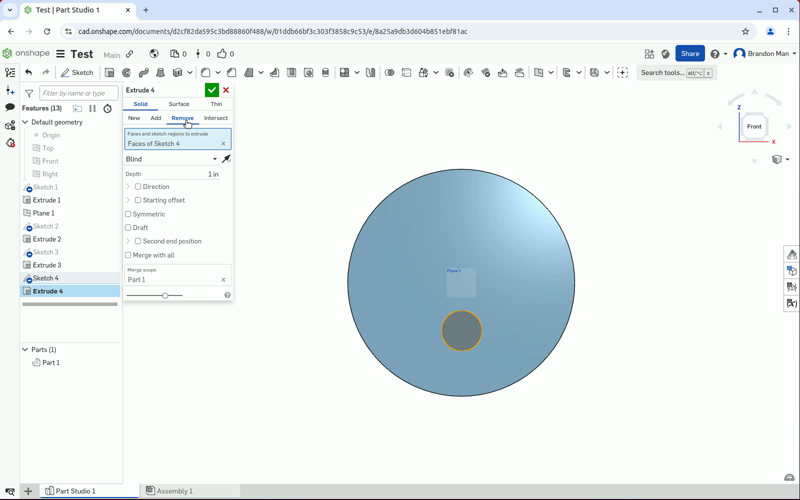
key(tab, 4)
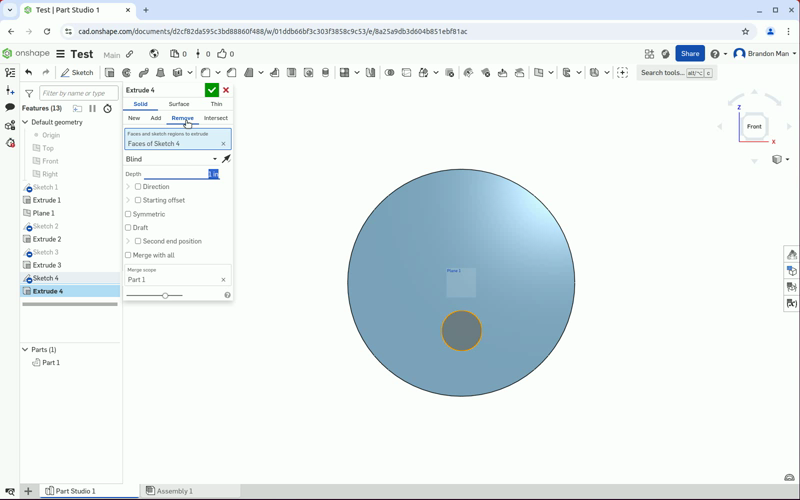
text(6.258)
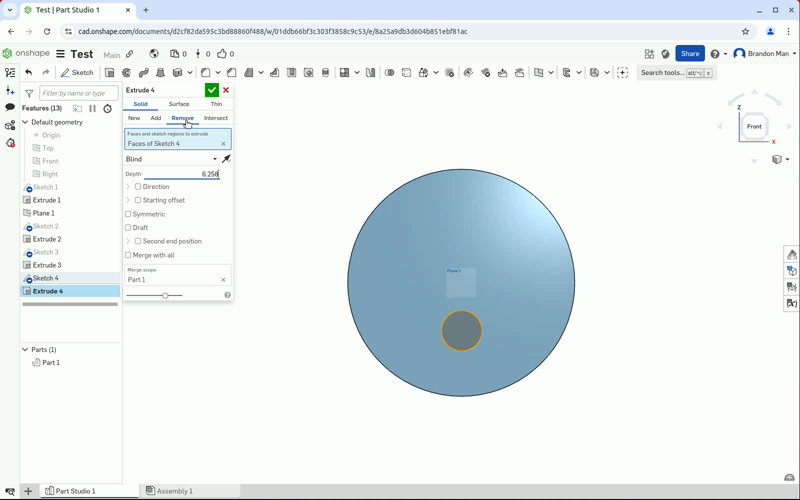
key(tab, 6)
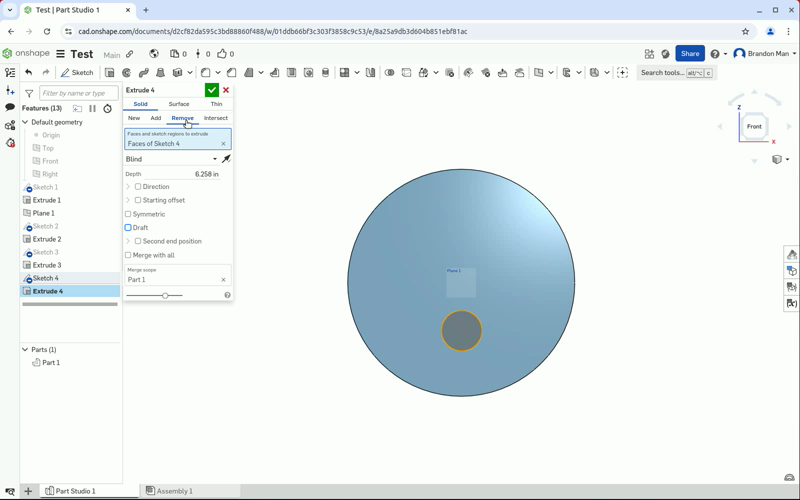
key(space)
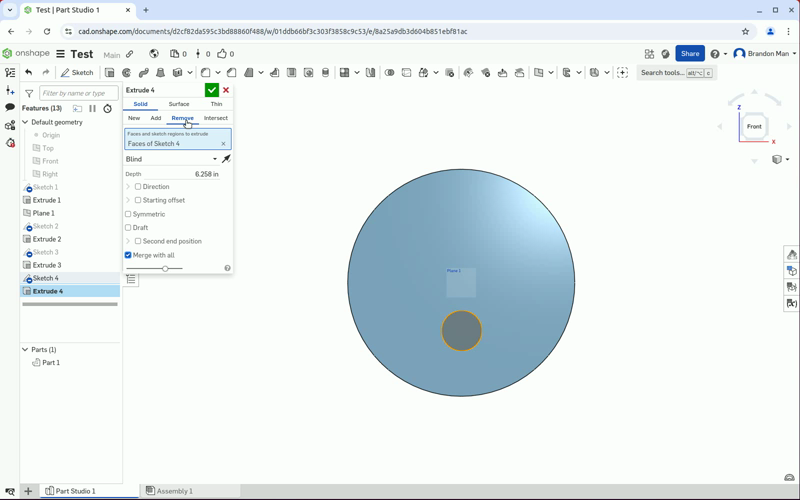
key(enter)
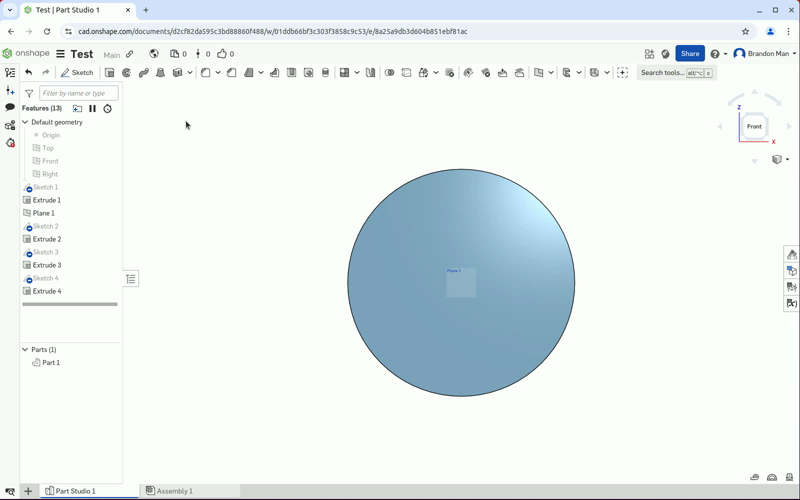
key(shift+h)
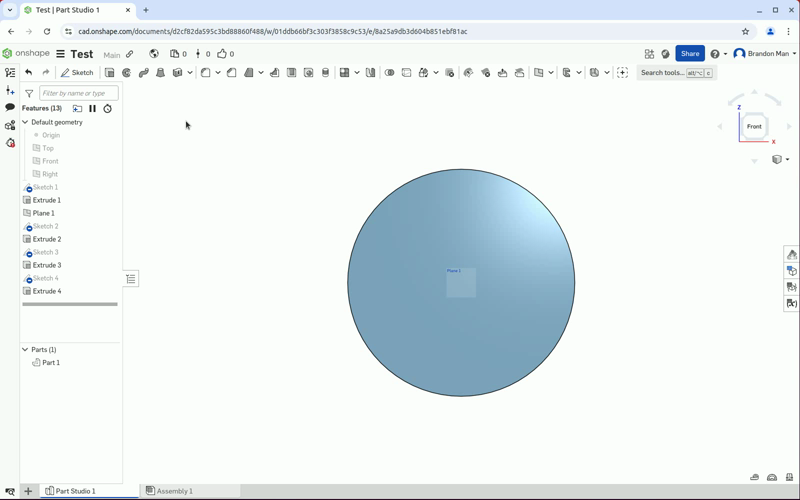
key(shift+h)
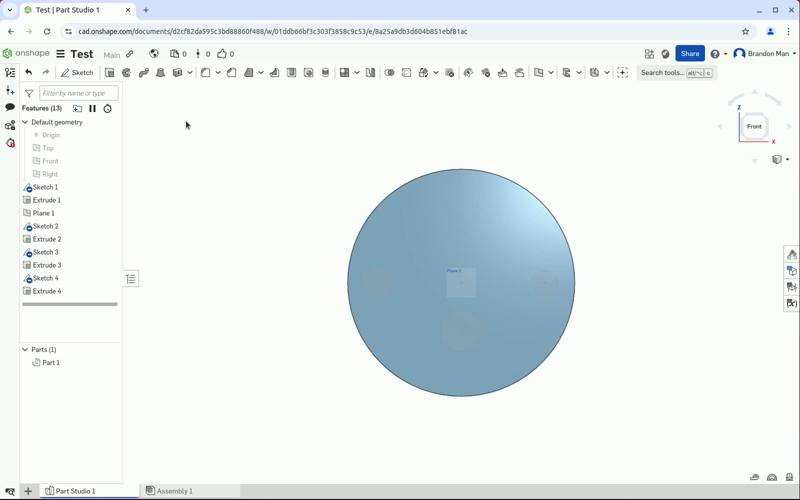
key(shift+7)
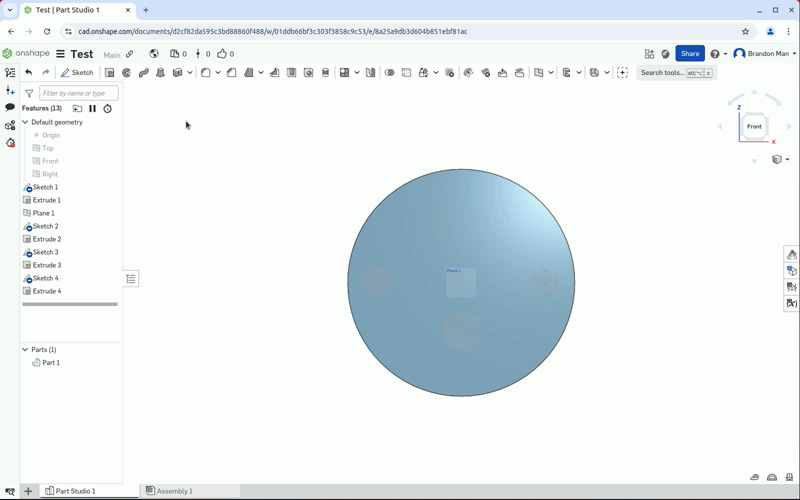
key(left, 2)
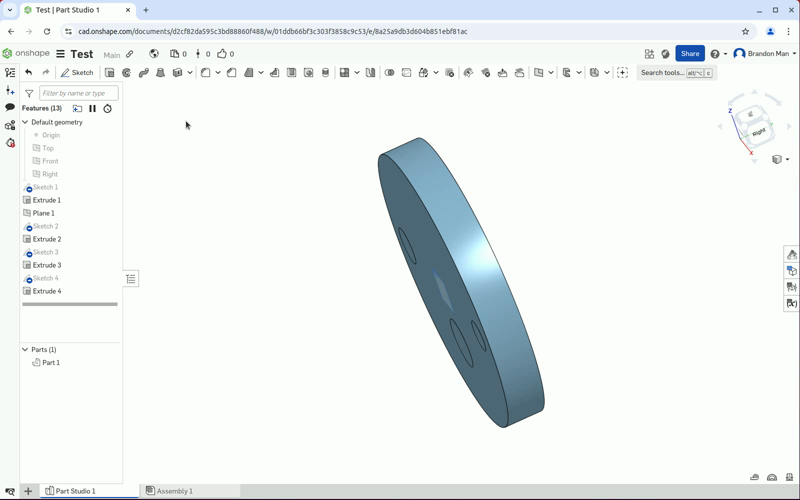
key(down, 2)
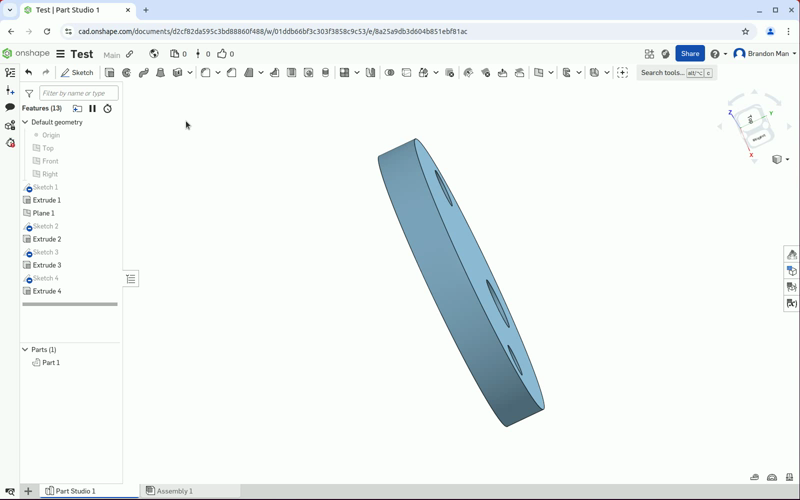
key(up, 2)
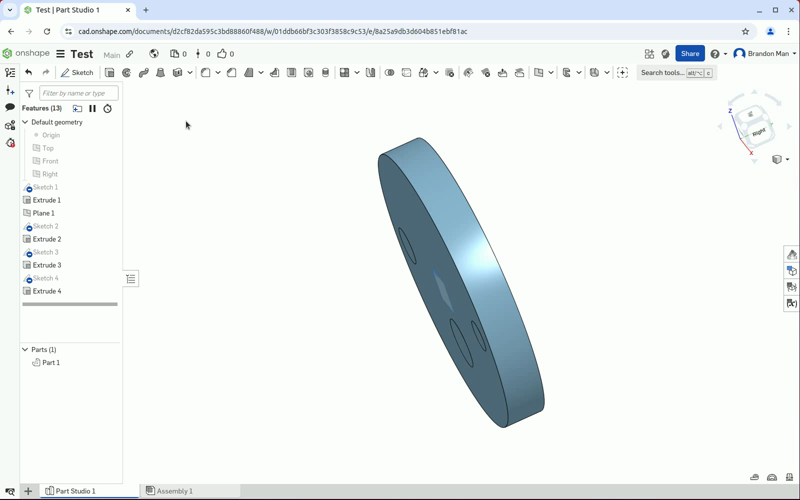
key(right, 2)
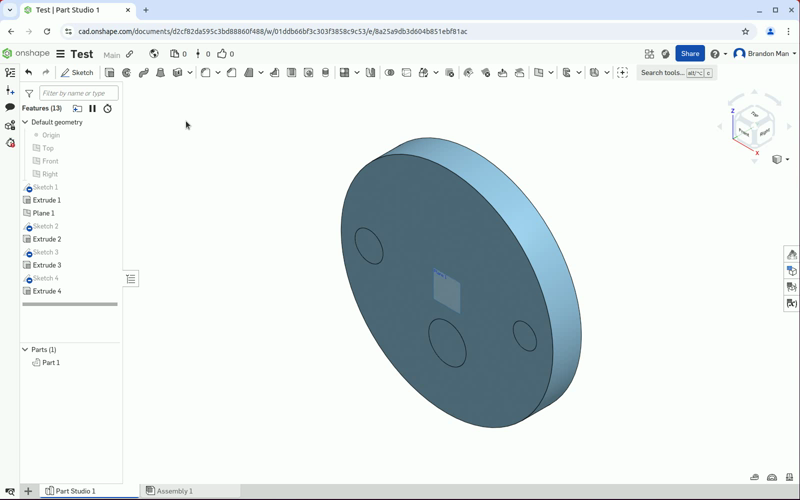
mouse_move(73, 189)
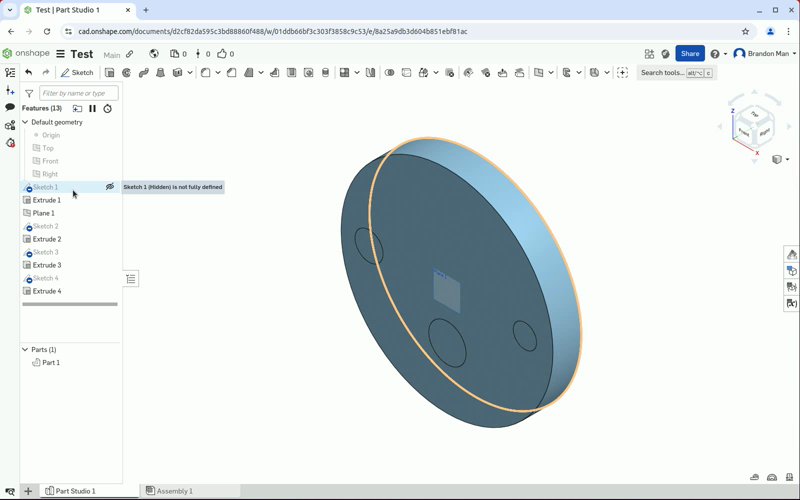
click(73, 189)